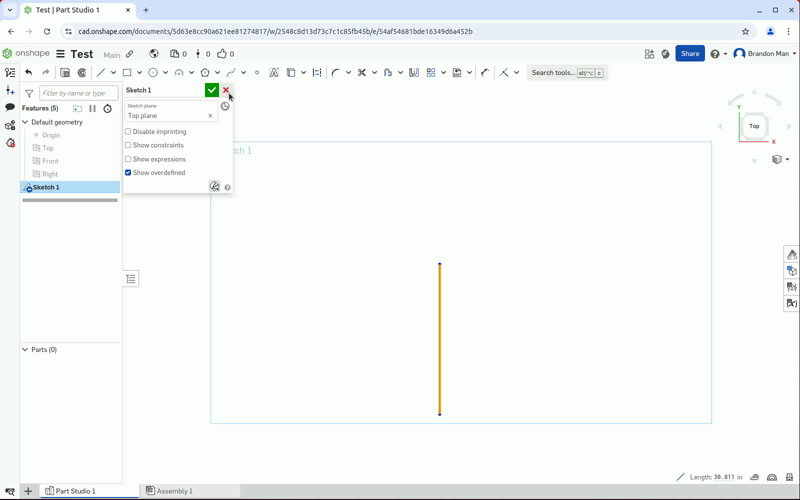
key(shift+h)
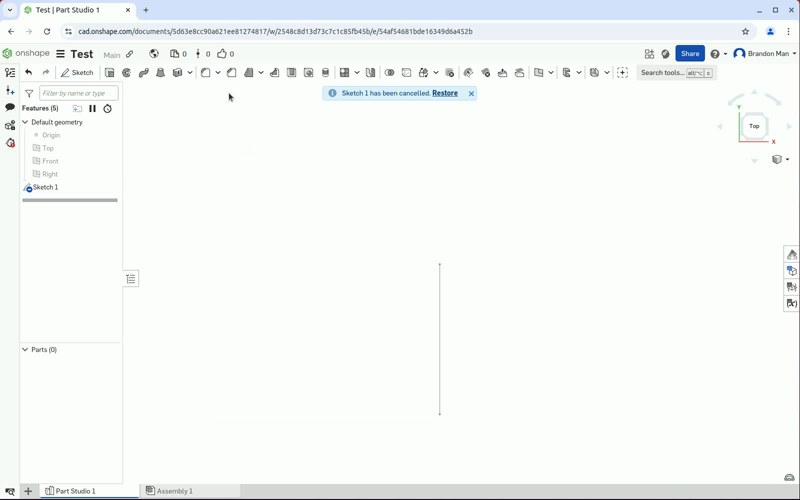
key(shift+s)
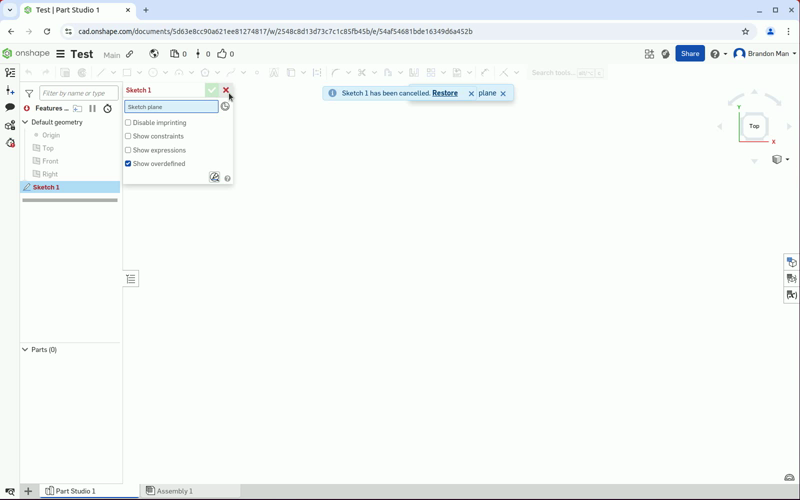
mouse_move(73, 150)
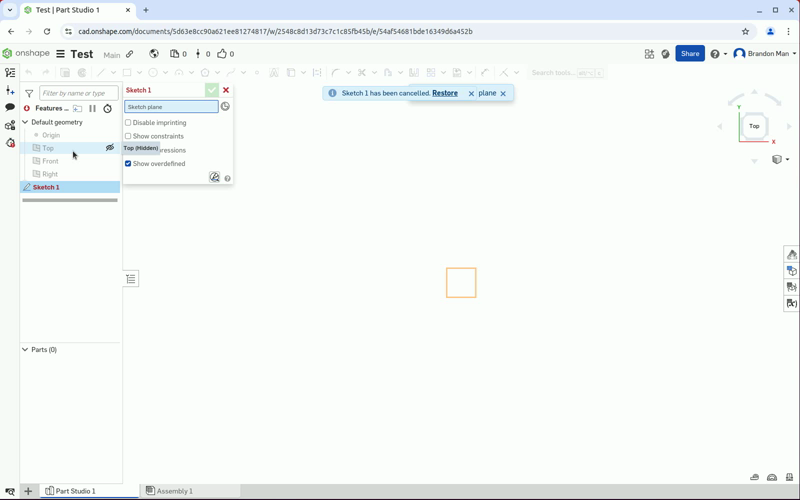
click(73, 150)
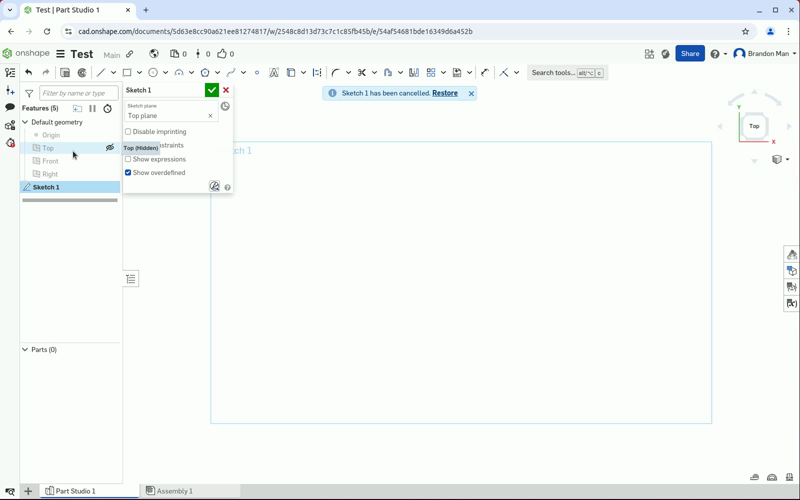
mouse_move(73, 352)
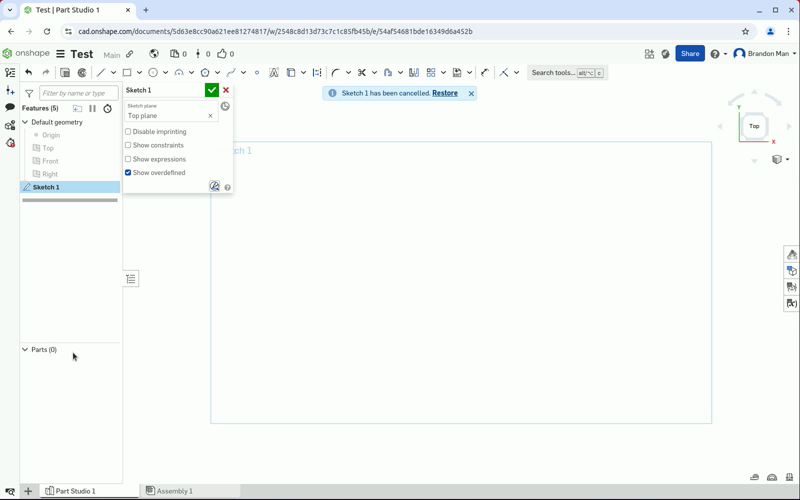
key(y)
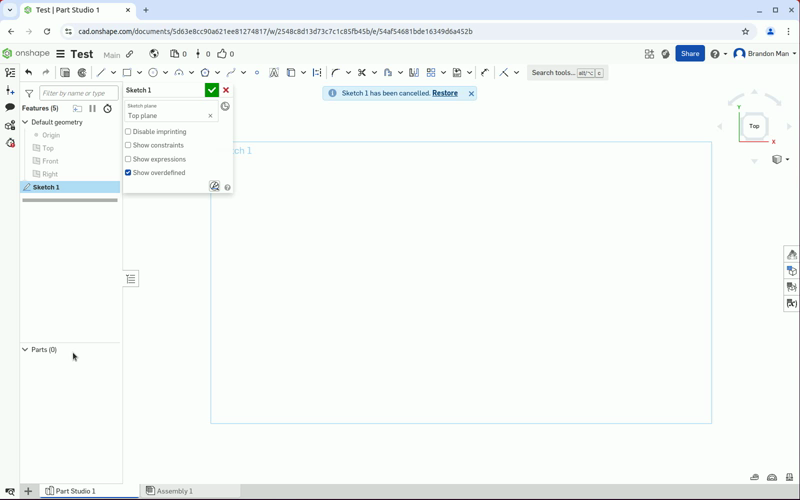
key(l)
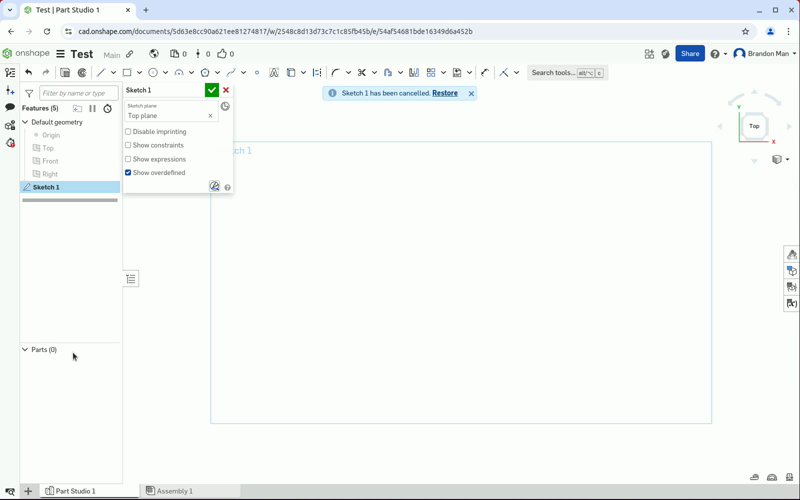
key_down(shift)
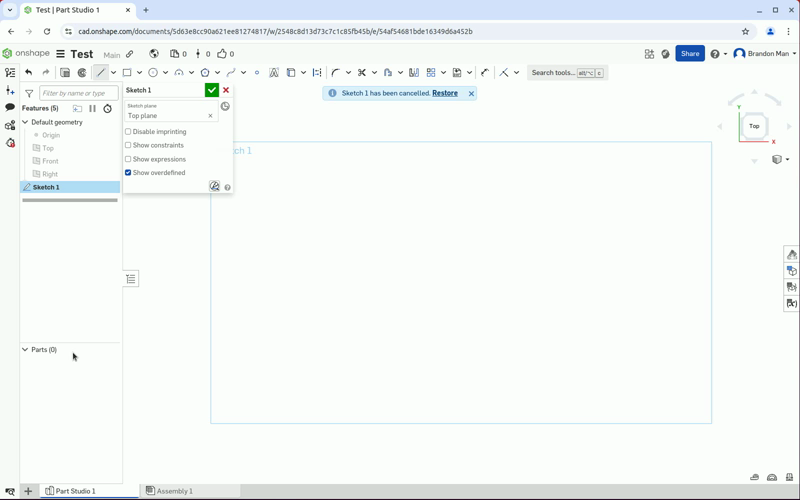
mouse_move(348, 238)
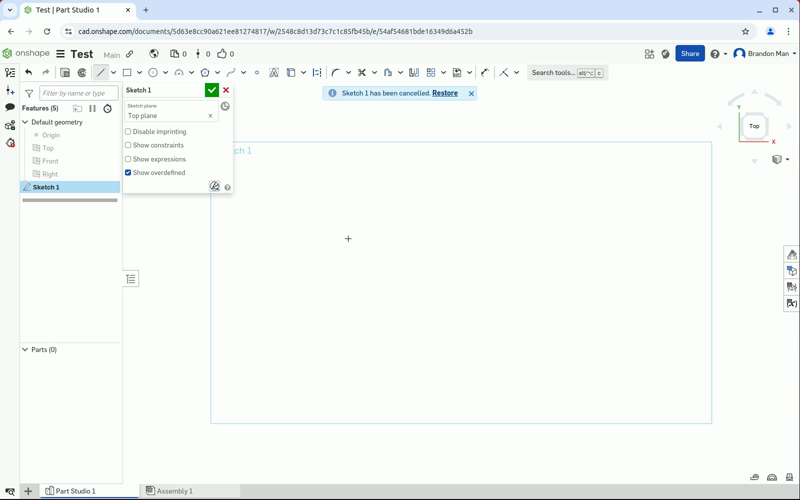
click(348, 238)
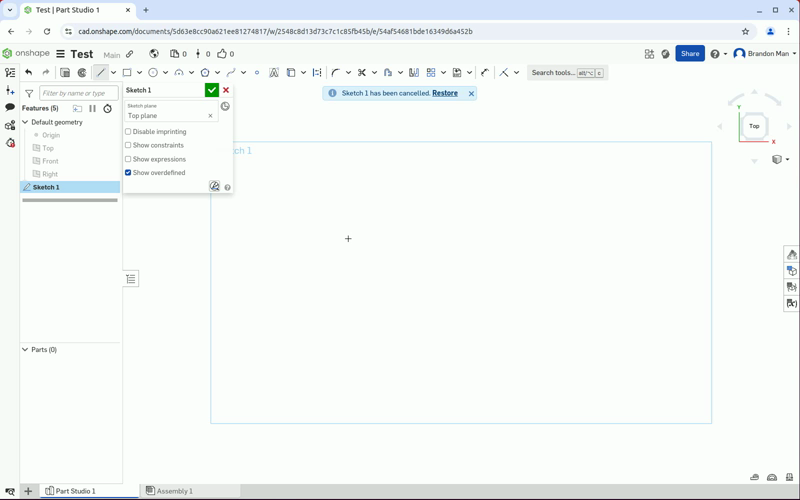
key_up(shift)
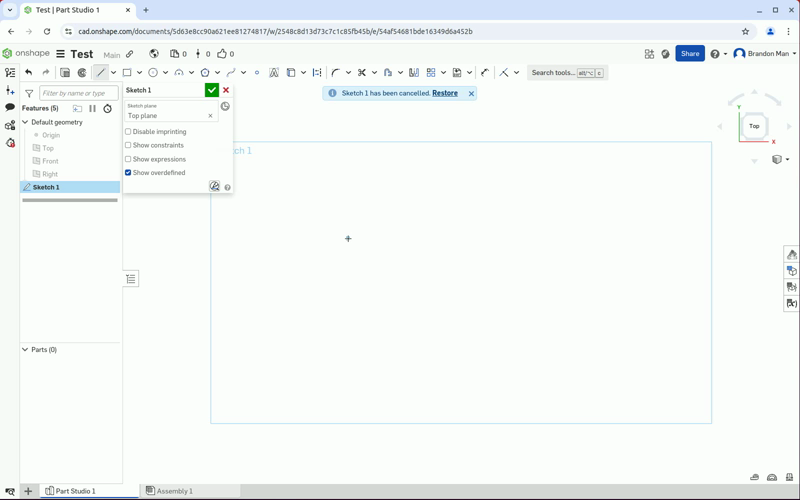
key_down(shift)
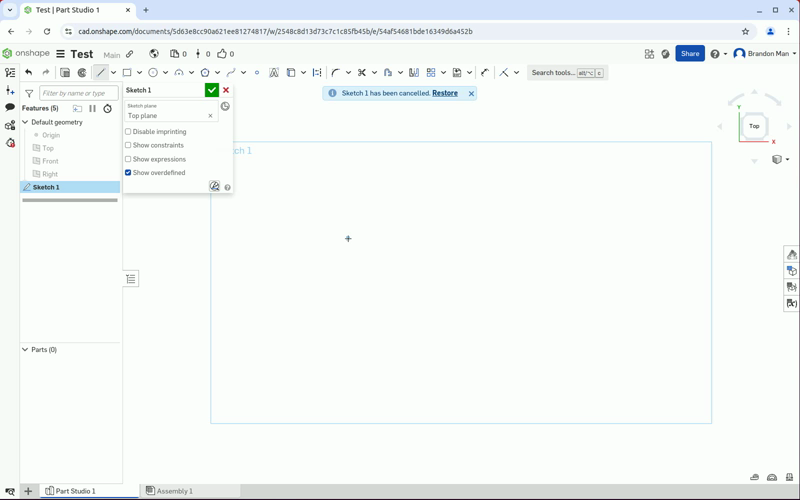
mouse_move(393, 283)
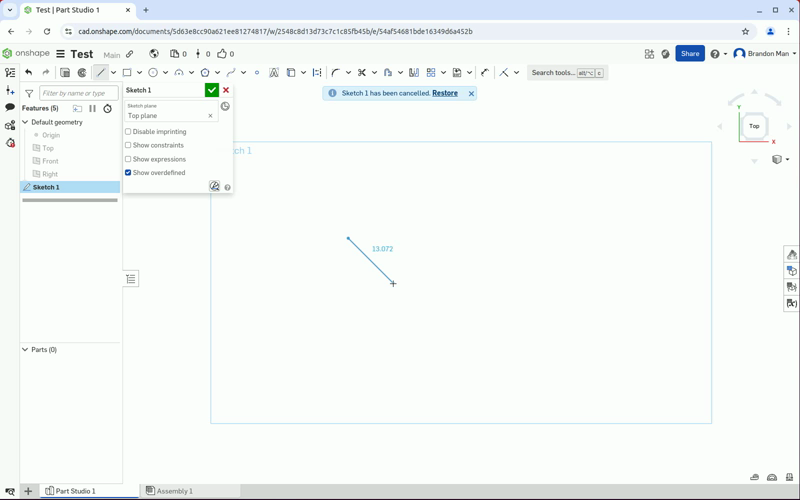
click(393, 283)
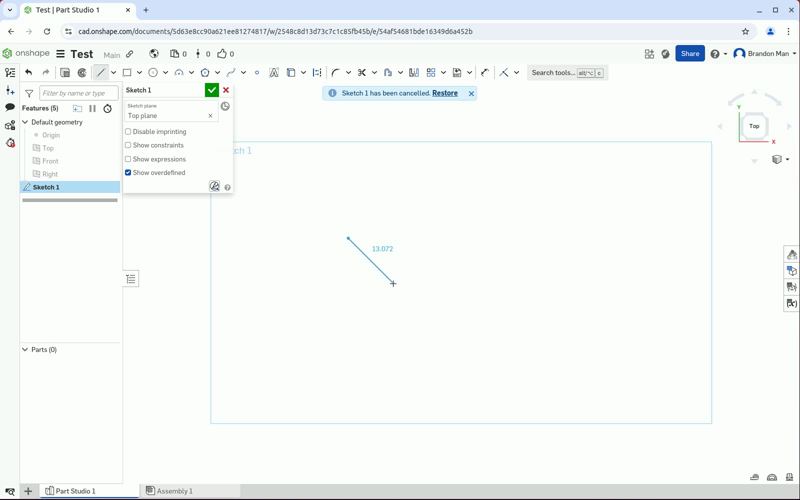
key_up(shift)
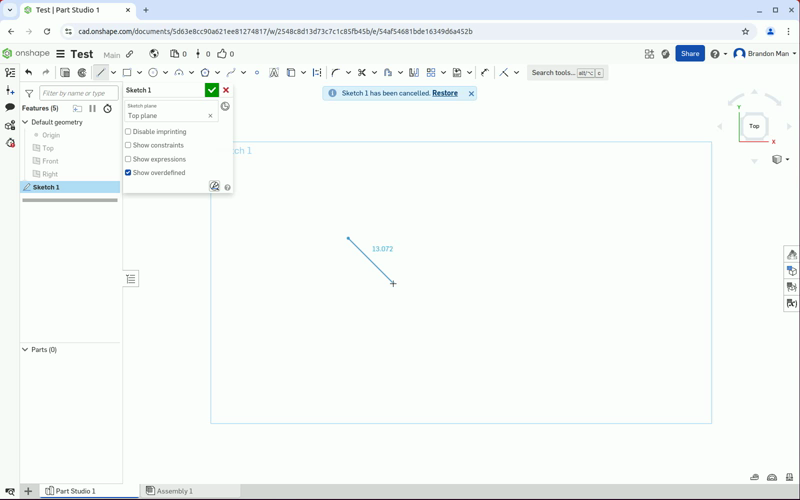
key_down(shift)
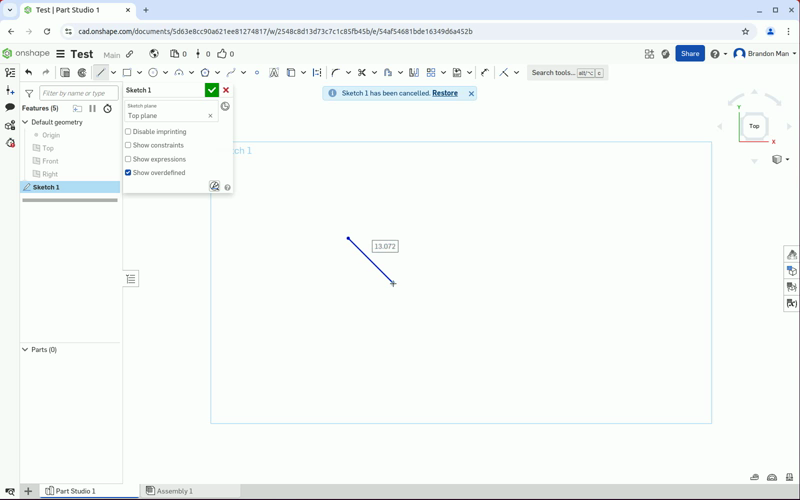
mouse_move(460, 283)
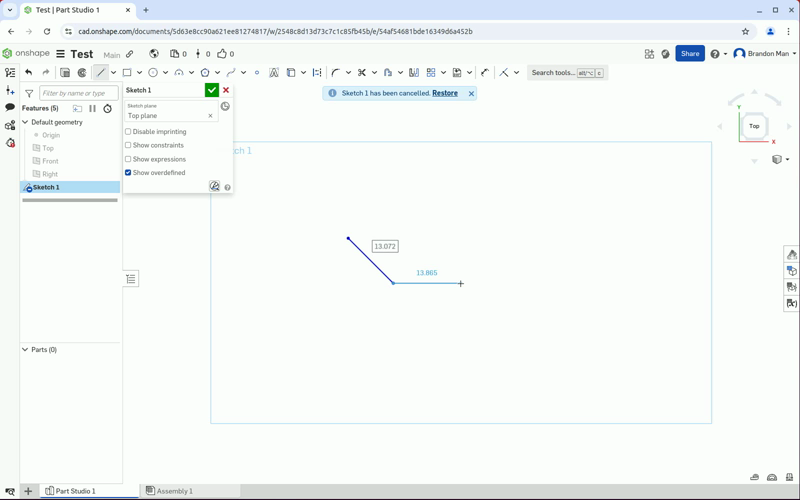
click(460, 283)
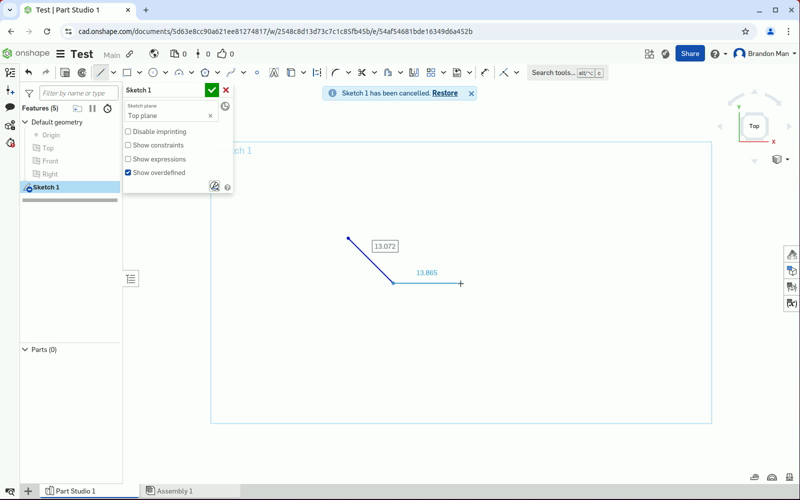
key_up(shift)
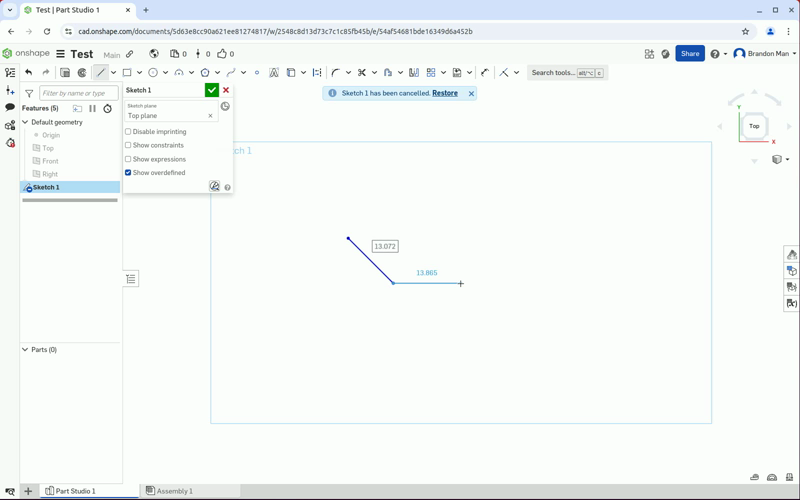
key_down(shift)
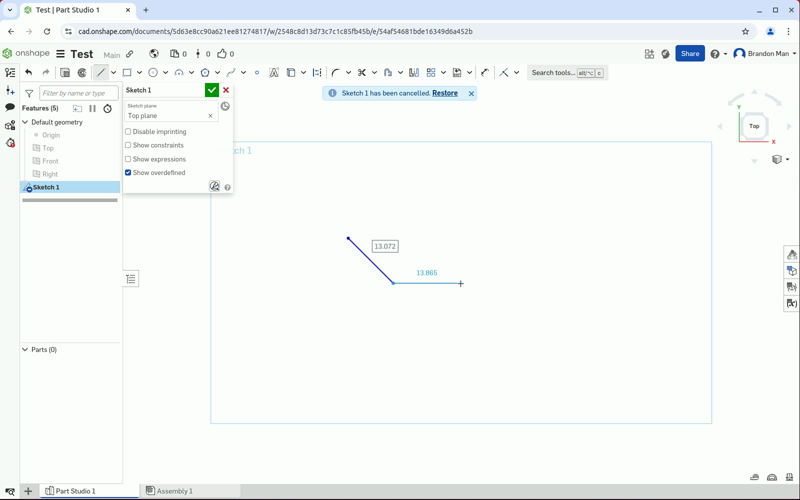
mouse_move(460, 193)
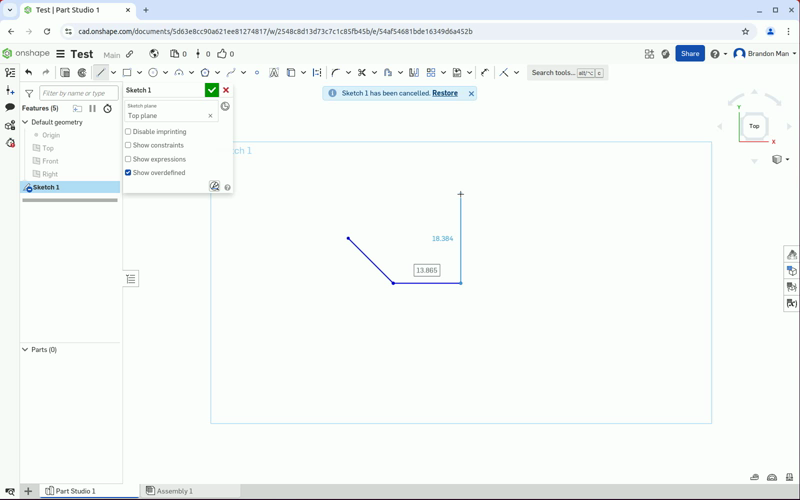
click(460, 193)
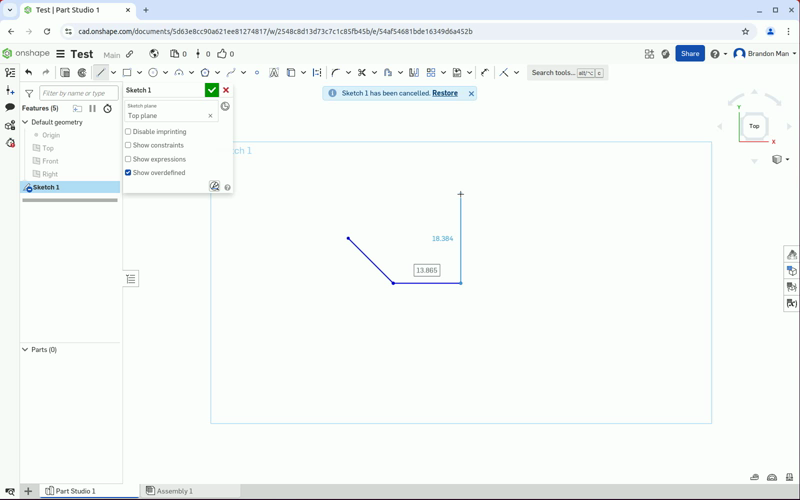
key_up(shift)
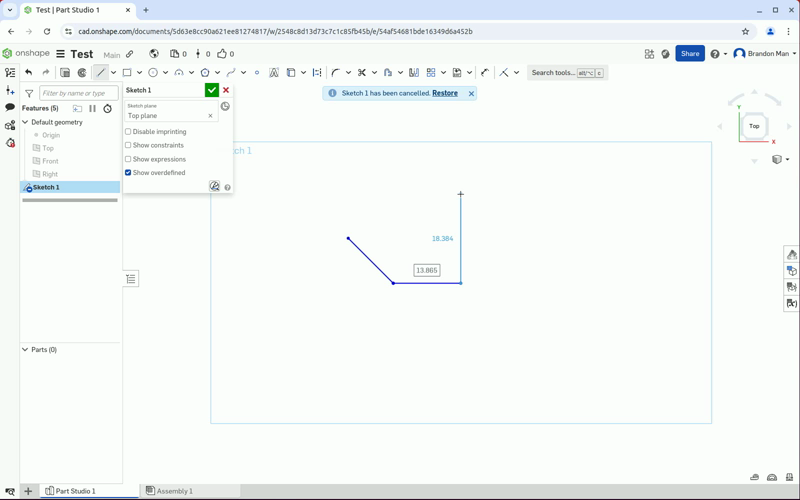
key_down(shift)
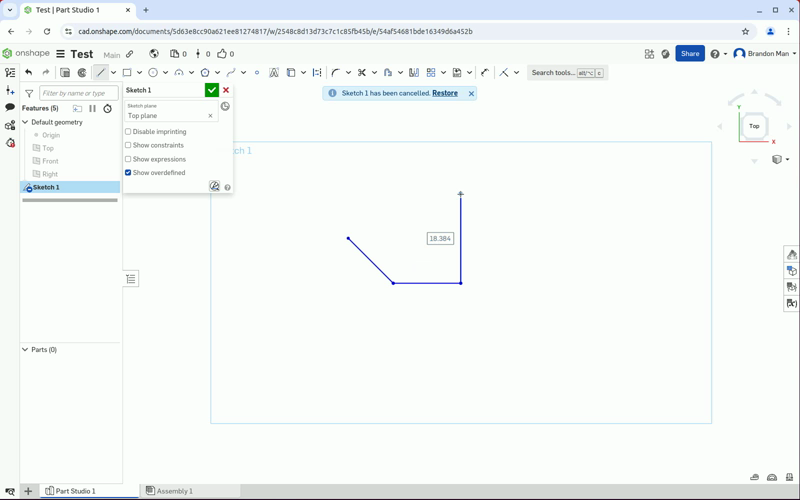
mouse_move(348, 193)
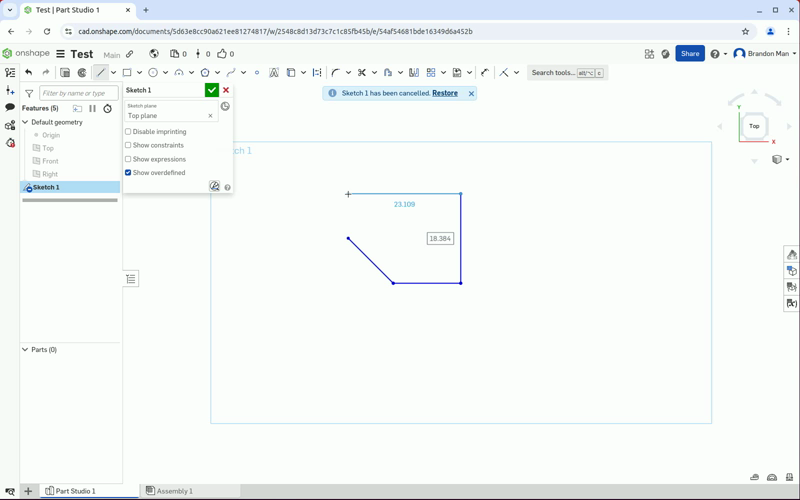
click(348, 193)
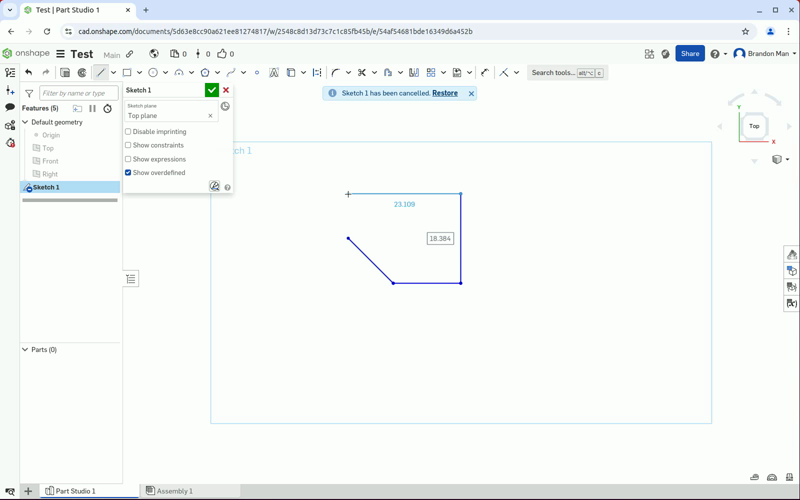
key_up(shift)
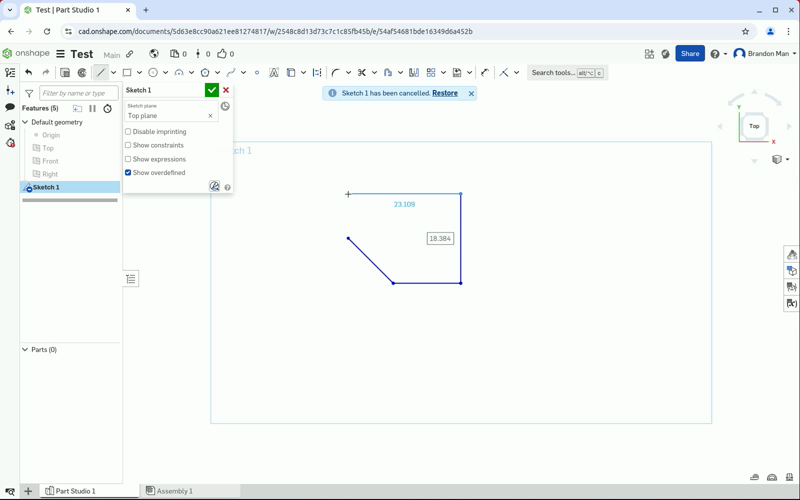
mouse_move(378, 193)
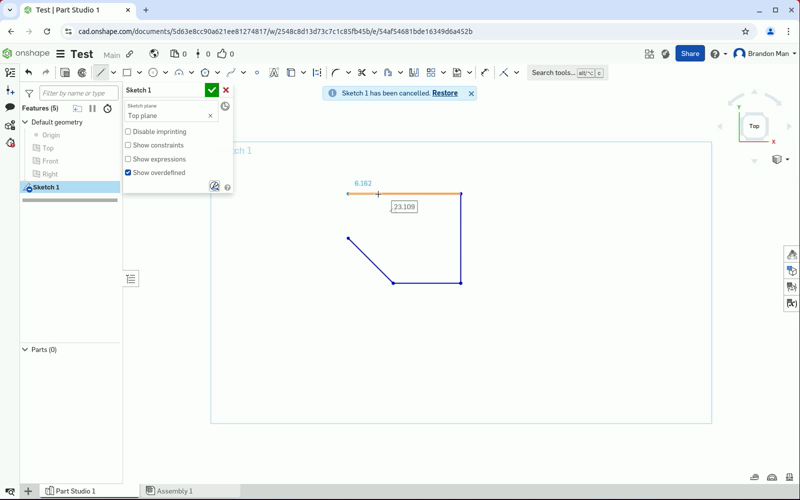
key_down(shift)
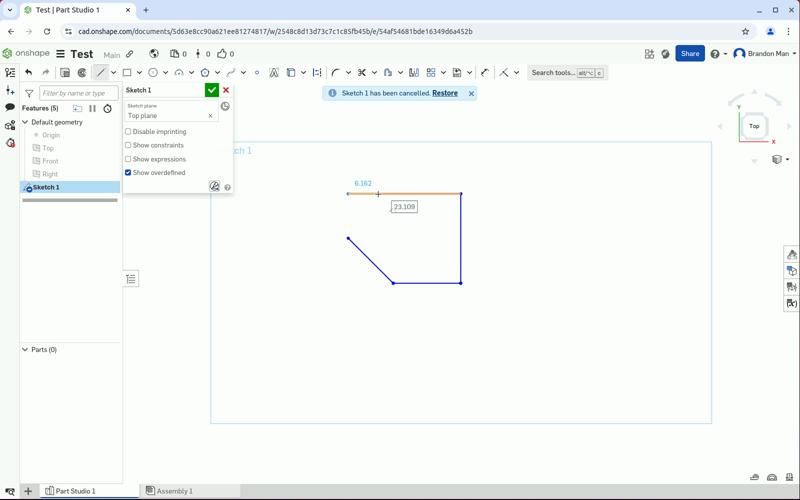
mouse_move(348, 238)
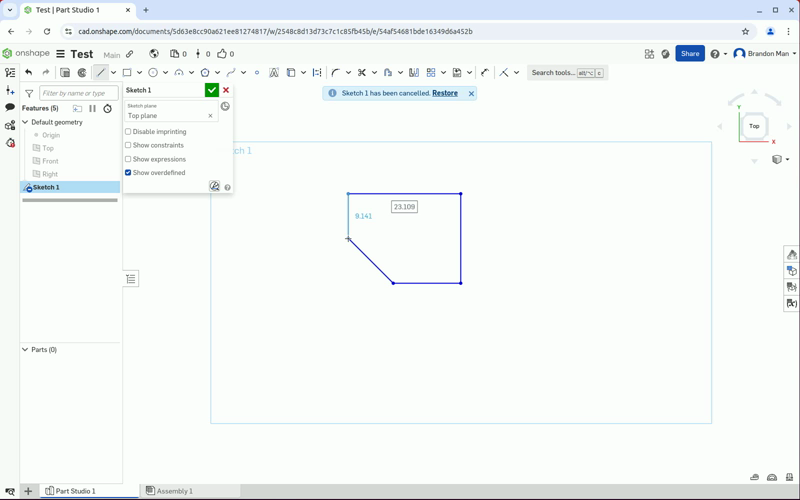
key_up(shift)
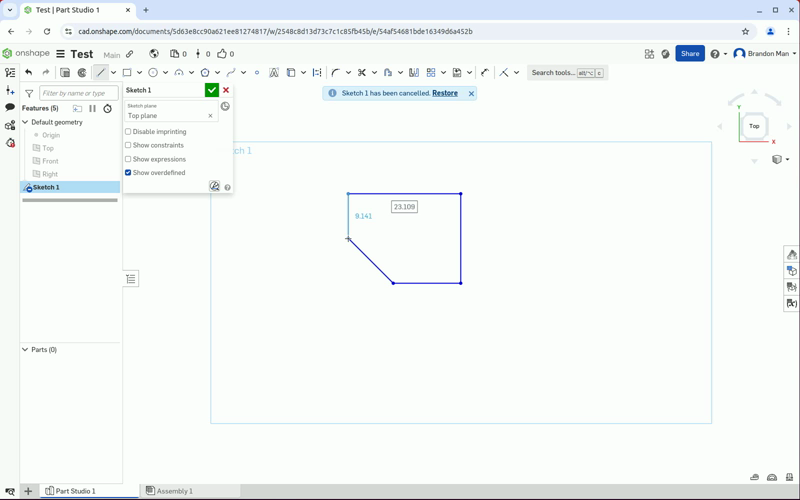
click(348, 238)
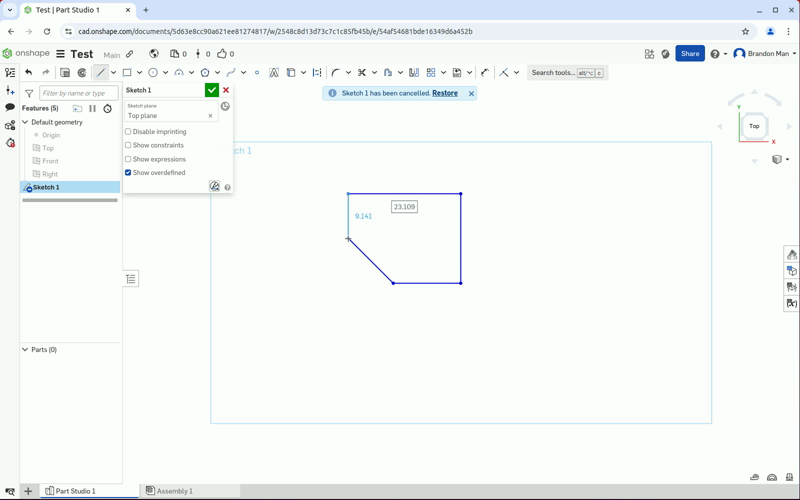
key(esc)
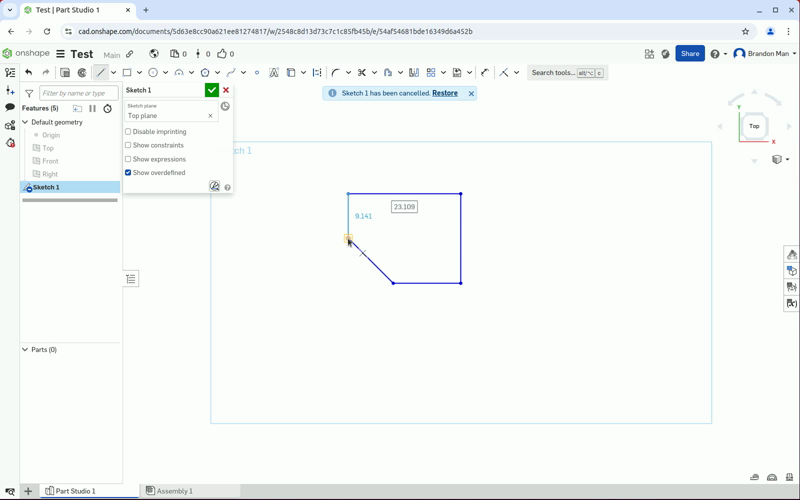
mouse_move(389, 221)
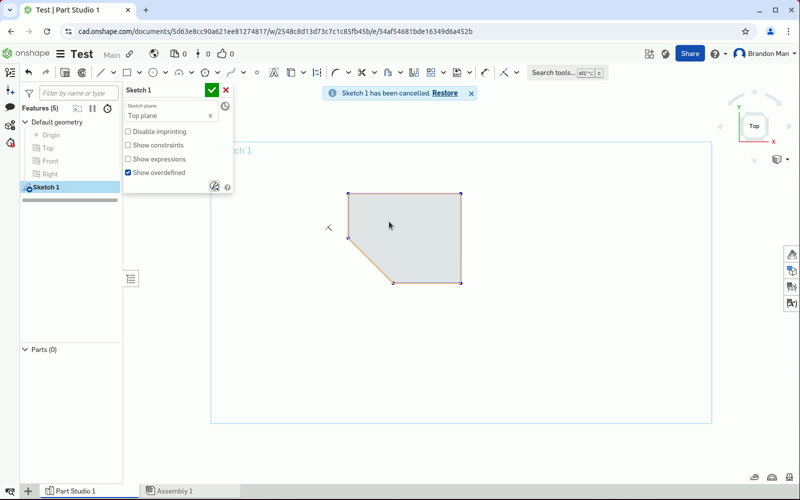
click(389, 221)
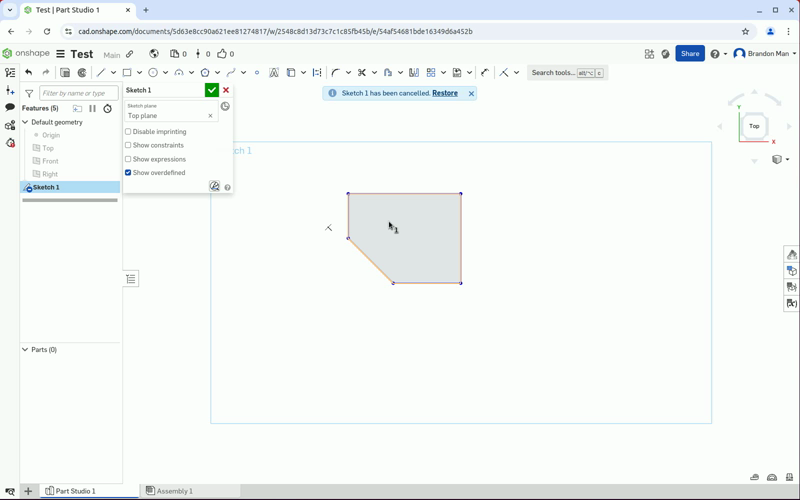
mouse_move(73, 352)
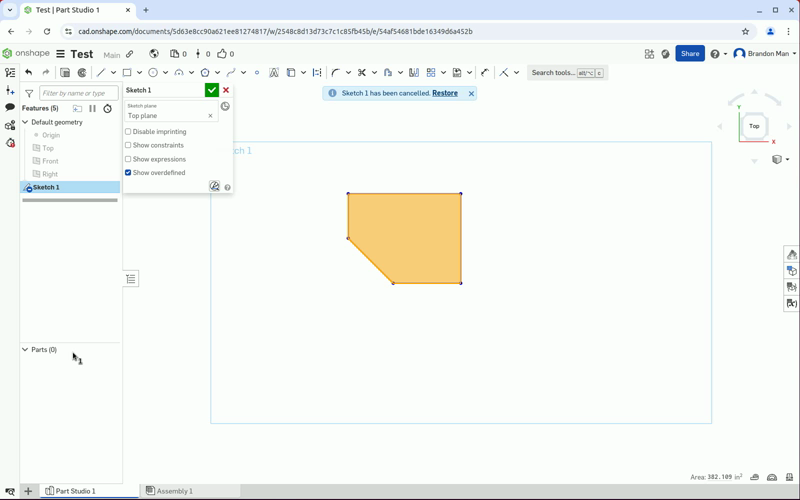
key(shift+y)
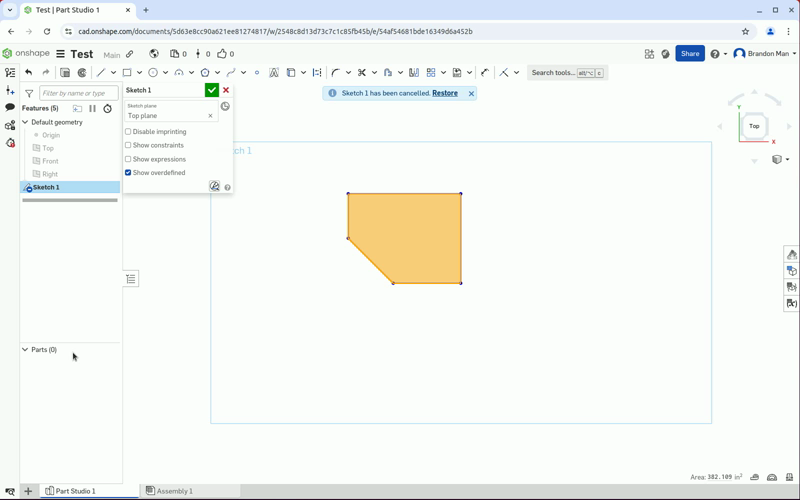
key(shift+e)
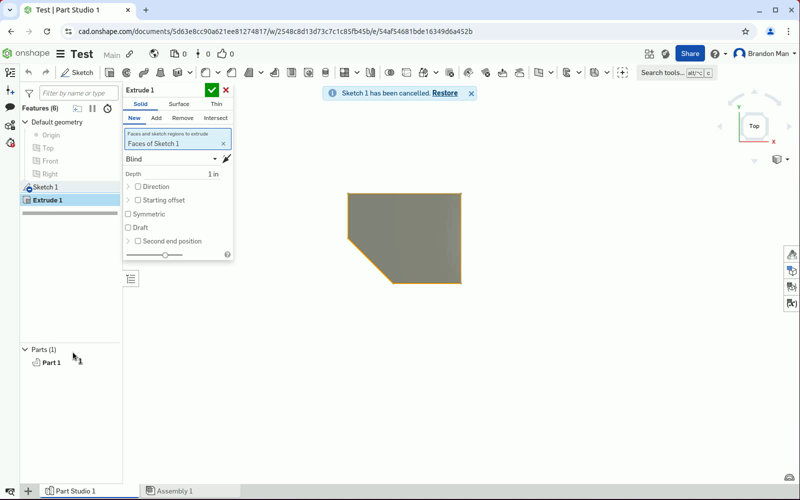
mouse_move(143, 106)
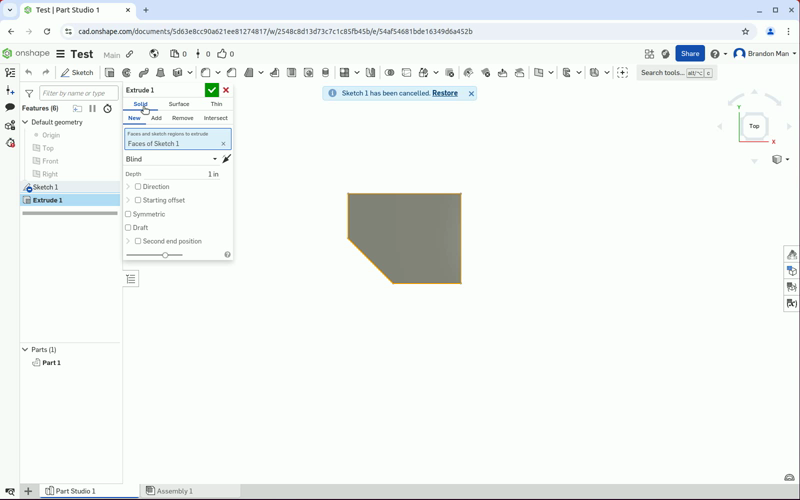
click(143, 106)
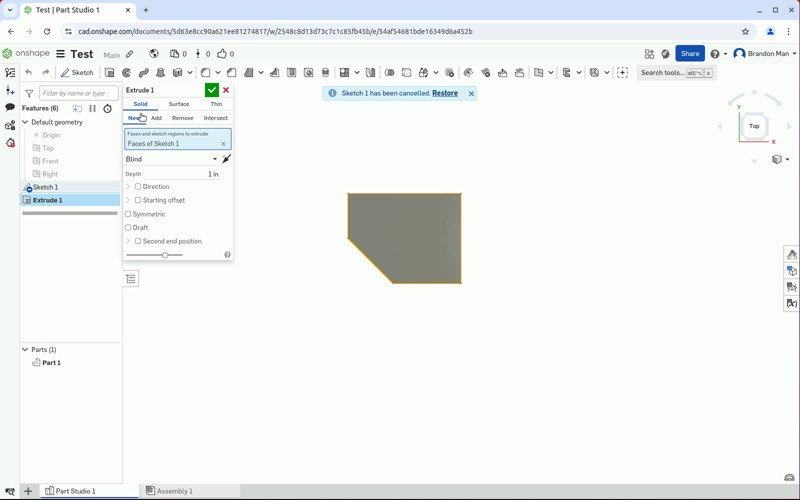
mouse_move(137, 120)
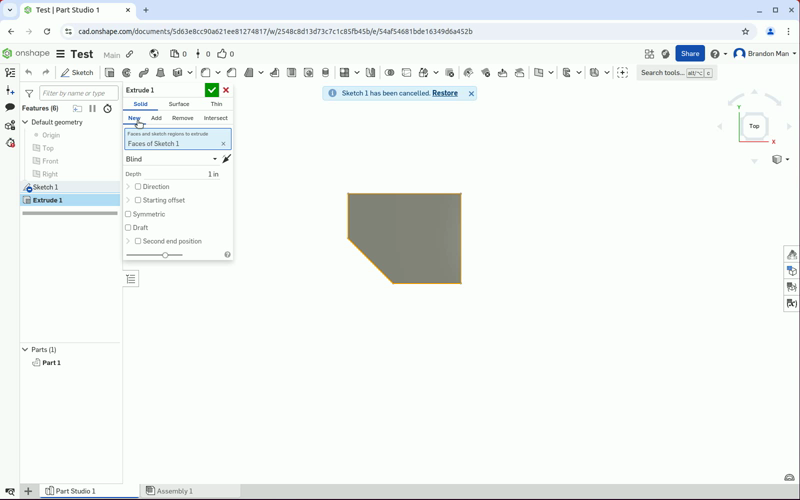
click(137, 120)
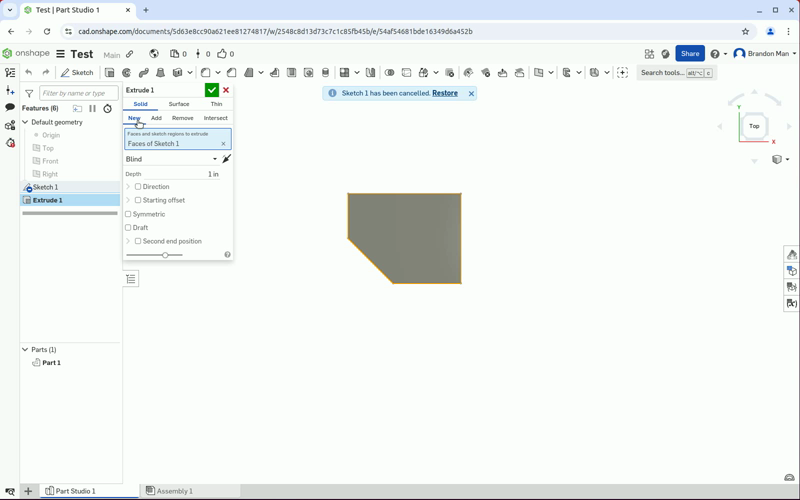
key(tab, 4)
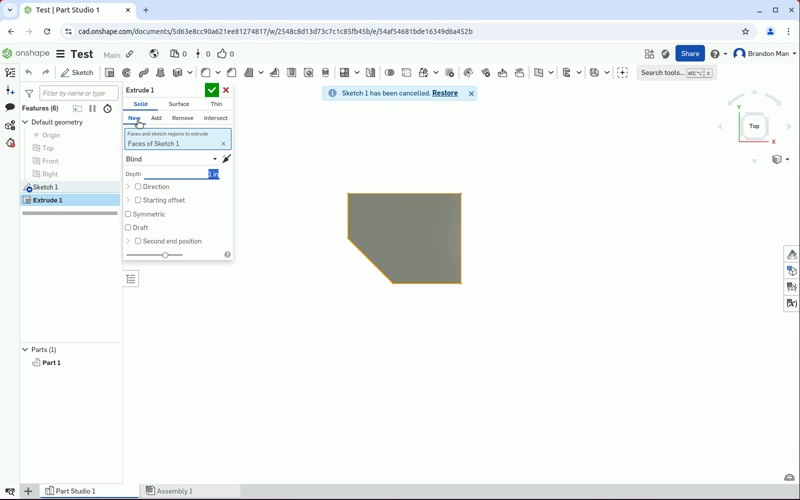
text(4.574)
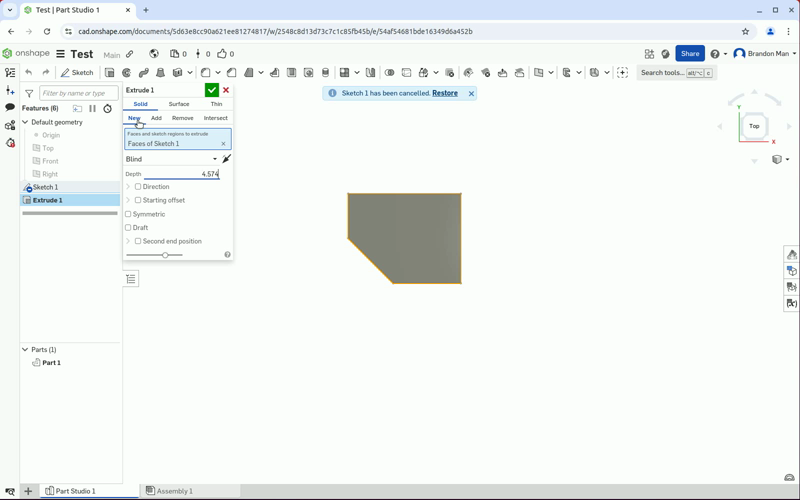
key(enter)
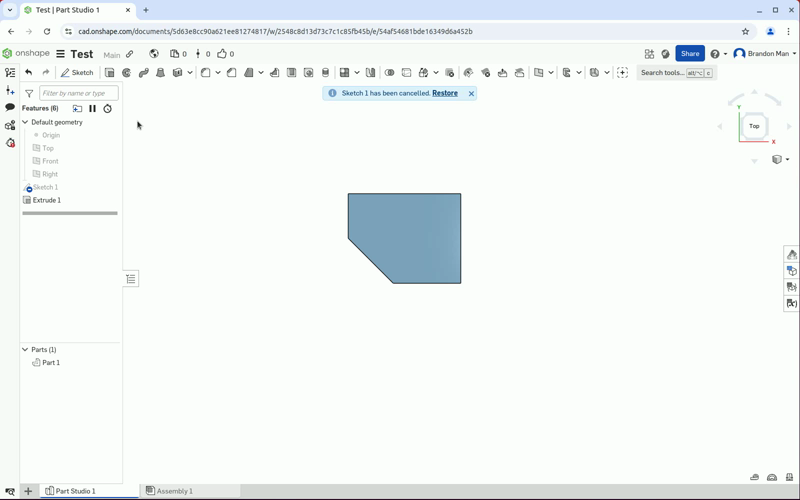
key(shift+h)
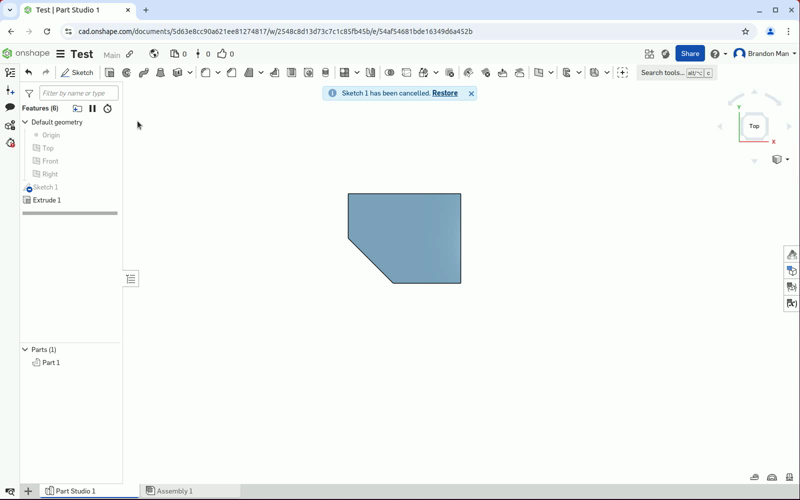
key(shift+h)
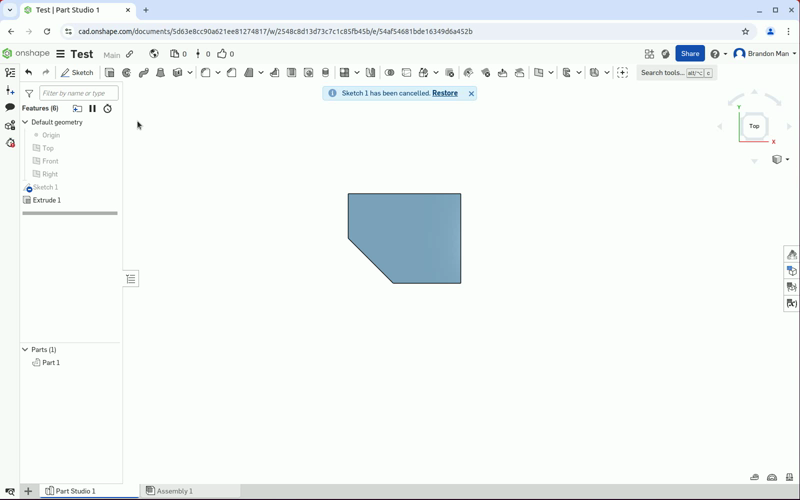
mouse_move(73, 189)
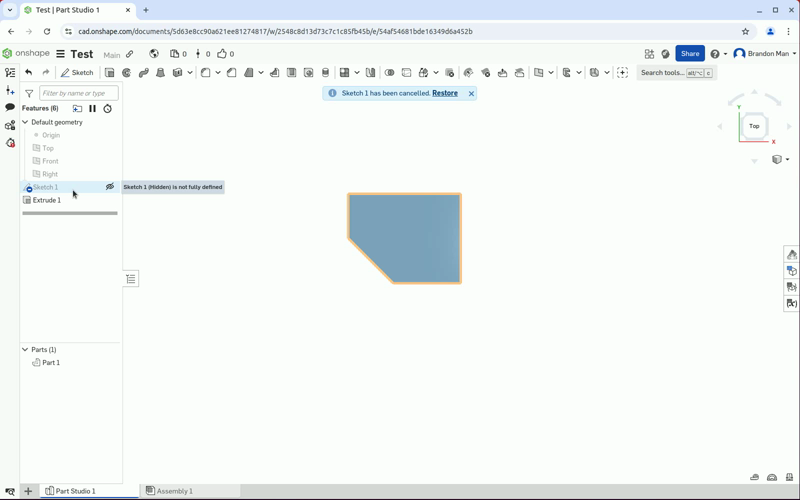
click(73, 189)
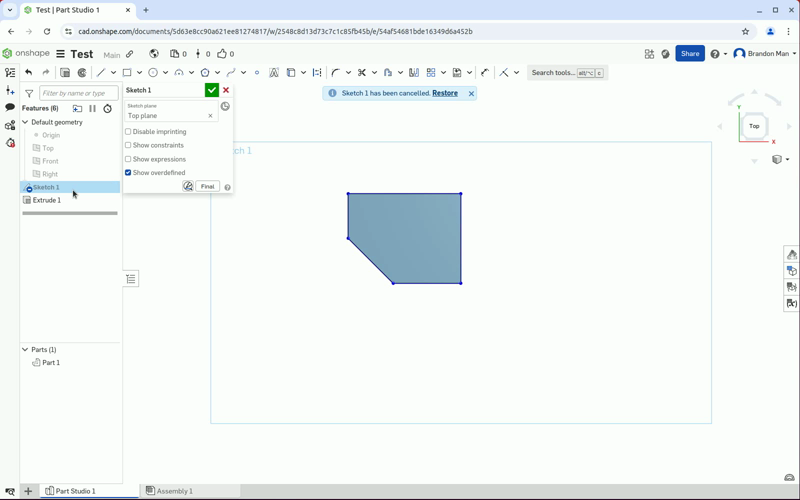
mouse_move(229, 92)
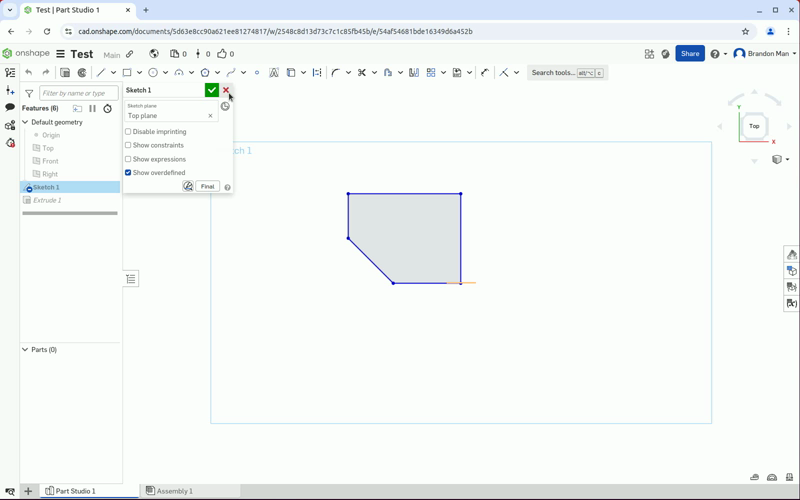
click(229, 92)
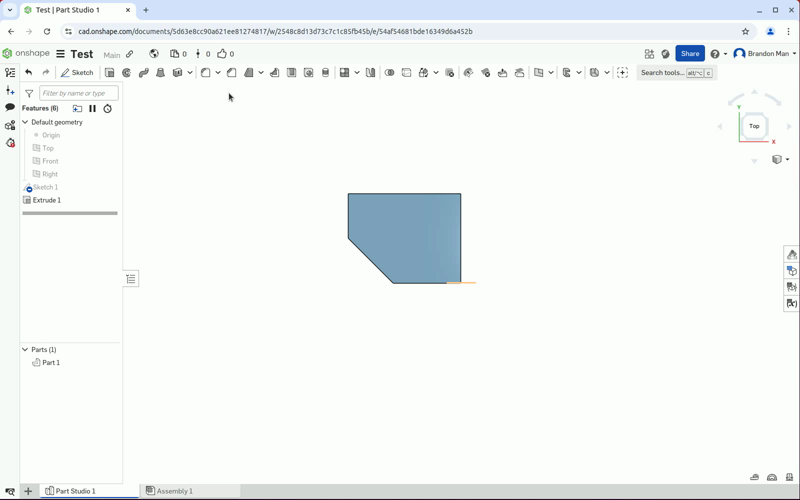
mouse_move(541, 75)
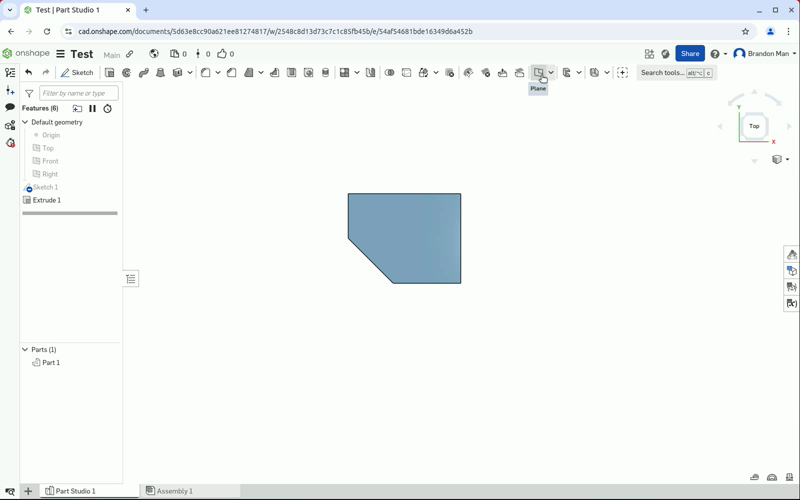
click(541, 75)
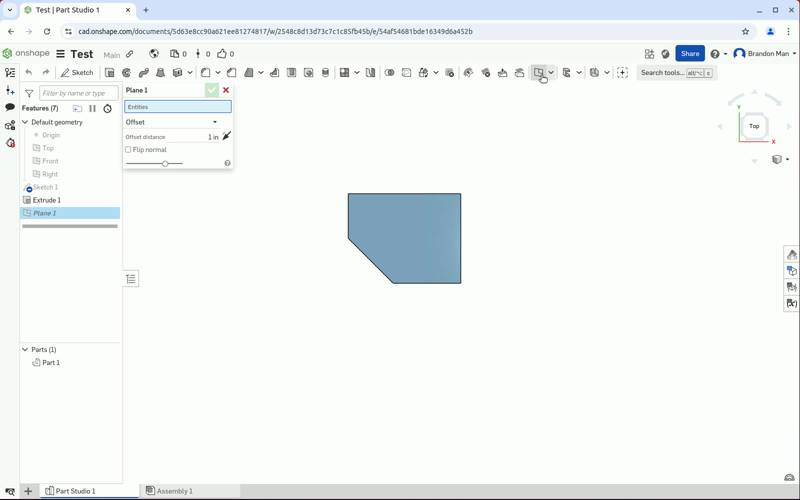
mouse_move(73, 150)
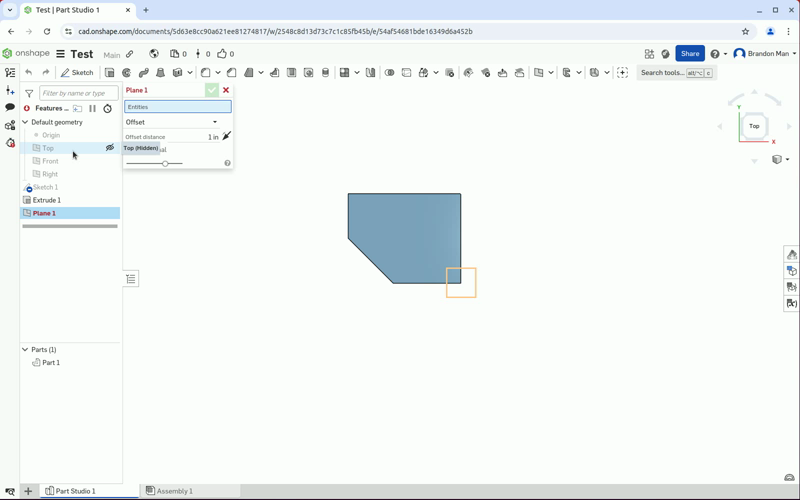
click(73, 150)
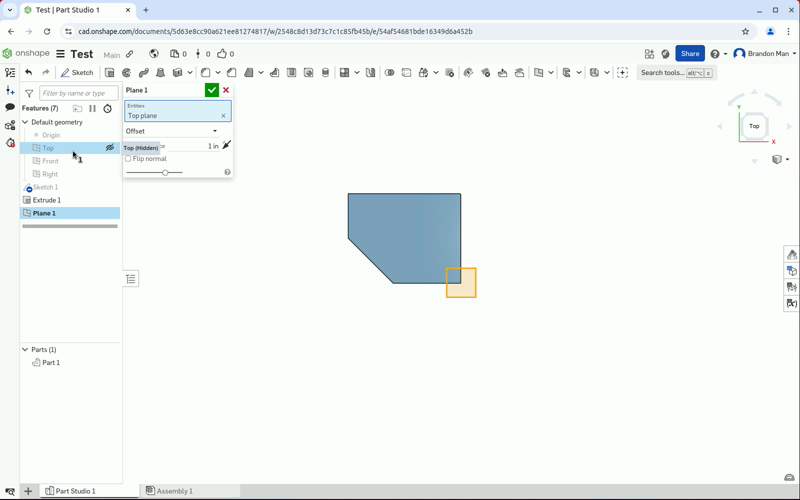
key(tab, 2)
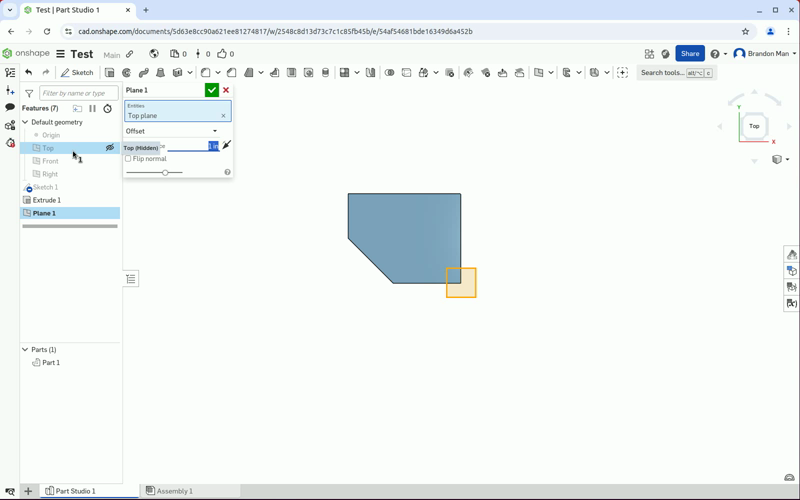
text(4.56)
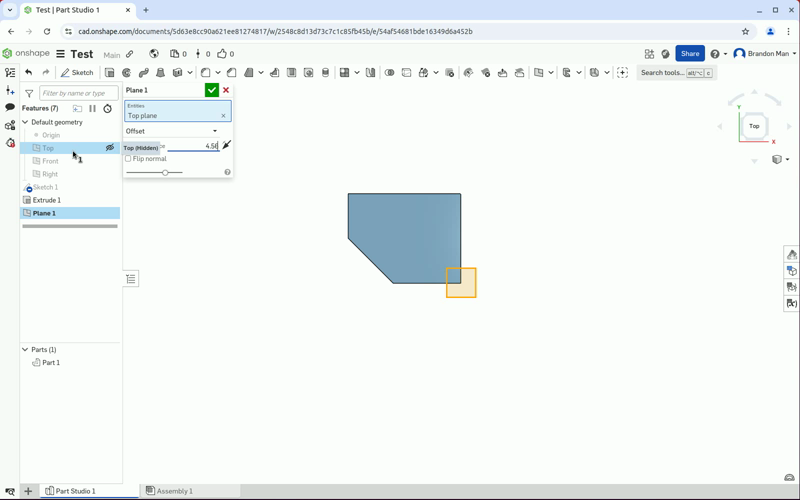
key(enter, 2)
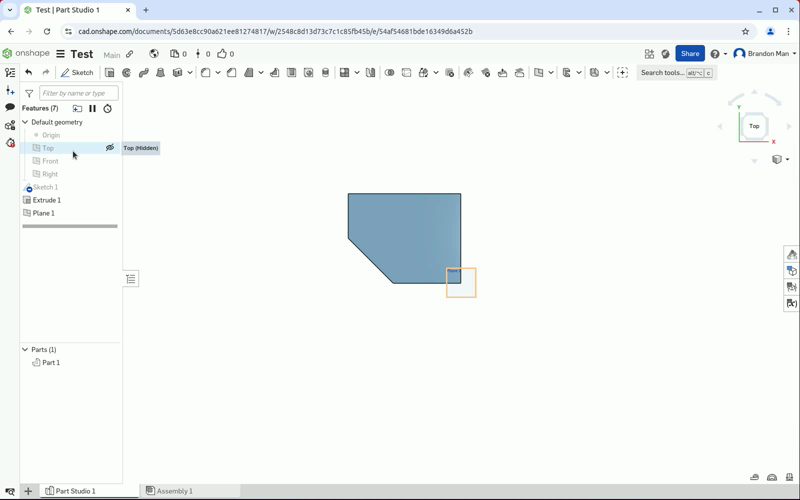
key(shift+s)
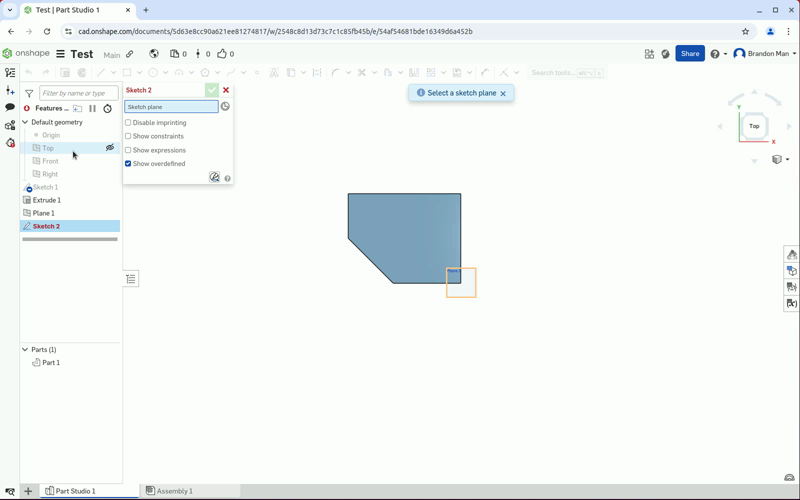
mouse_move(73, 215)
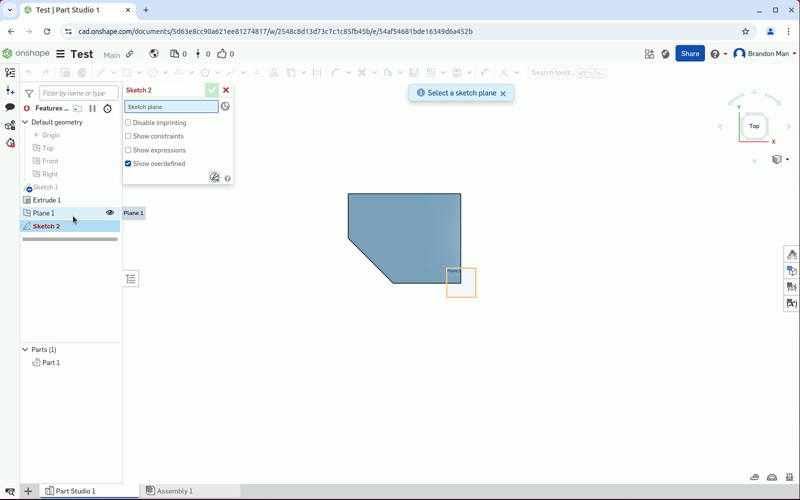
click(73, 215)
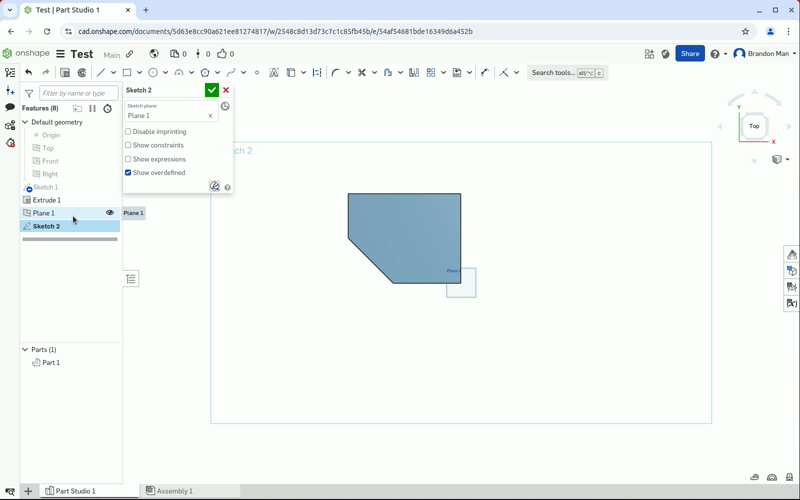
mouse_move(73, 352)
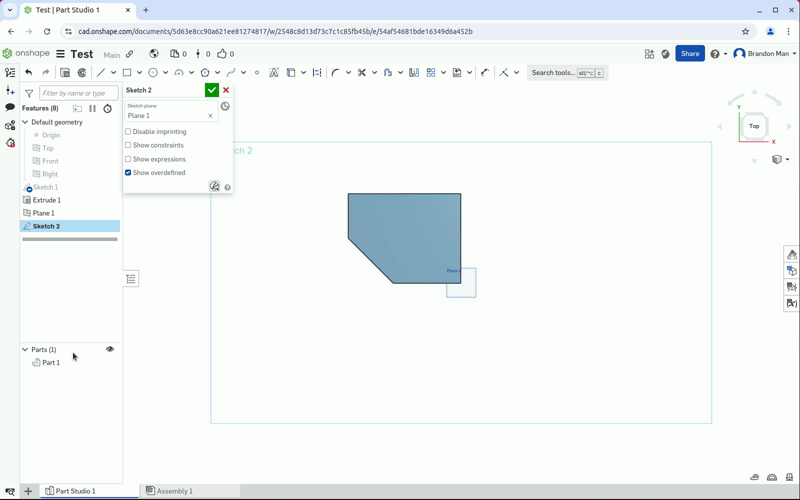
key(y)
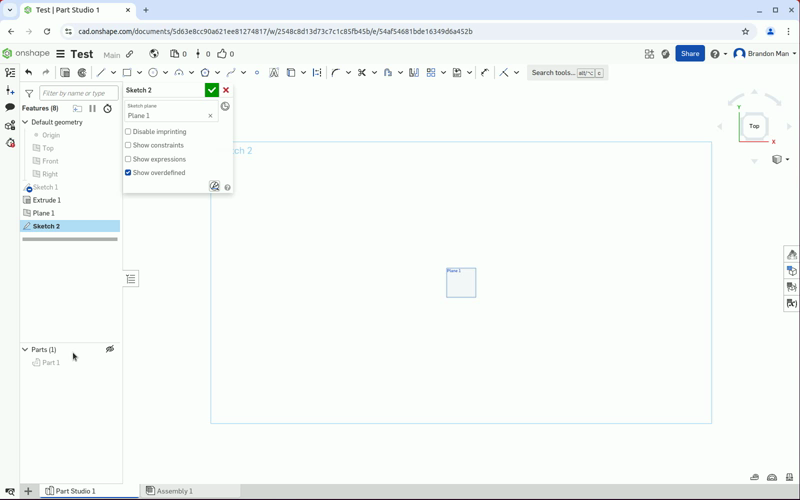
key(a)
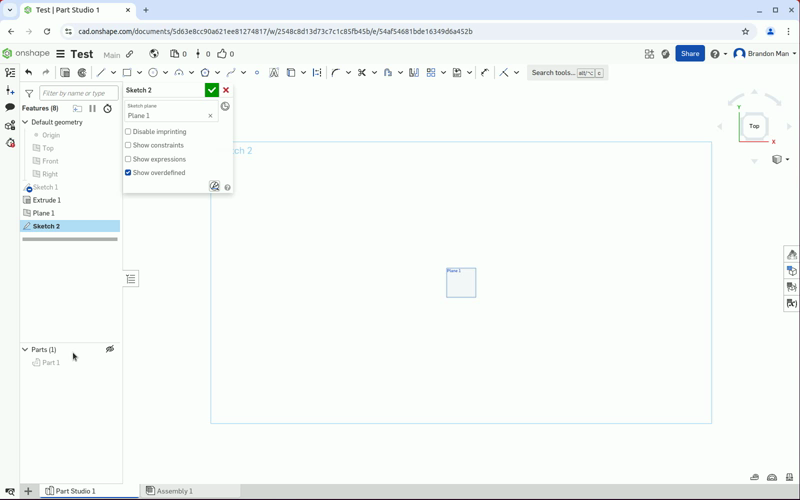
key_down(shift)
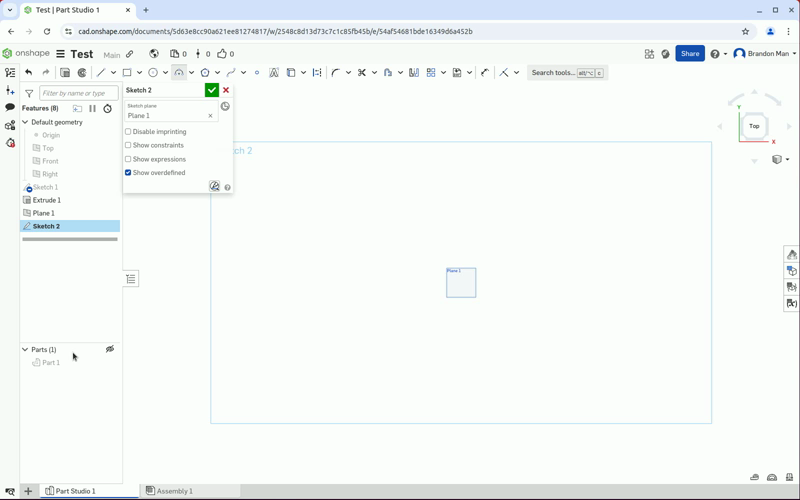
mouse_move(460, 282)
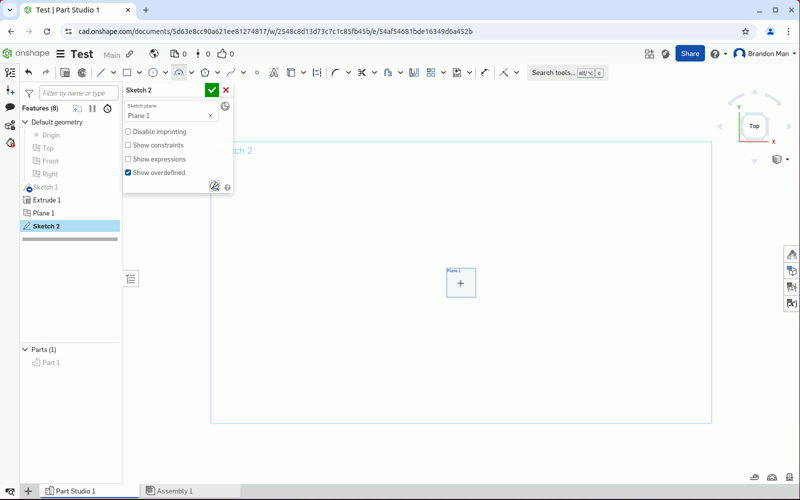
click(460, 282)
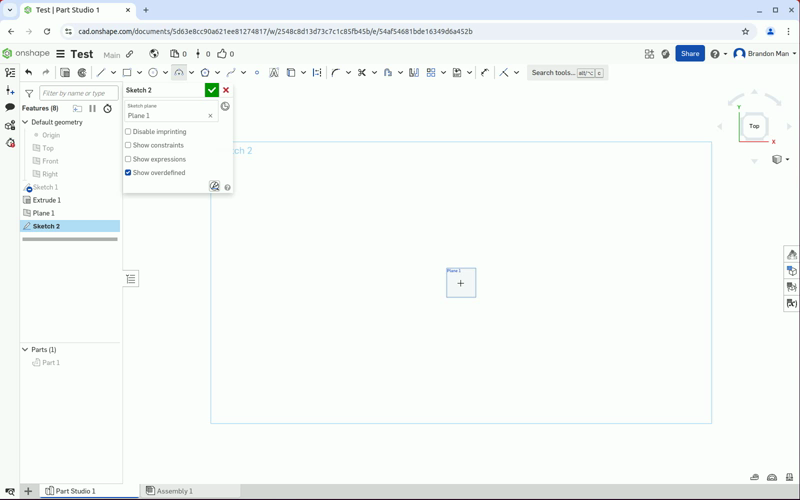
key_up(shift)
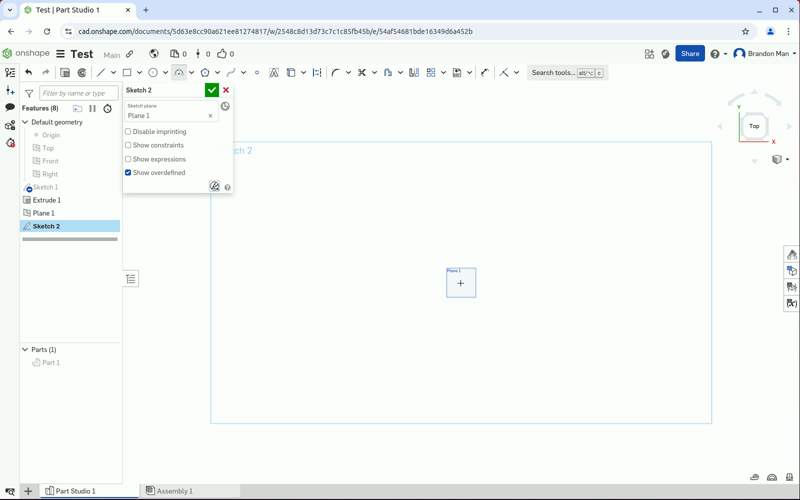
key_down(shift)
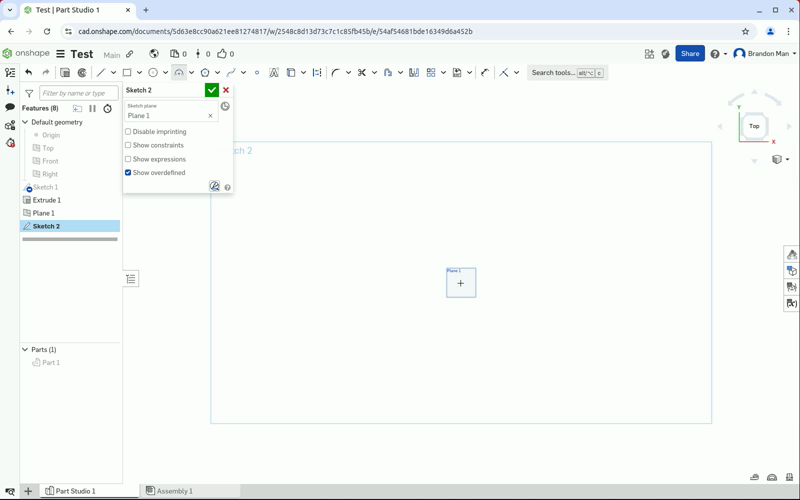
mouse_move(460, 192)
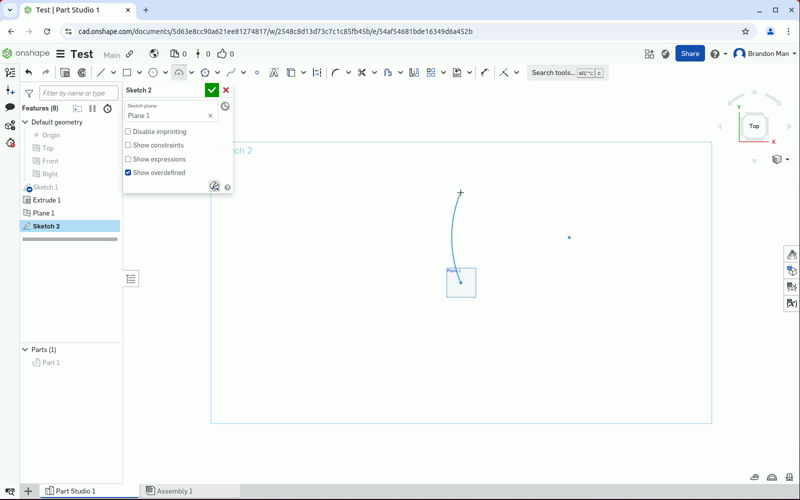
click(460, 192)
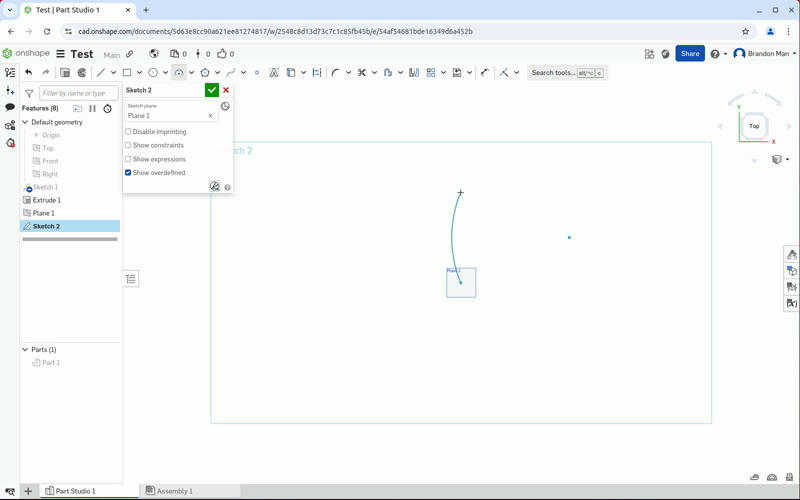
mouse_move(506, 237)
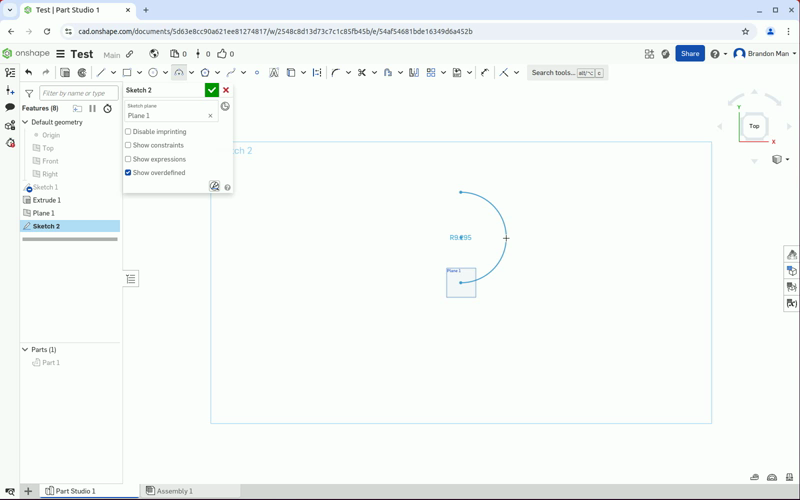
click(506, 237)
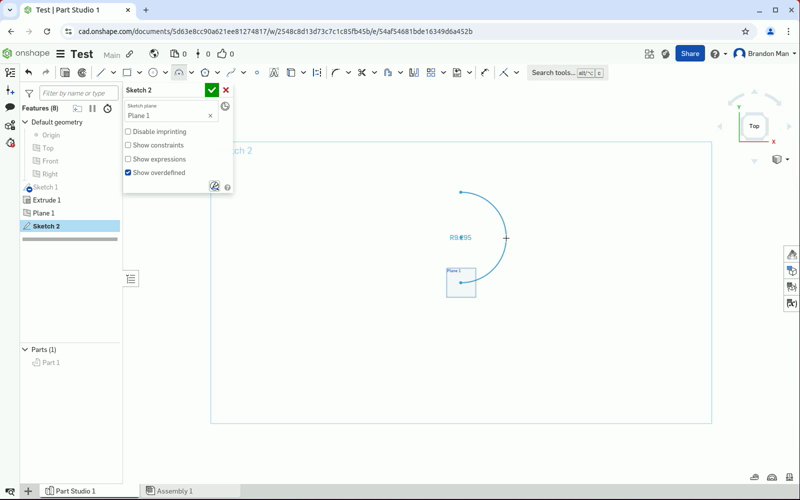
key_up(shift)
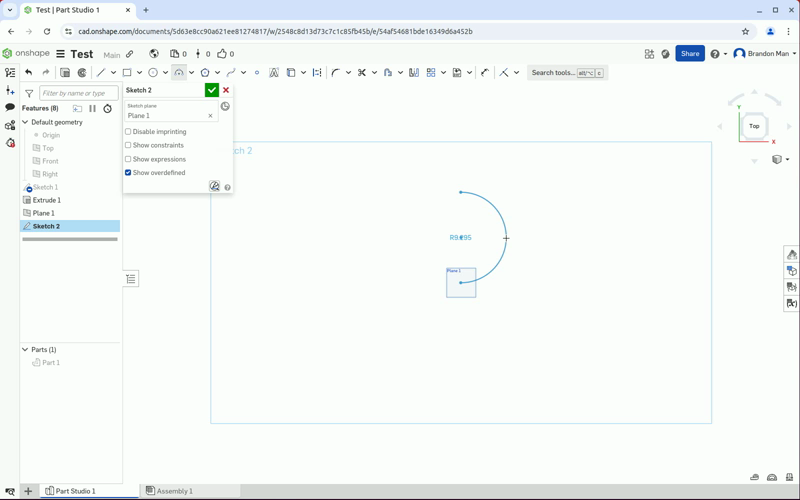
key(esc)
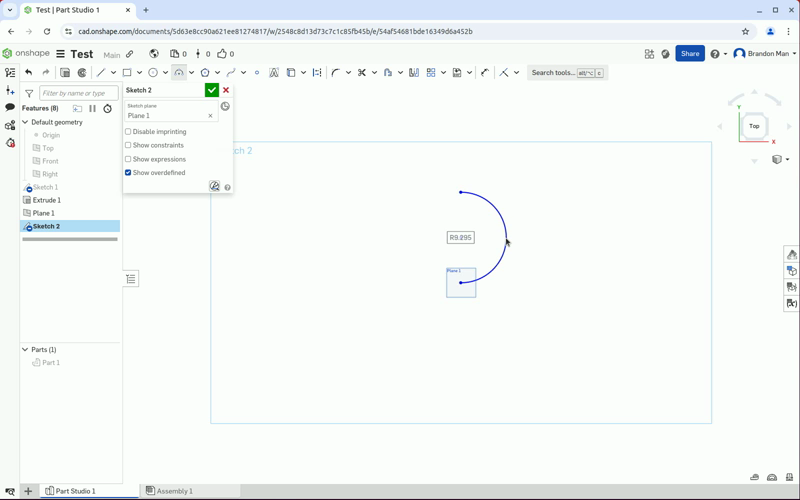
key(l)
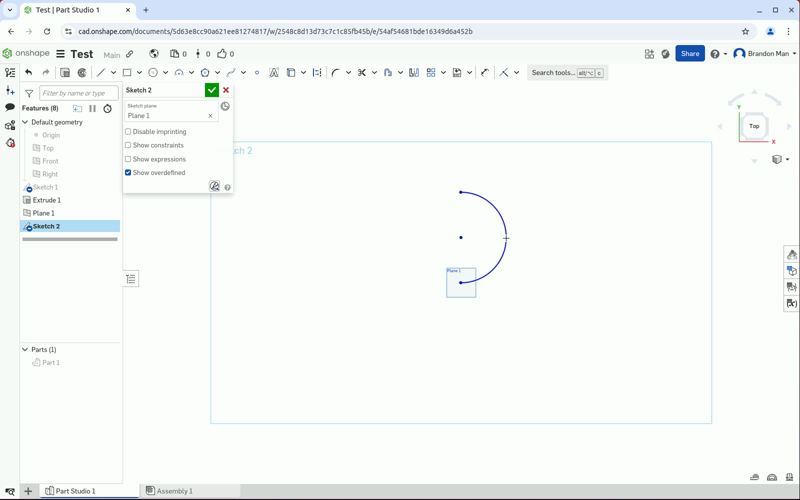
mouse_move(460, 192)
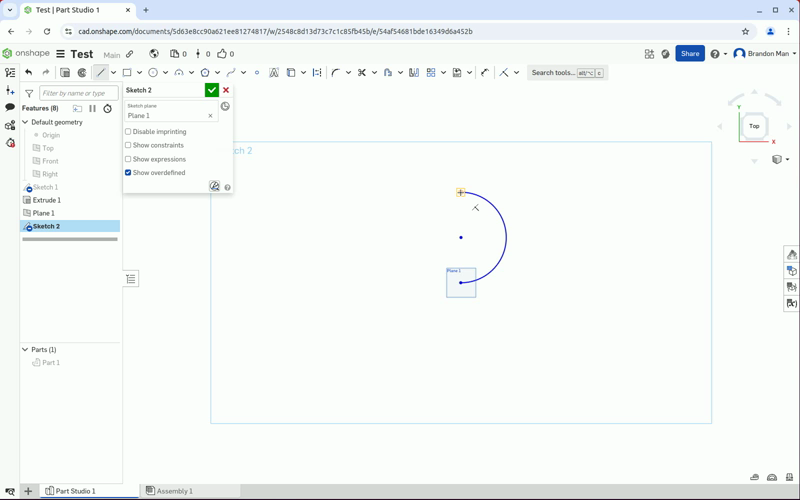
click(460, 192)
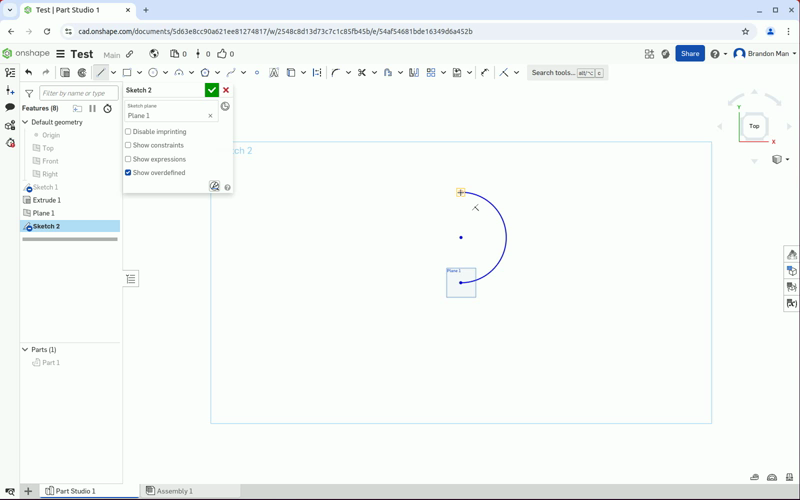
key_down(shift)
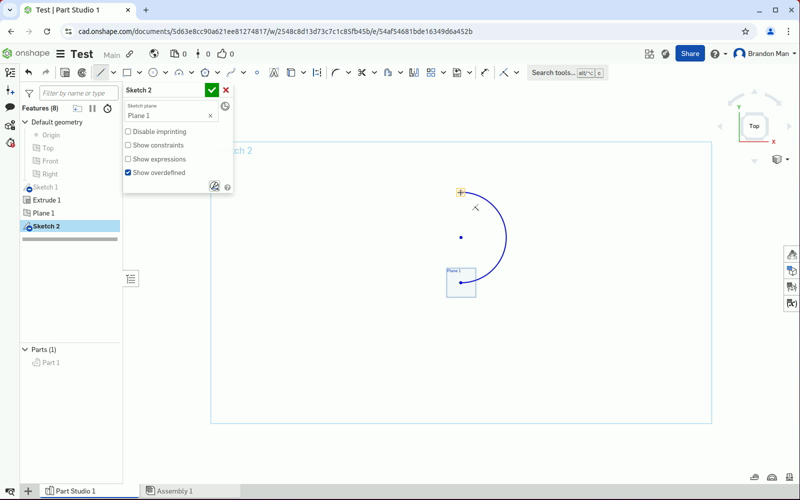
mouse_move(490, 192)
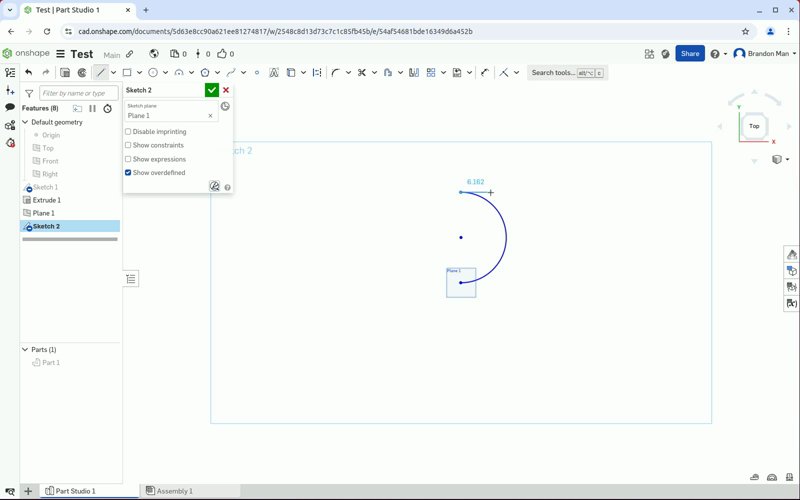
mouse_move(460, 215)
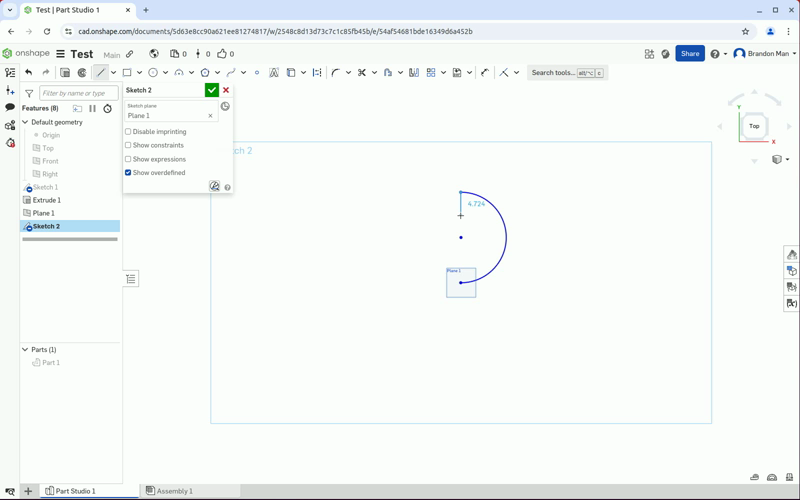
click(460, 215)
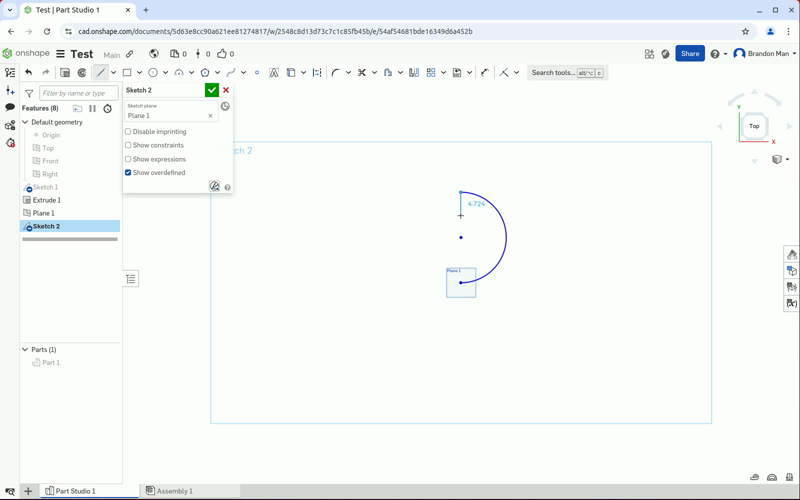
key_up(shift)
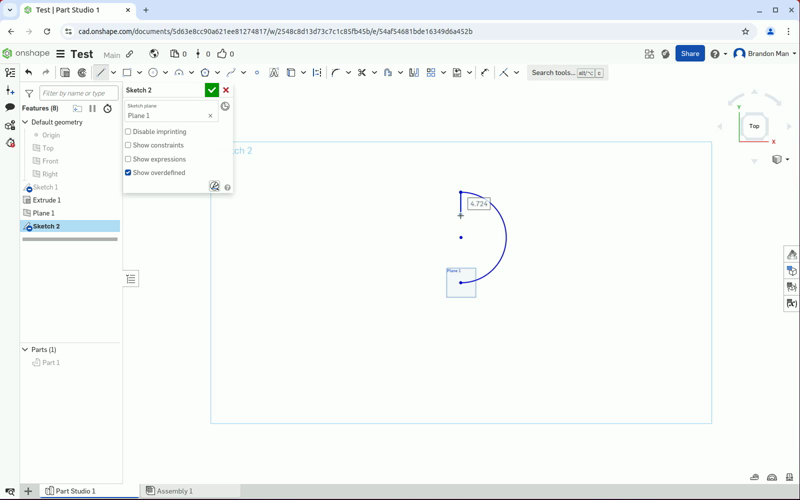
key(esc)
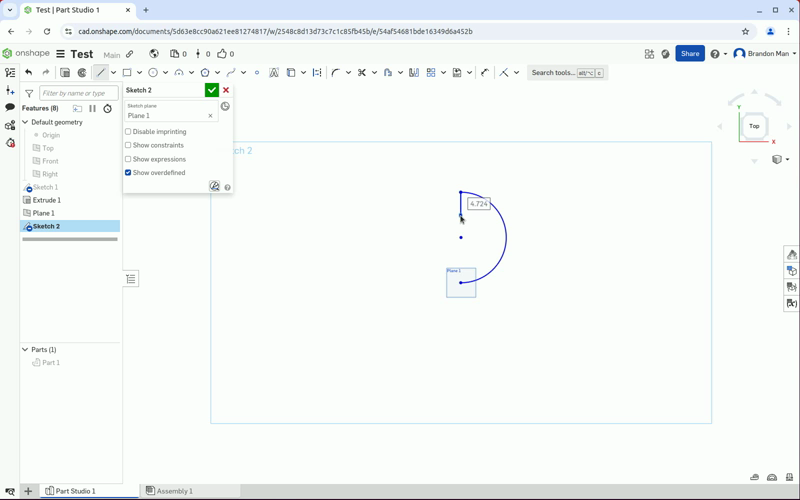
key(a)
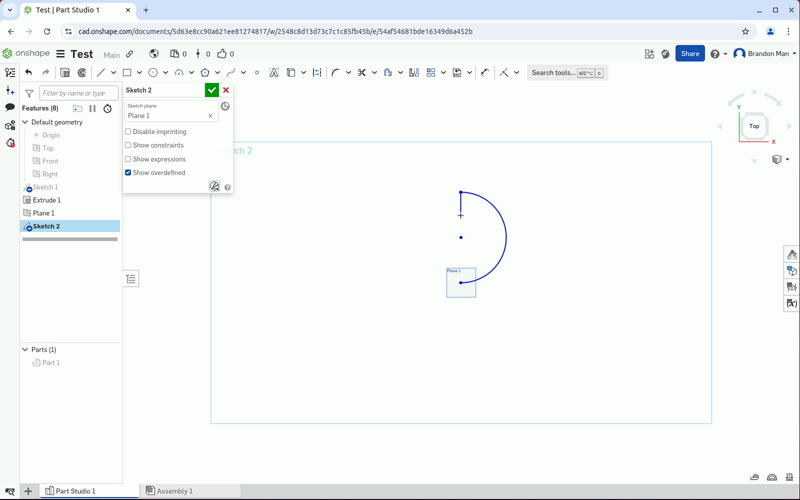
mouse_move(460, 215)
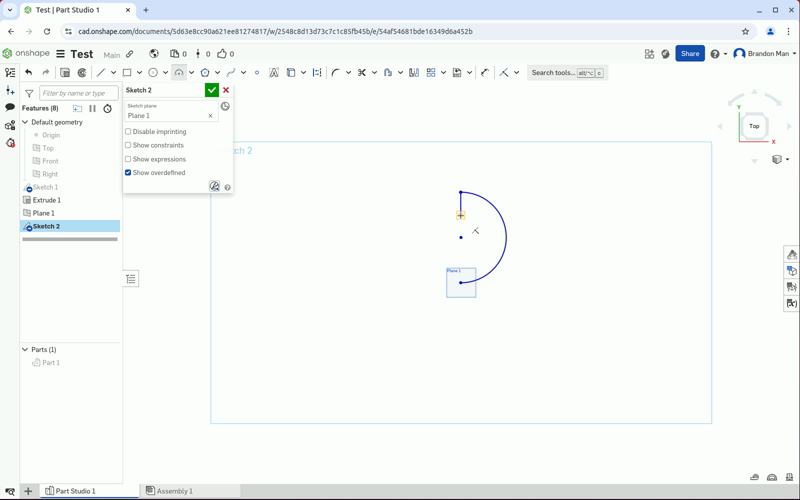
click(460, 215)
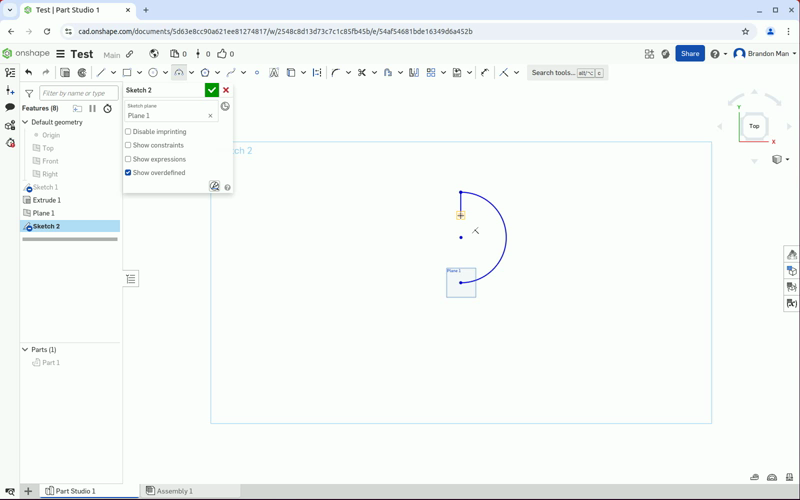
key_down(shift)
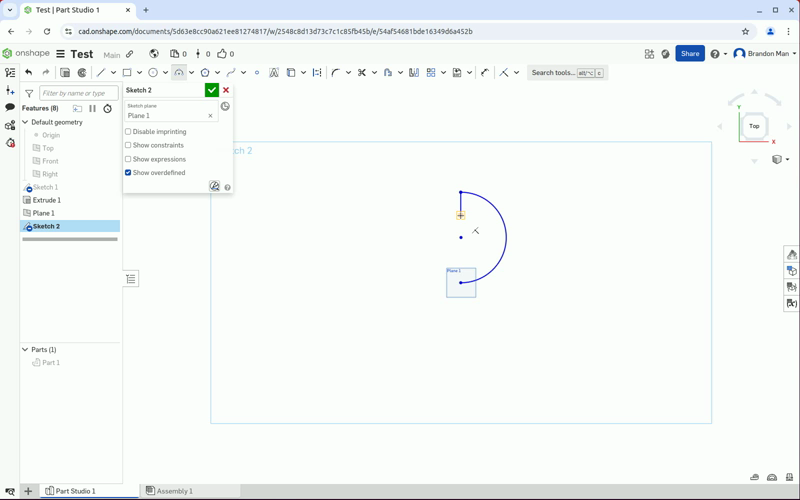
mouse_move(460, 260)
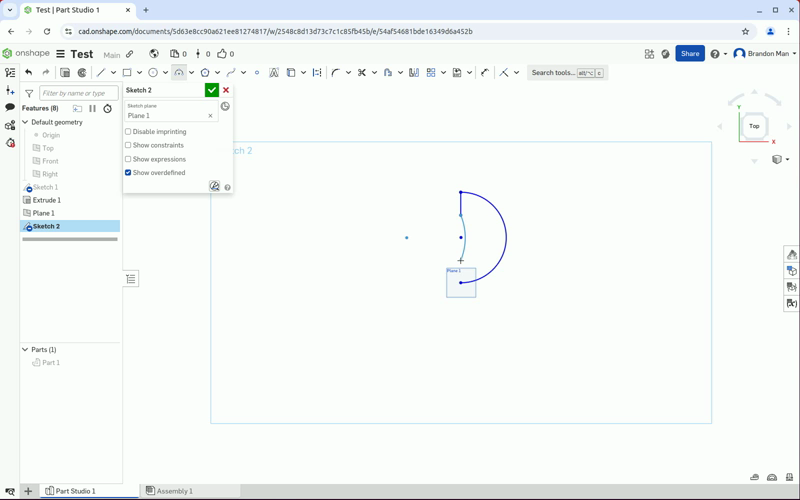
click(460, 260)
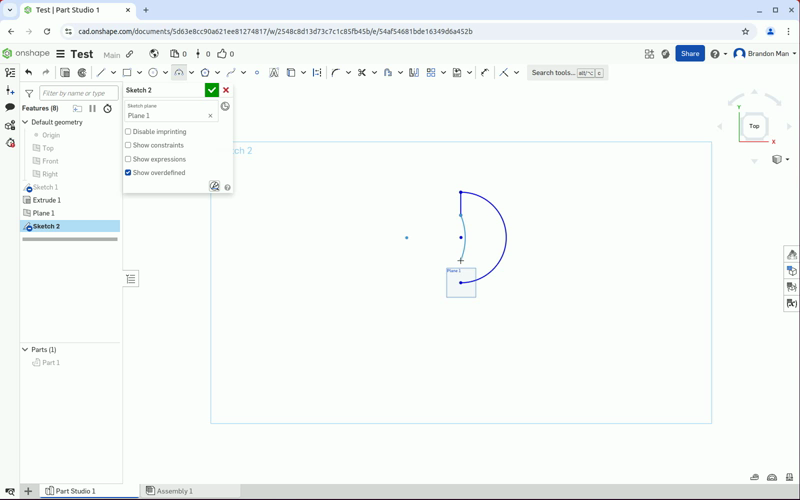
mouse_move(483, 237)
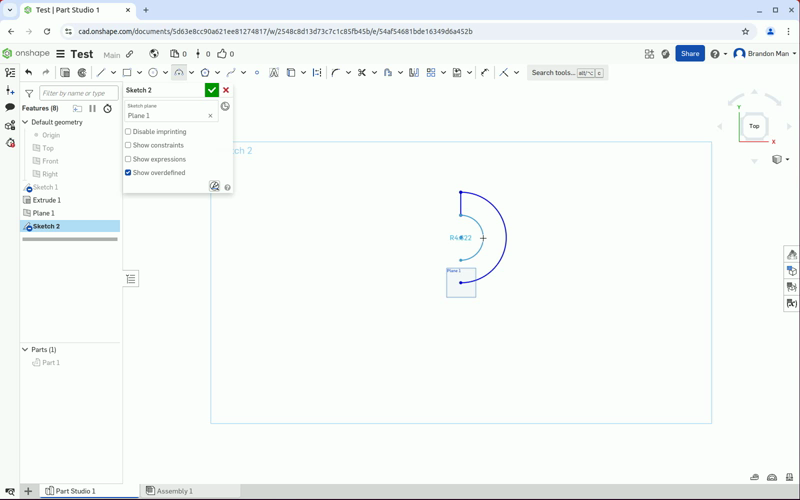
click(483, 237)
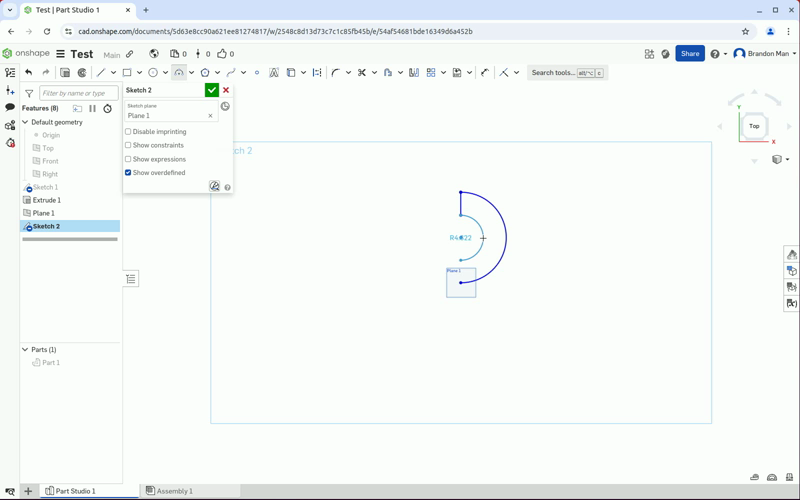
key_up(shift)
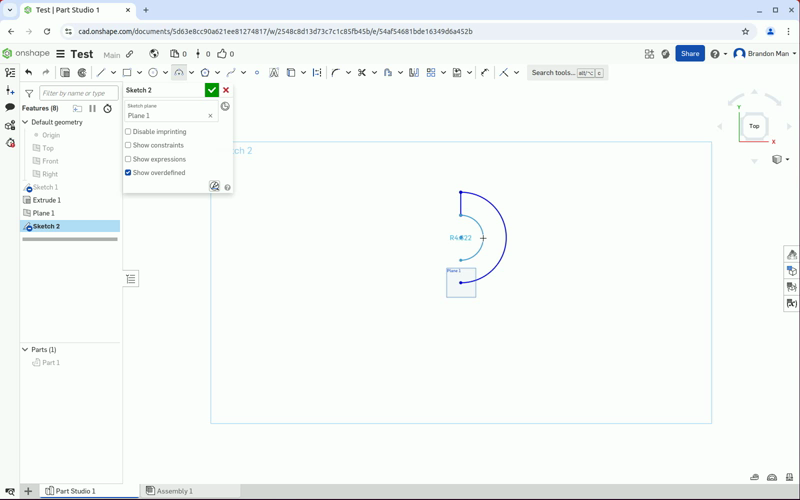
key(esc)
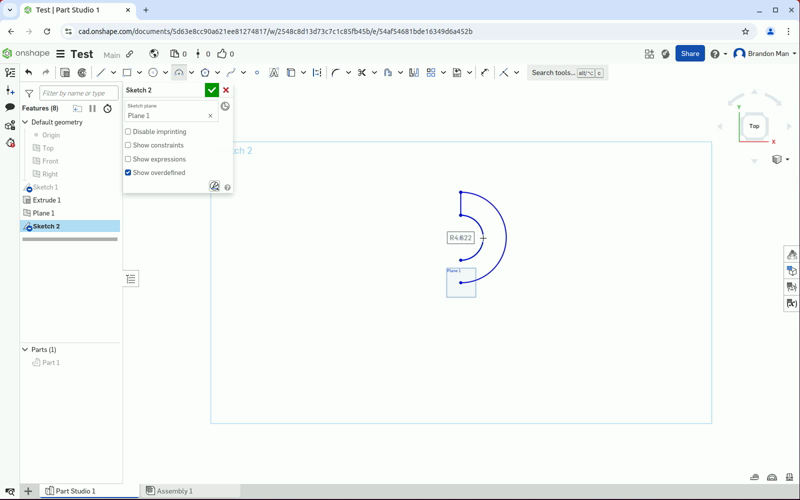
key(l)
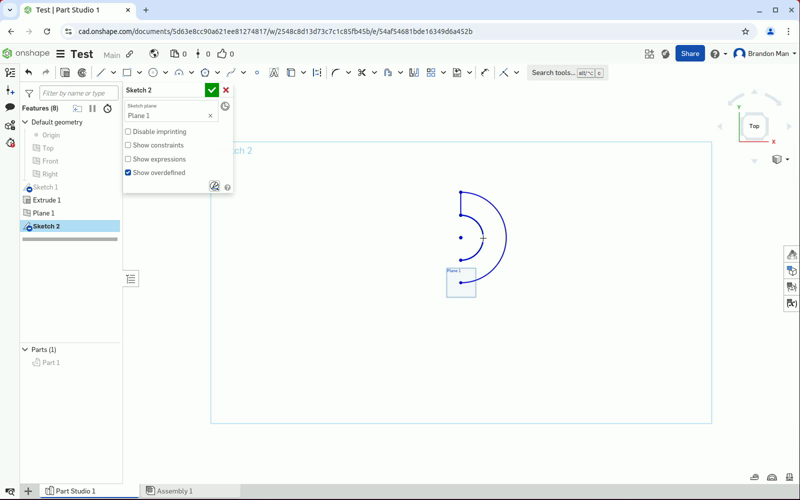
mouse_move(460, 260)
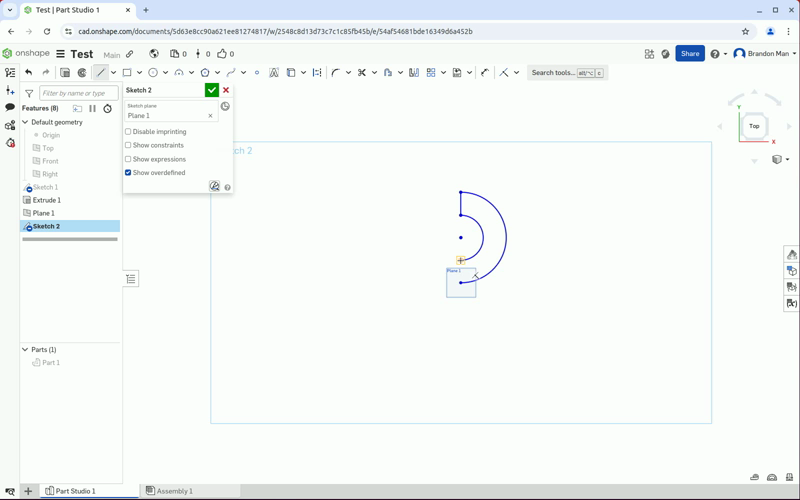
click(460, 260)
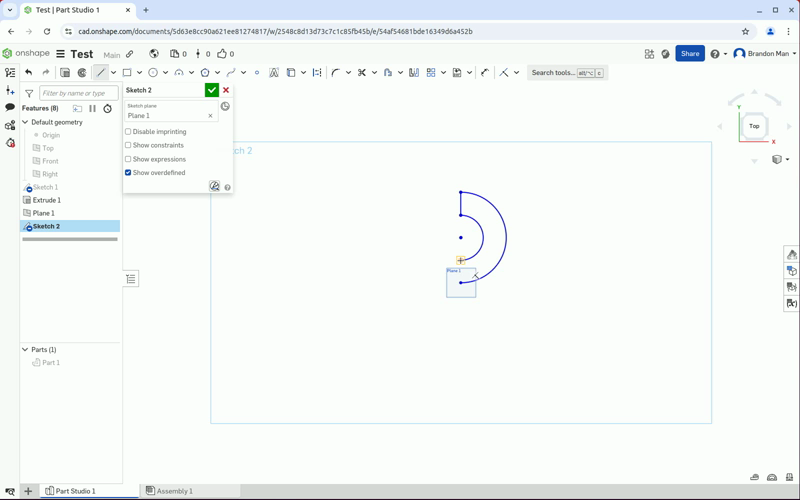
mouse_move(490, 260)
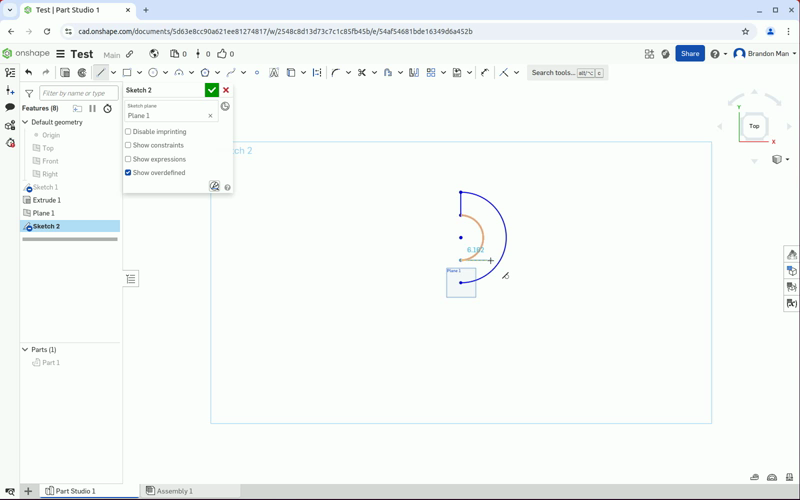
key_down(shift)
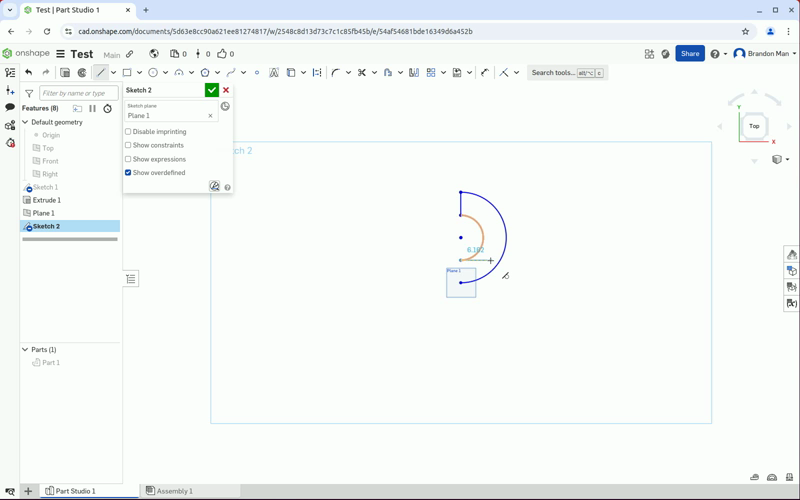
mouse_move(460, 282)
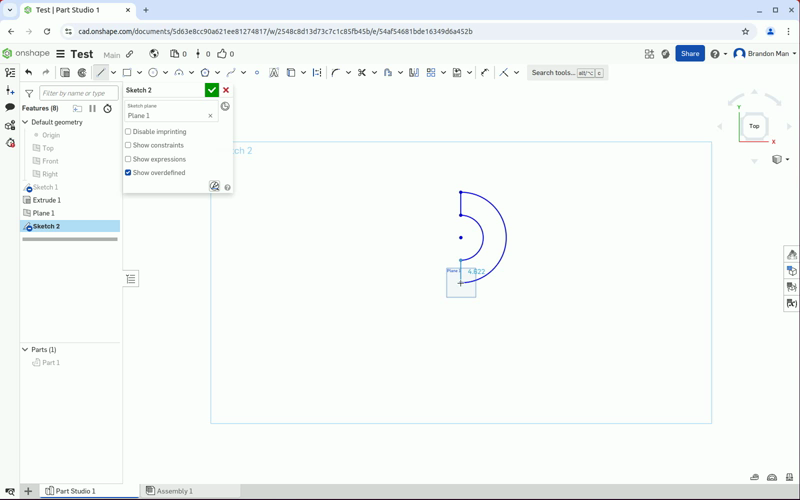
key_up(shift)
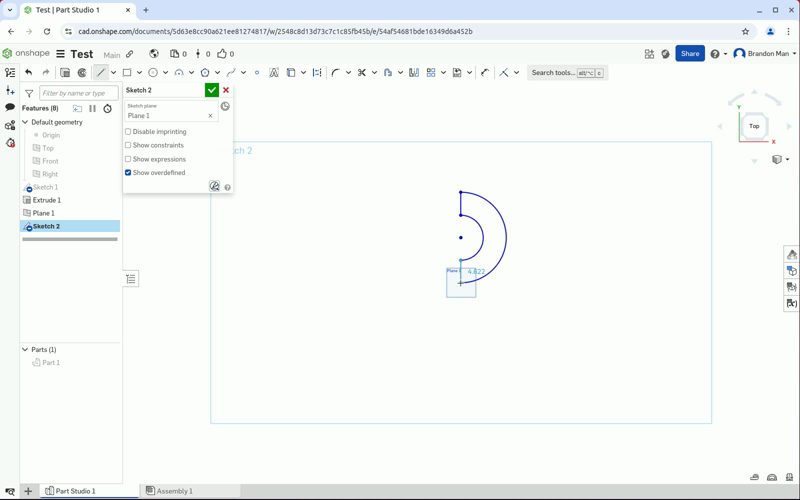
click(460, 282)
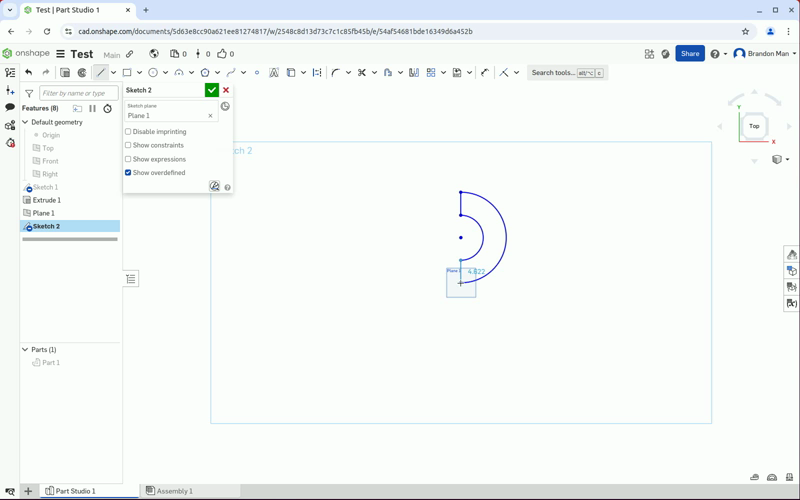
key(esc)
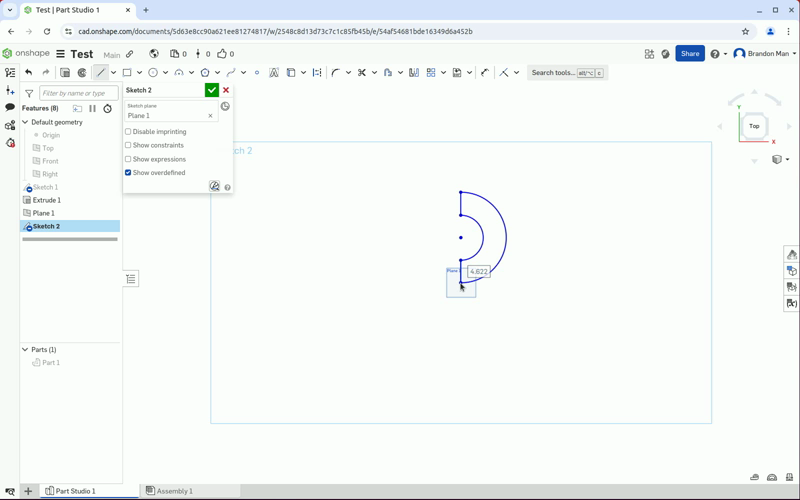
mouse_move(491, 266)
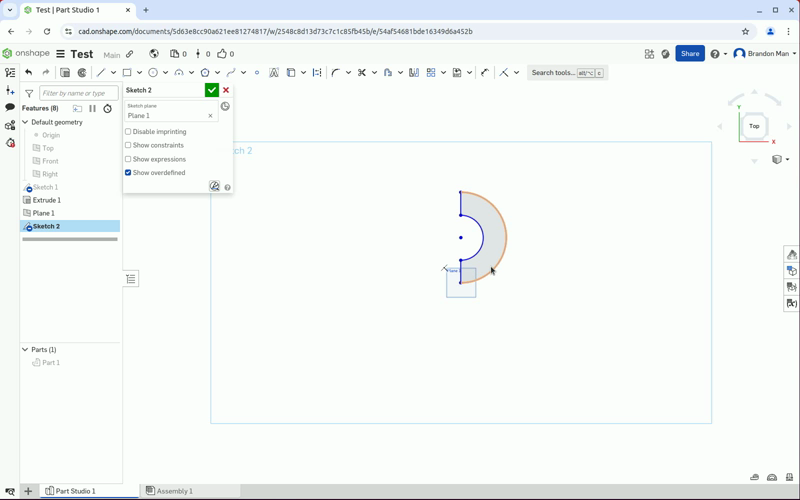
scroll(6)
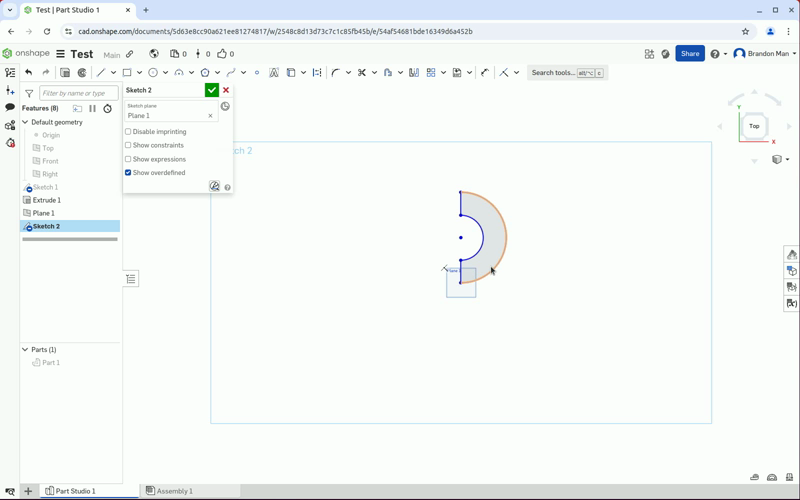
scroll(6)
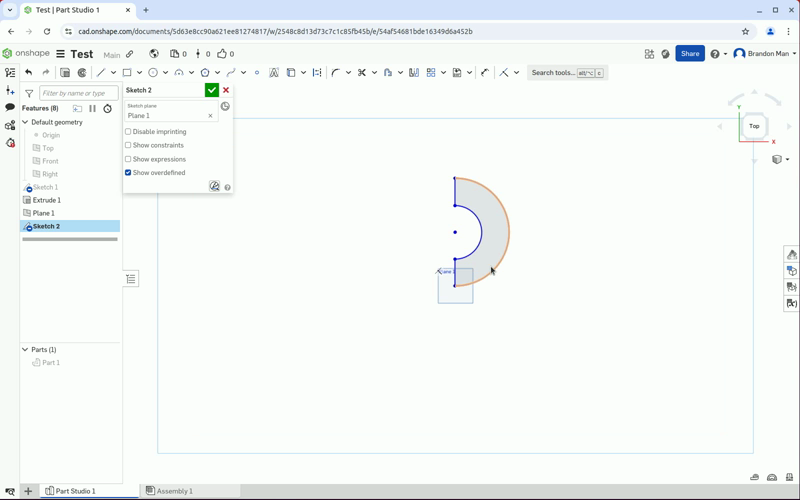
scroll(6)
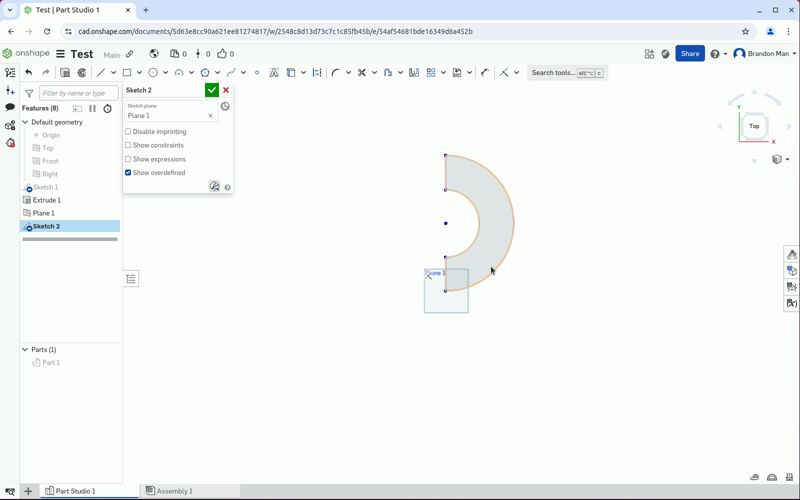
scroll(6)
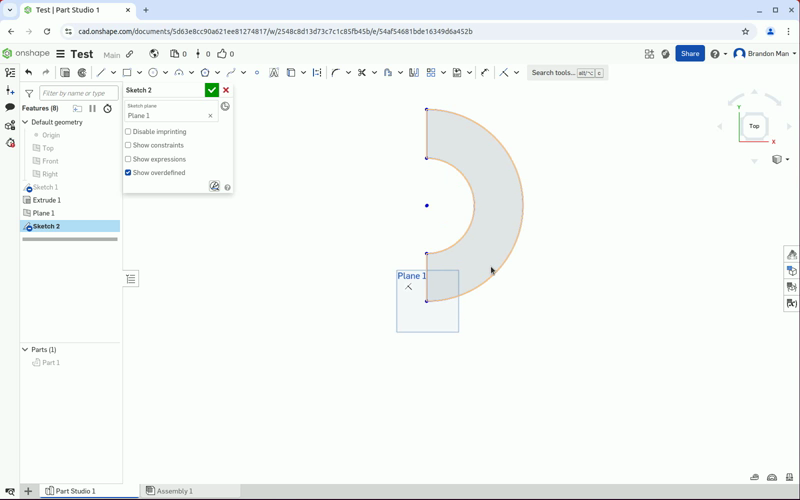
scroll(6)
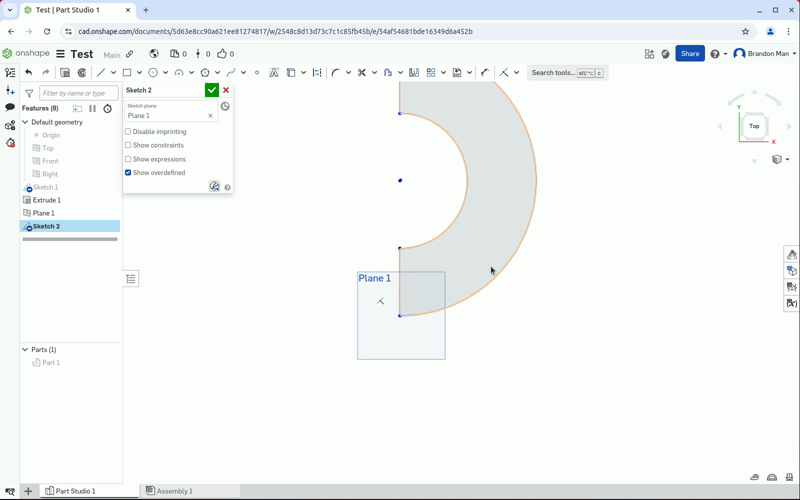
scroll(6)
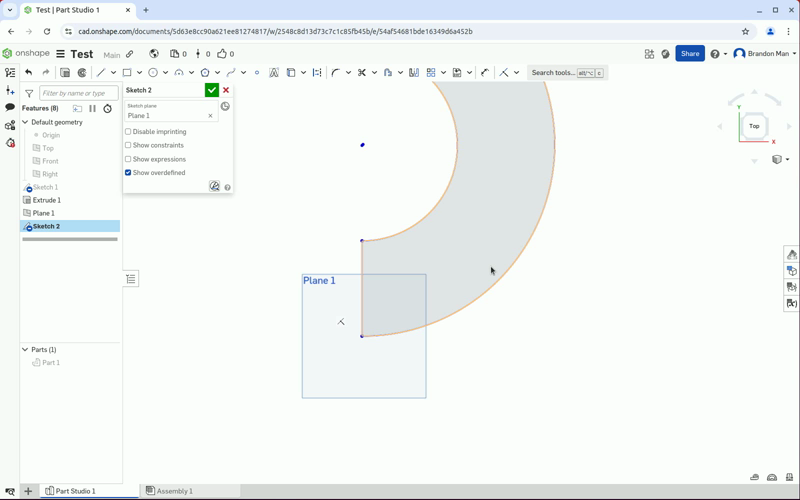
scroll(6)
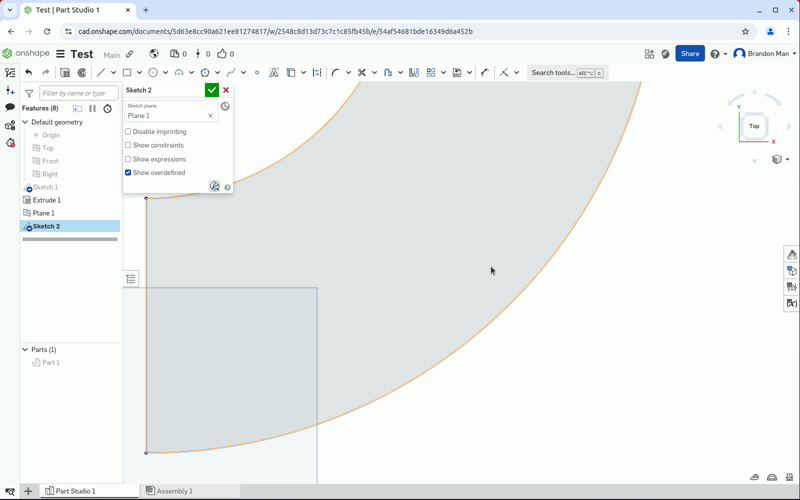
click(491, 266)
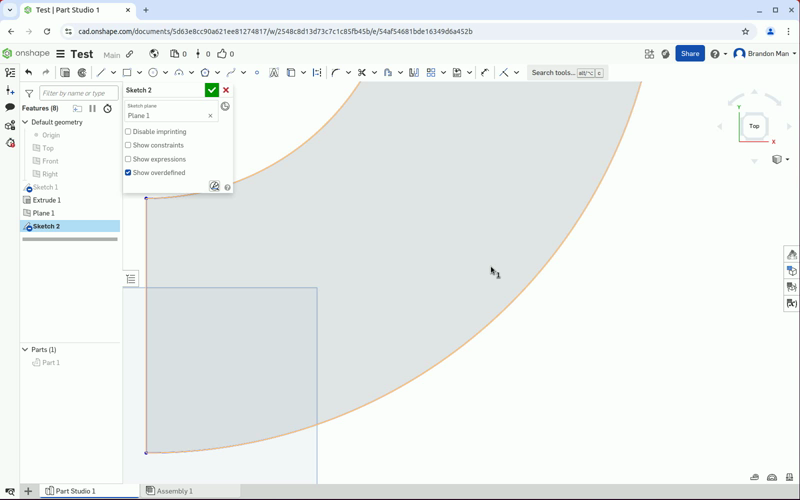
scroll(-6)
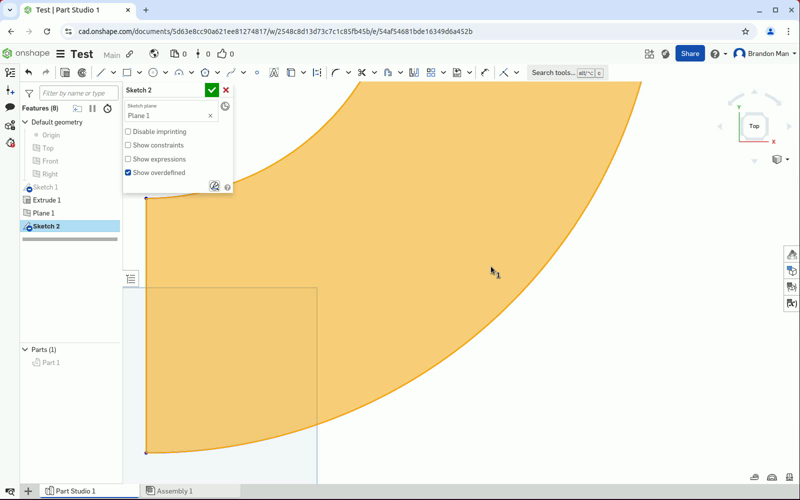
scroll(-6)
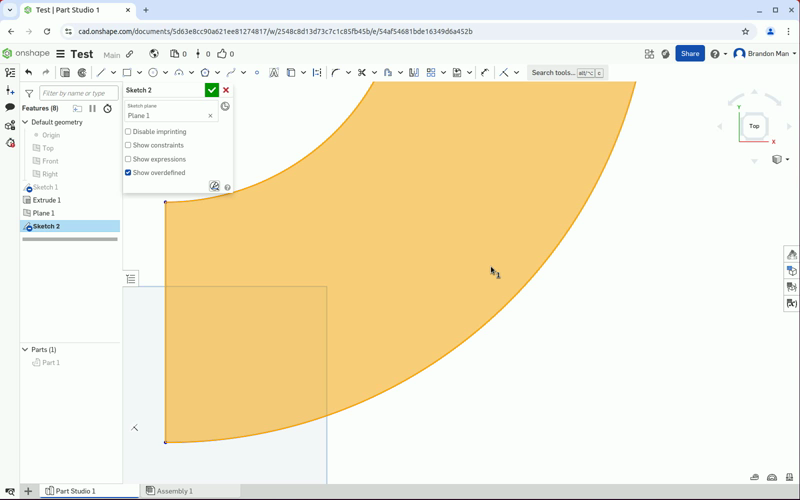
scroll(-6)
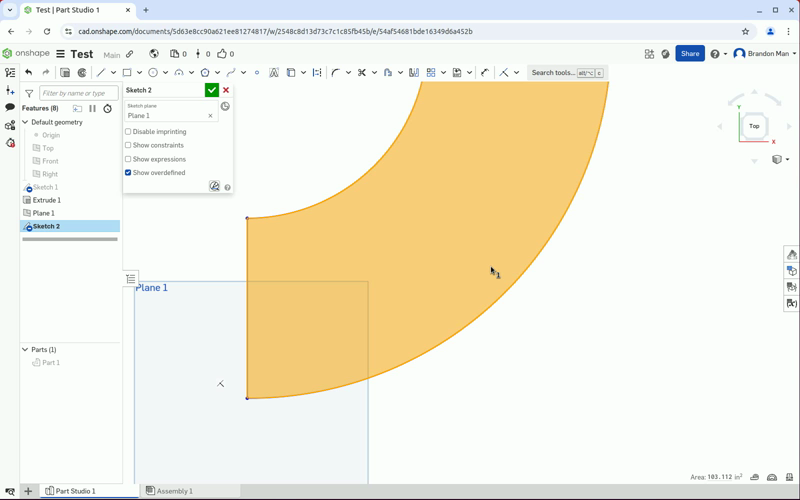
scroll(-6)
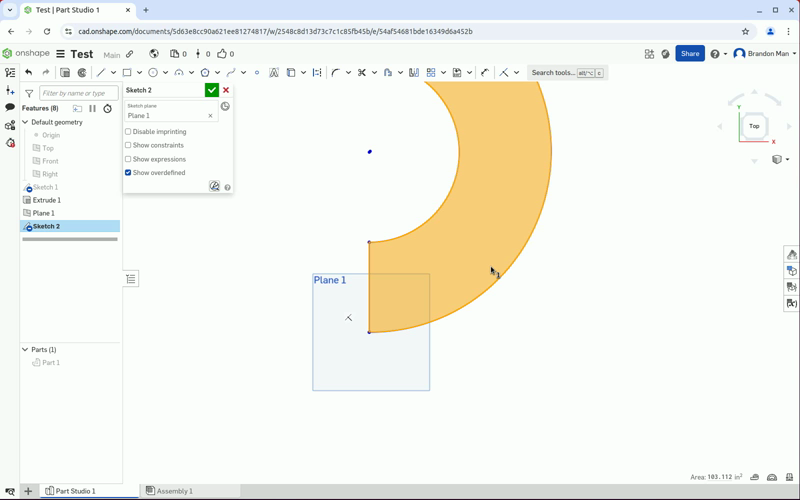
scroll(-6)
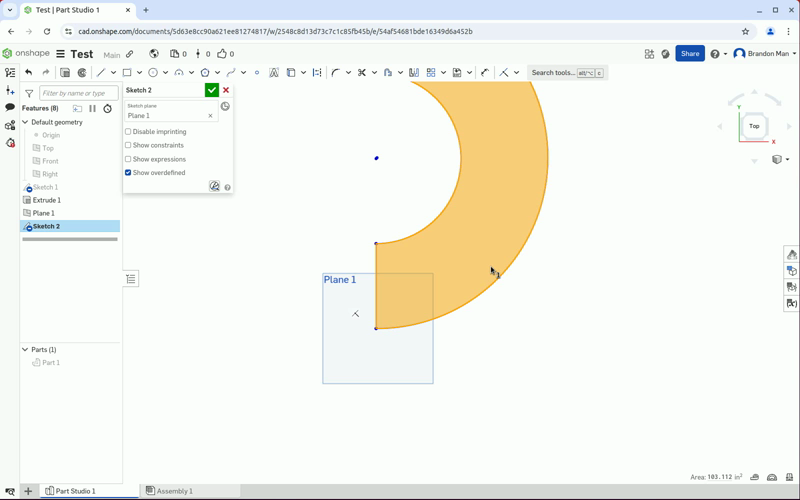
scroll(-6)
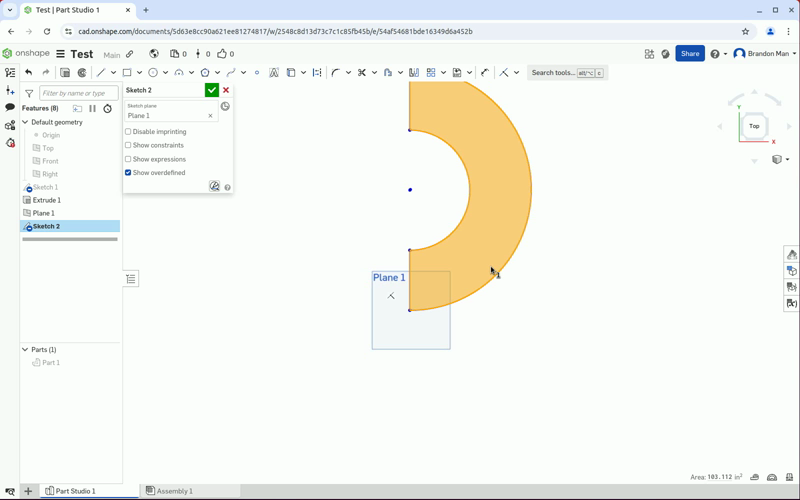
scroll(-6)
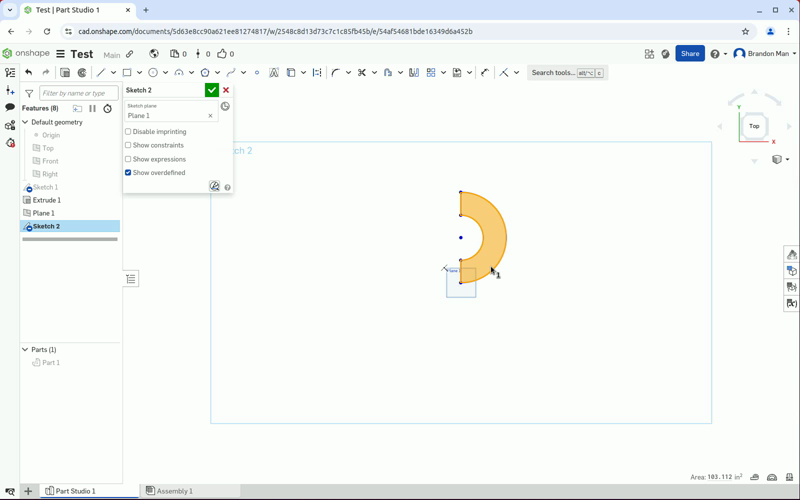
mouse_move(73, 352)
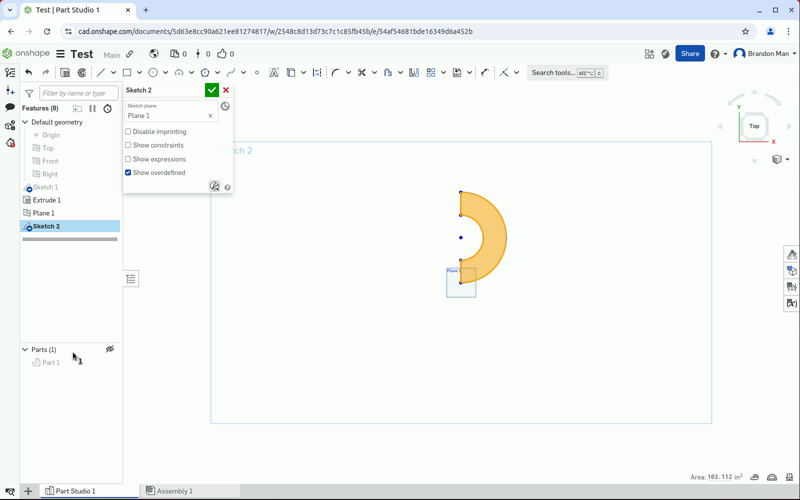
key(shift+y)
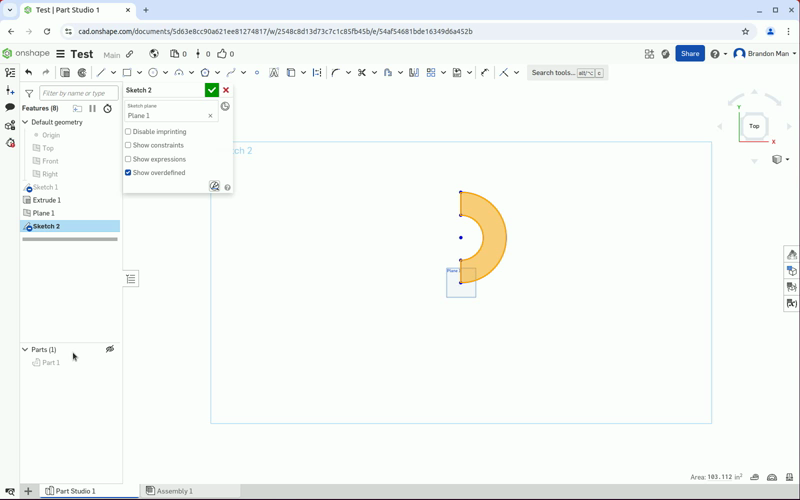
key(shift+e)
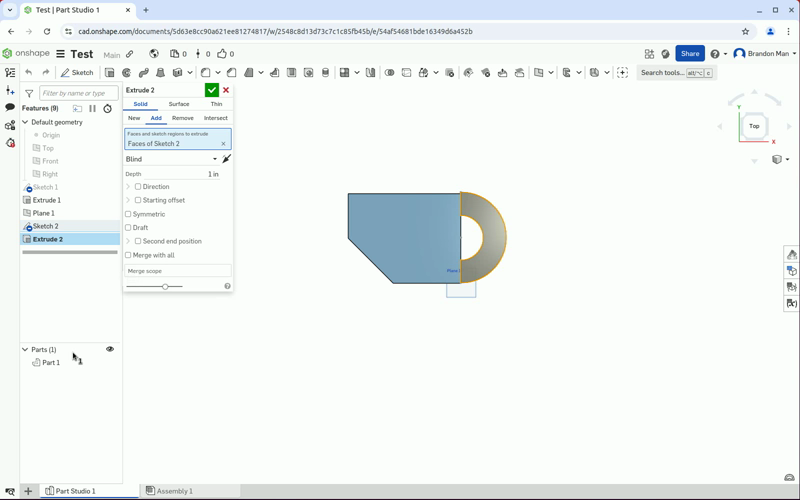
mouse_move(143, 106)
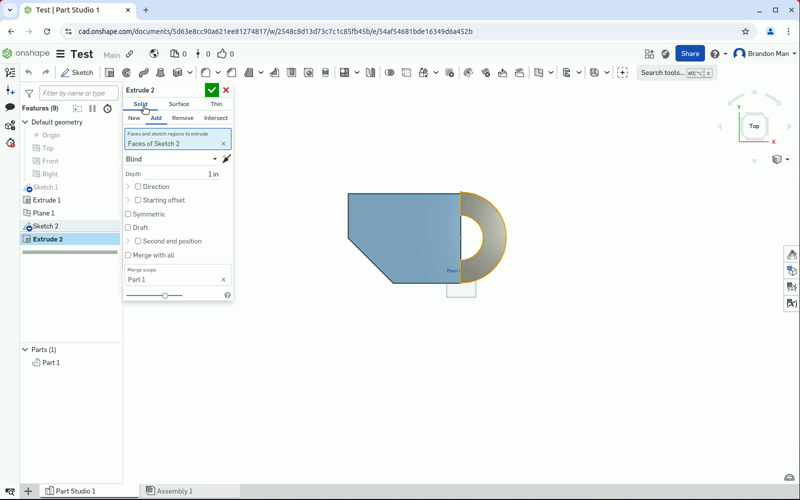
click(143, 106)
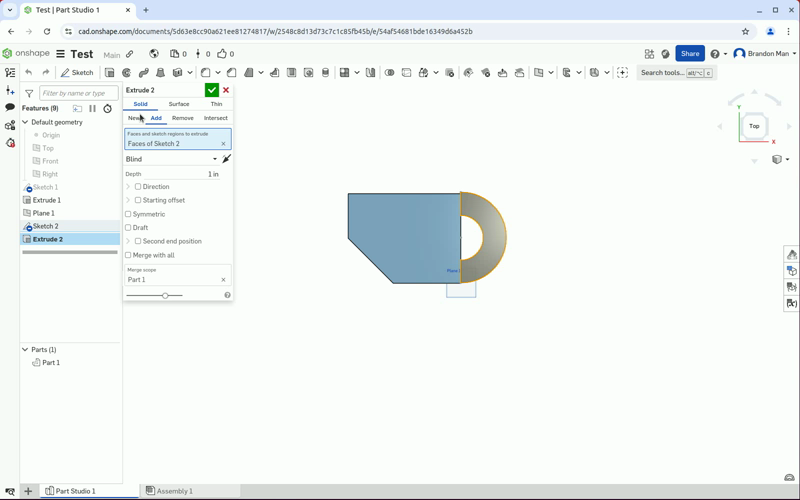
mouse_move(137, 120)
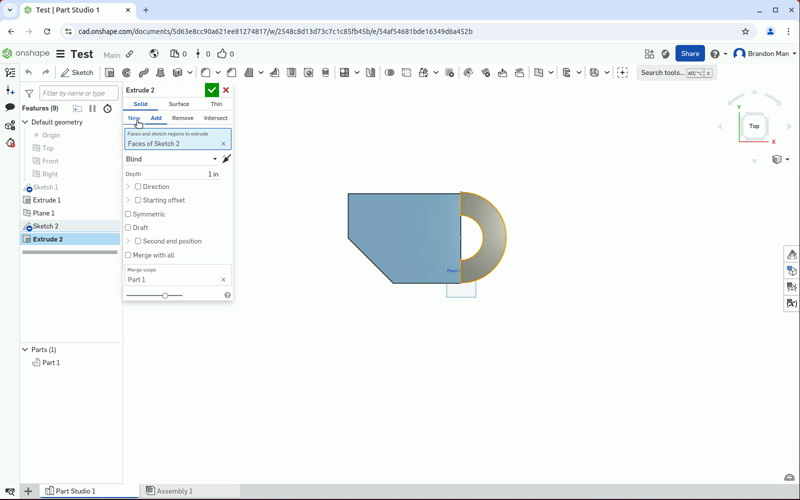
click(137, 120)
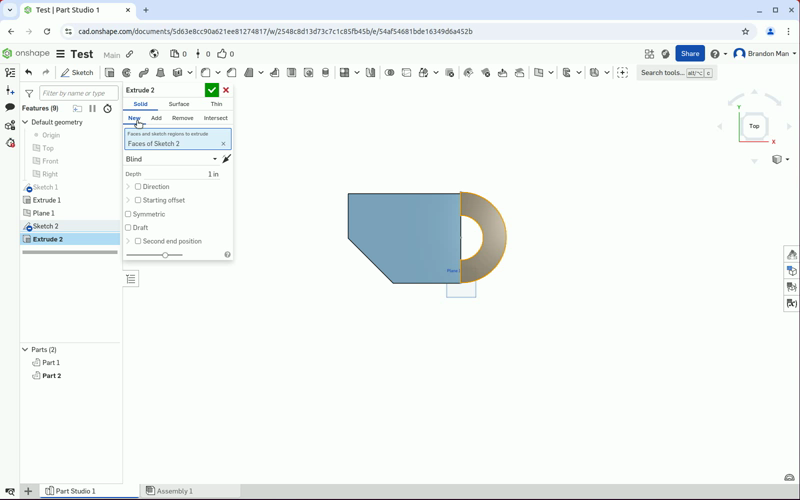
key(tab, 4)
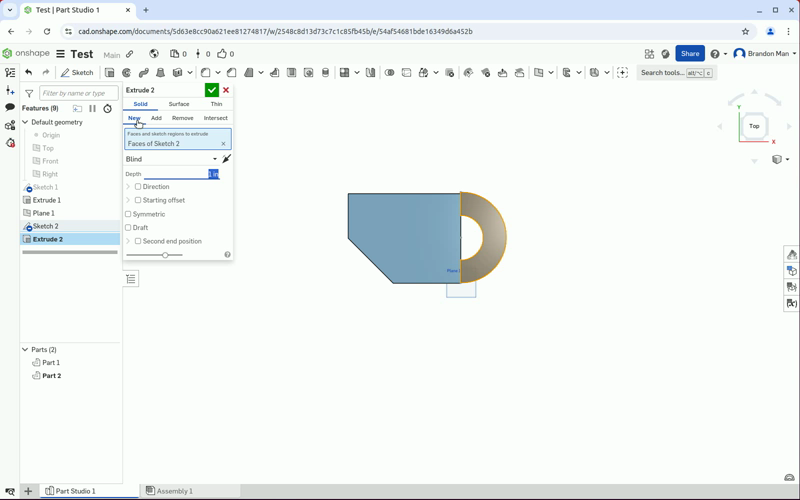
text(-13.961)
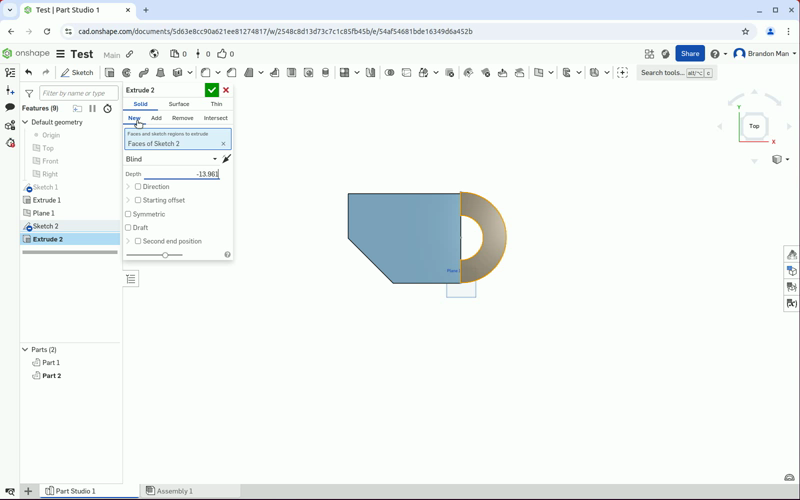
key(enter)
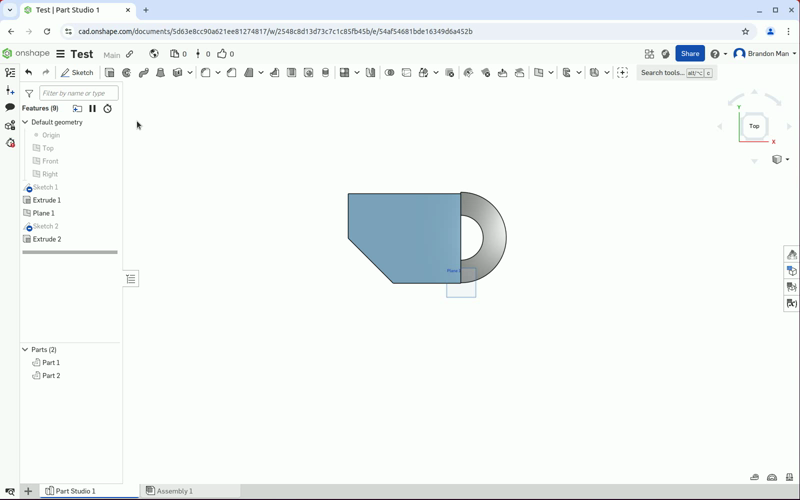
key(shift+h)
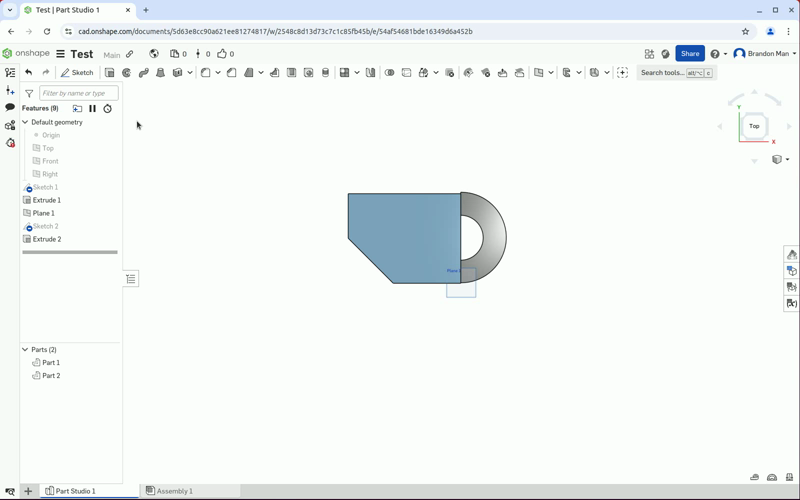
key(shift+h)
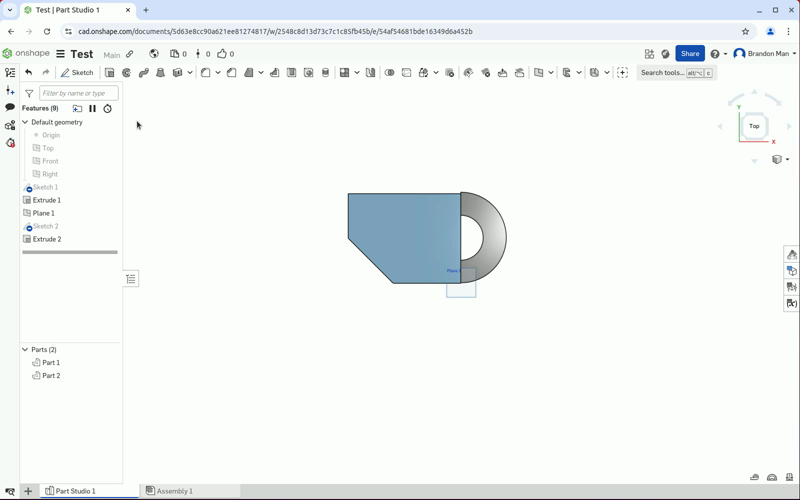
mouse_move(73, 189)
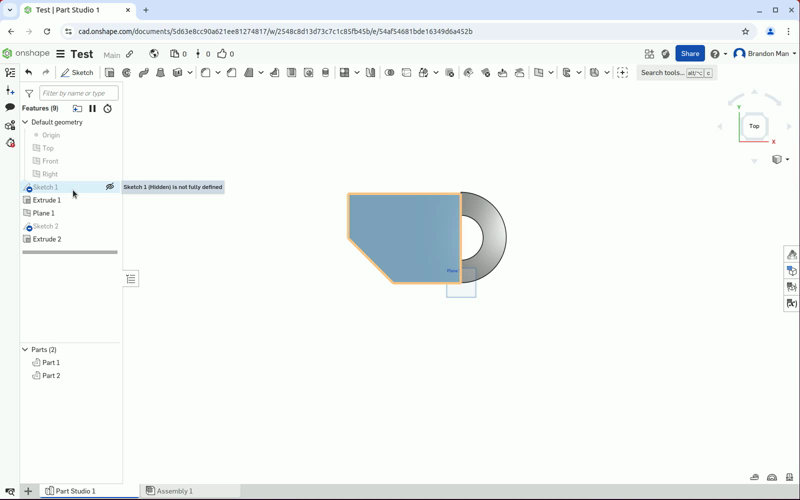
click(73, 189)
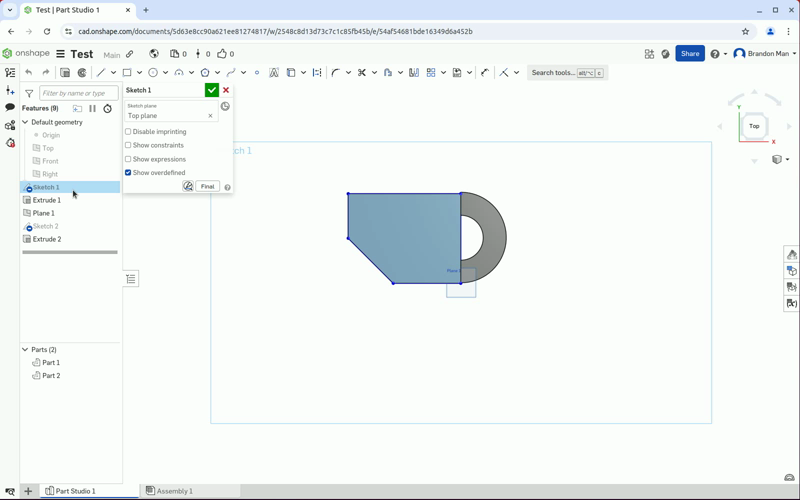
mouse_move(229, 92)
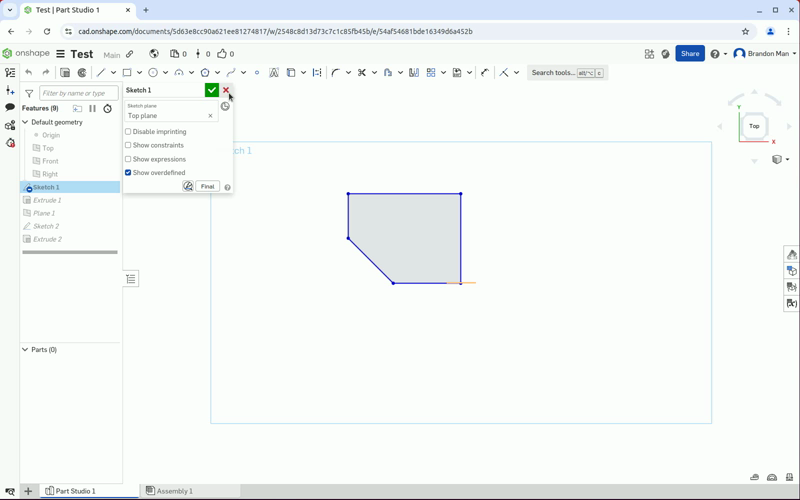
click(229, 92)
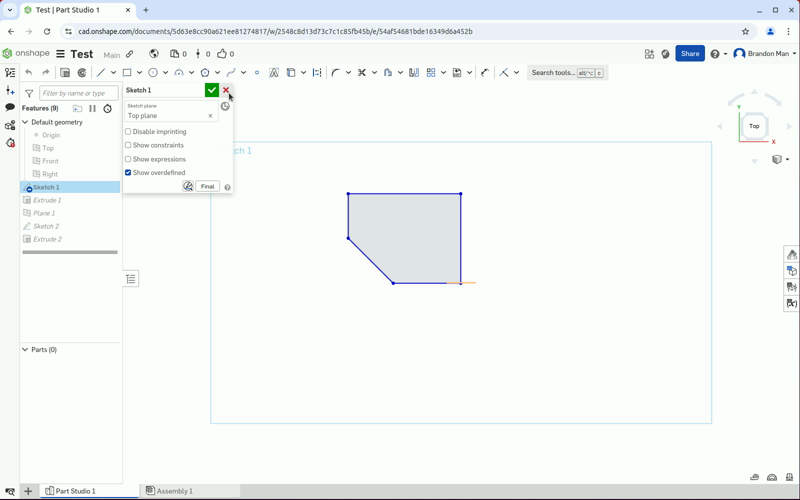
key(shift+s)
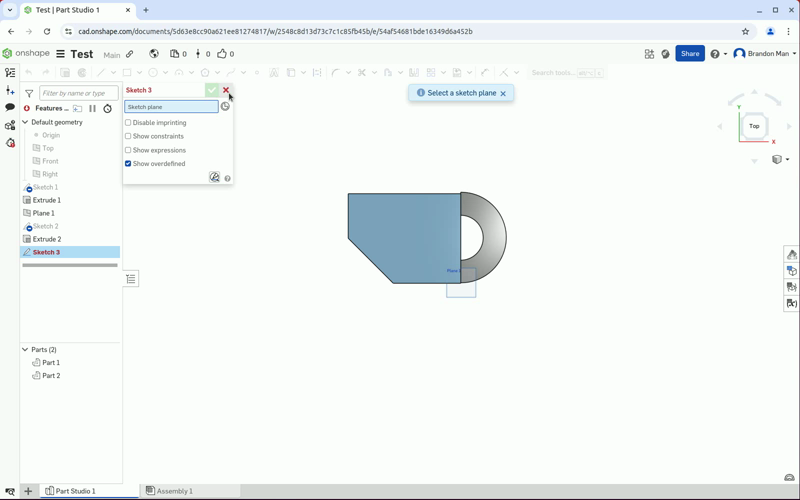
mouse_move(73, 215)
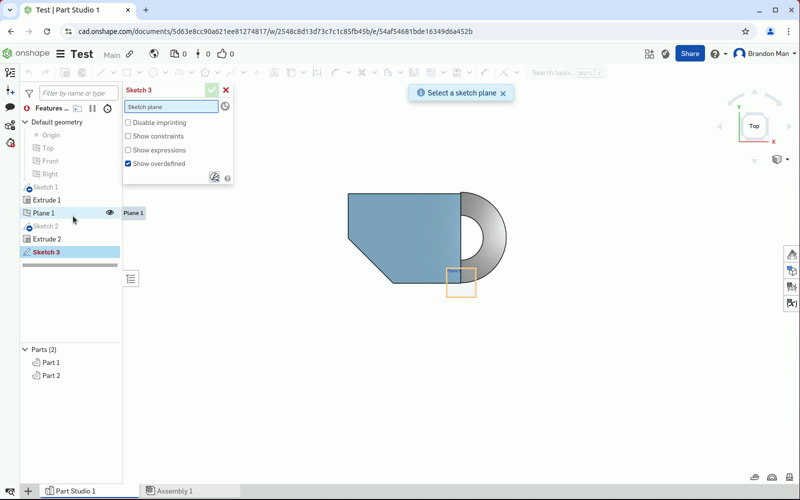
click(73, 215)
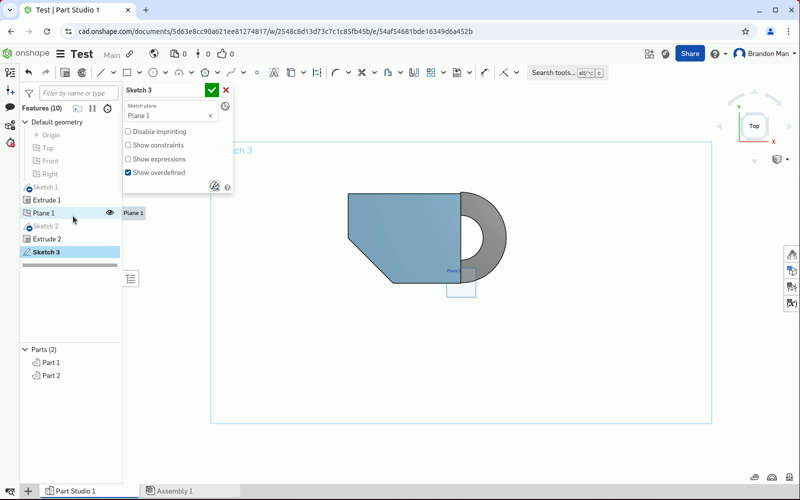
mouse_move(73, 352)
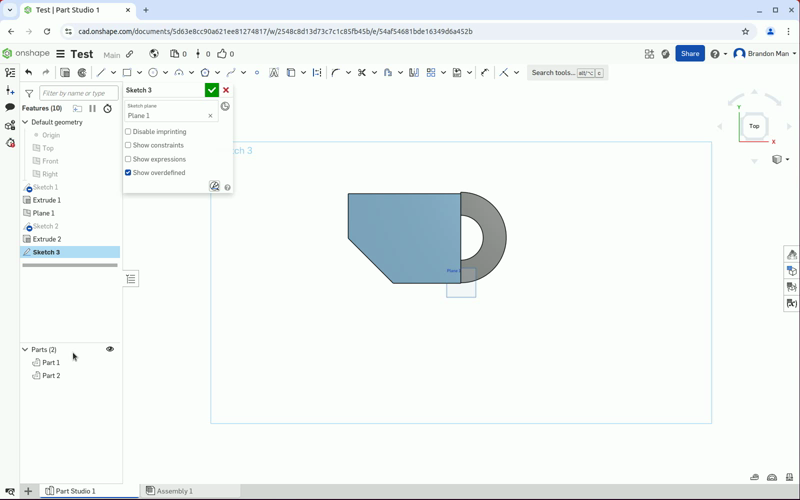
key(y)
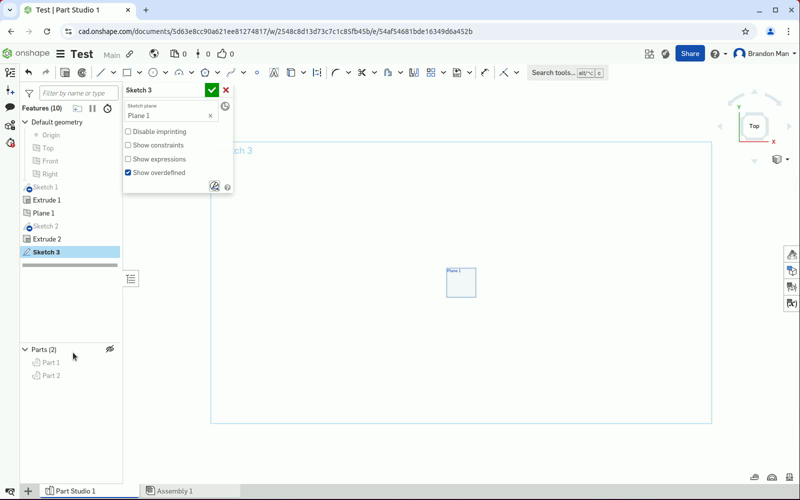
key(l)
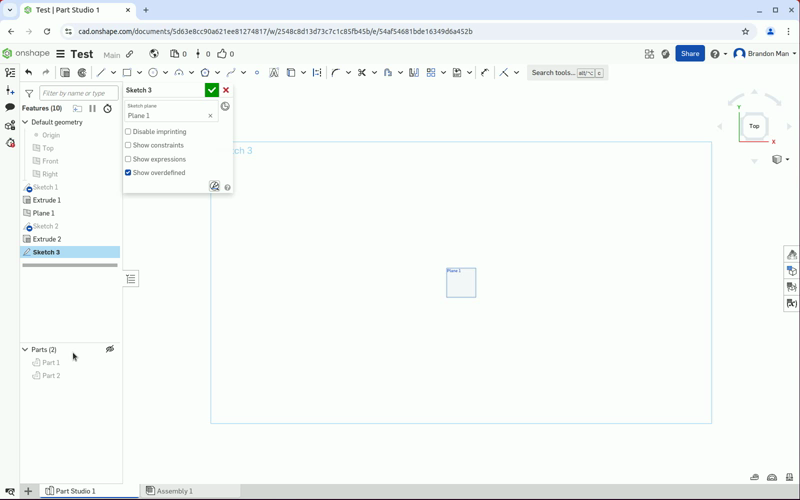
key_down(shift)
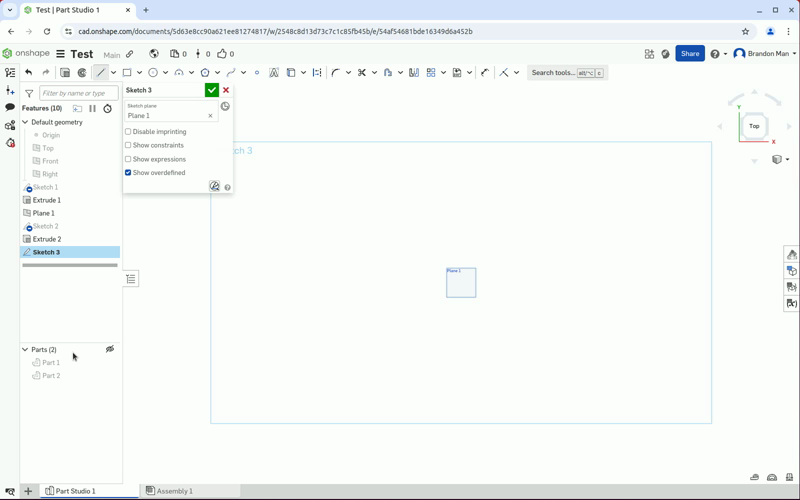
mouse_move(460, 282)
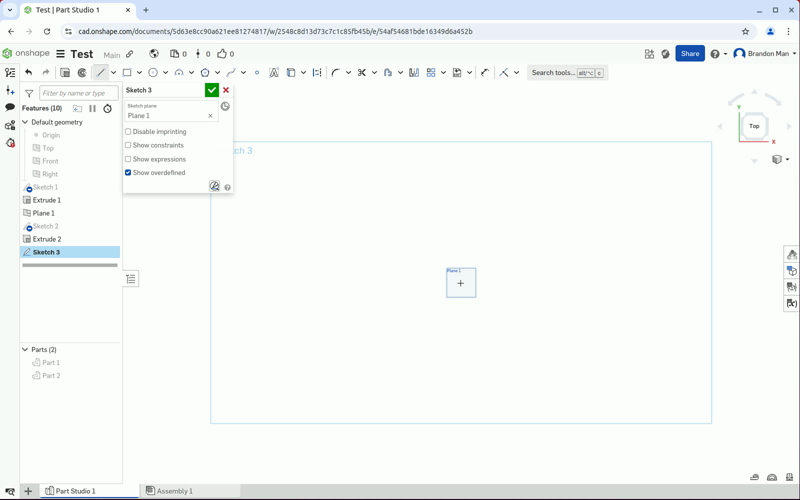
click(460, 282)
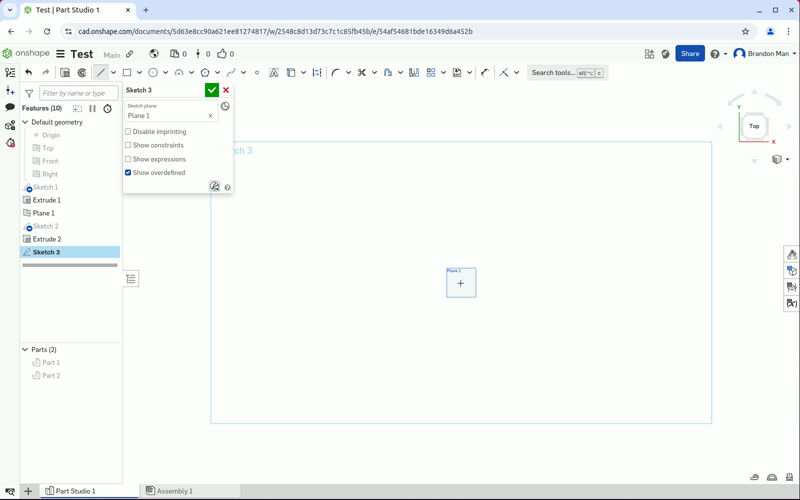
key_up(shift)
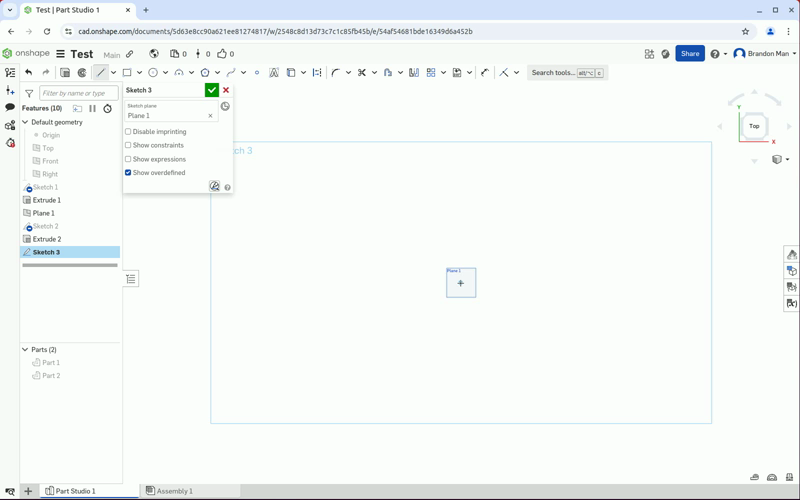
key_down(shift)
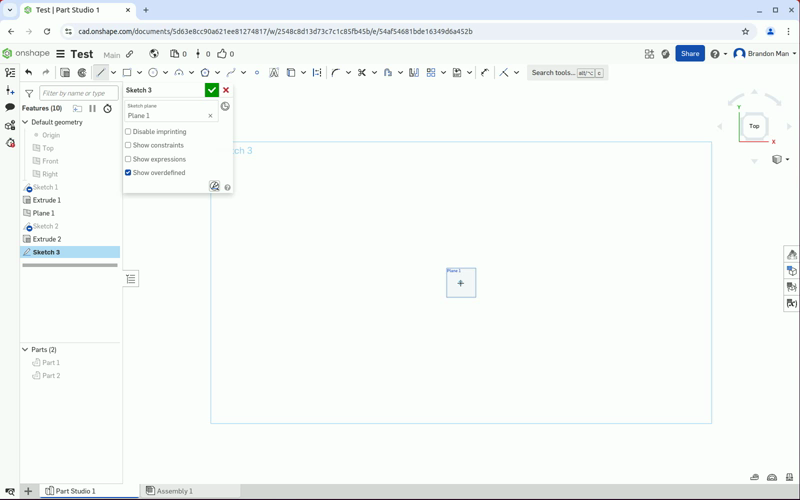
mouse_move(490, 282)
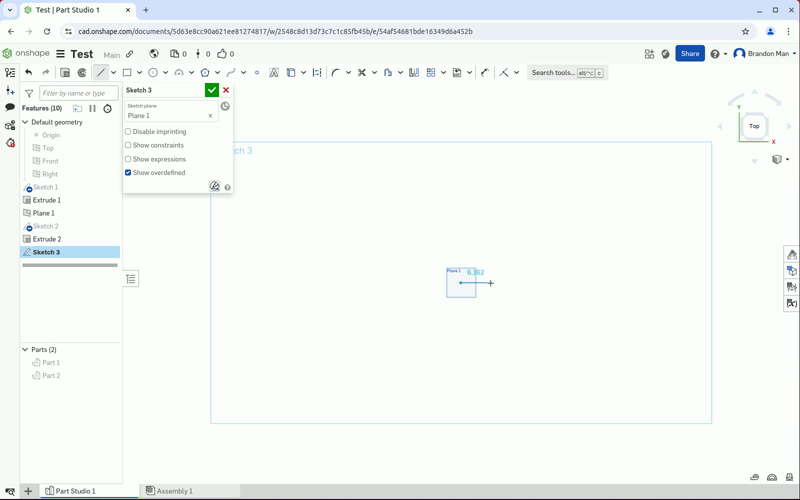
mouse_move(460, 260)
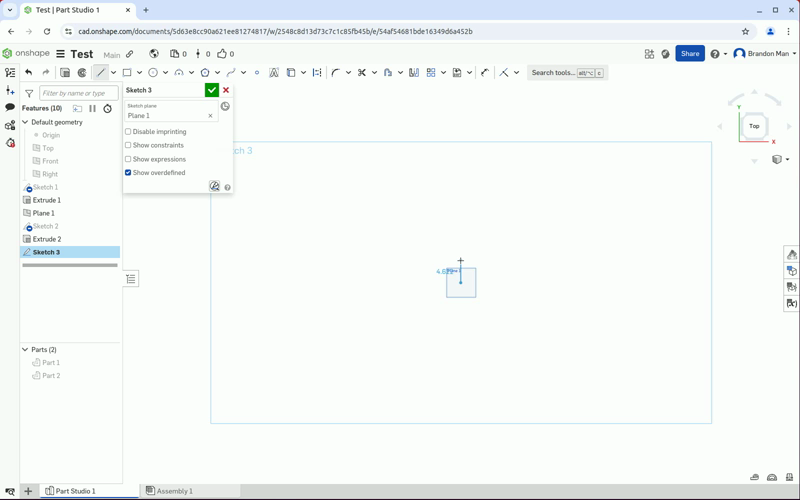
click(460, 260)
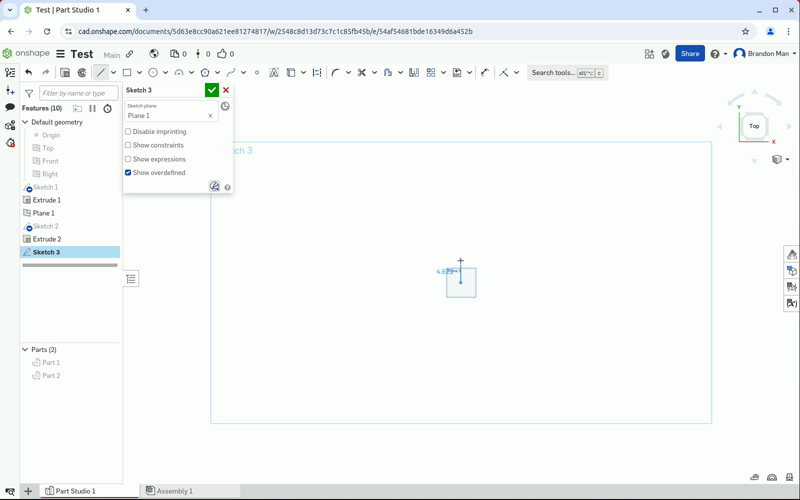
key_up(shift)
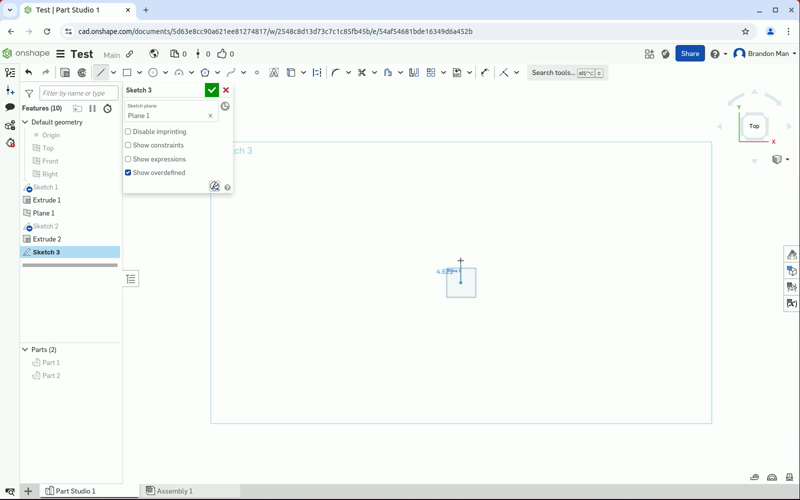
key(esc)
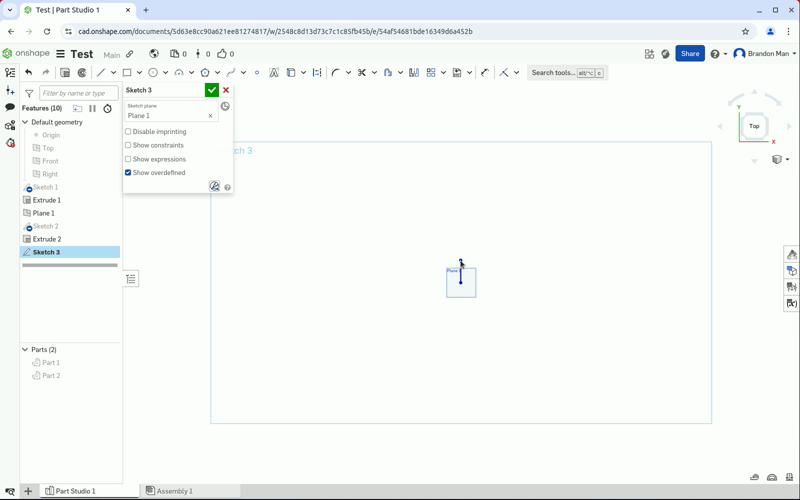
key(a)
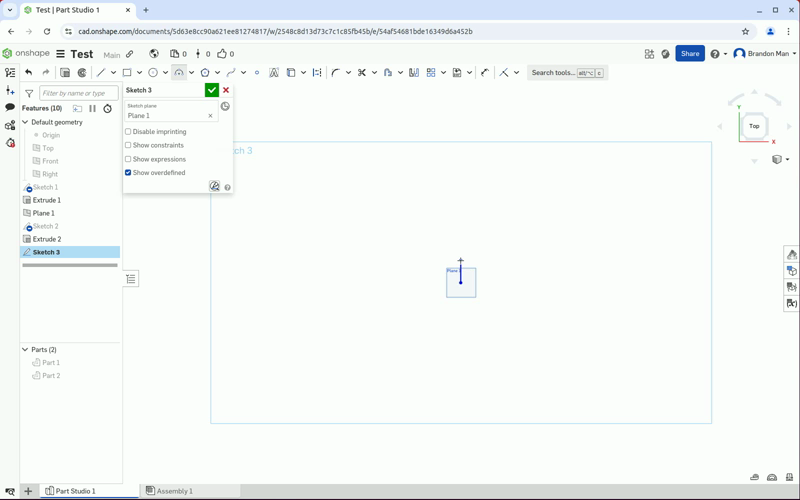
mouse_move(460, 260)
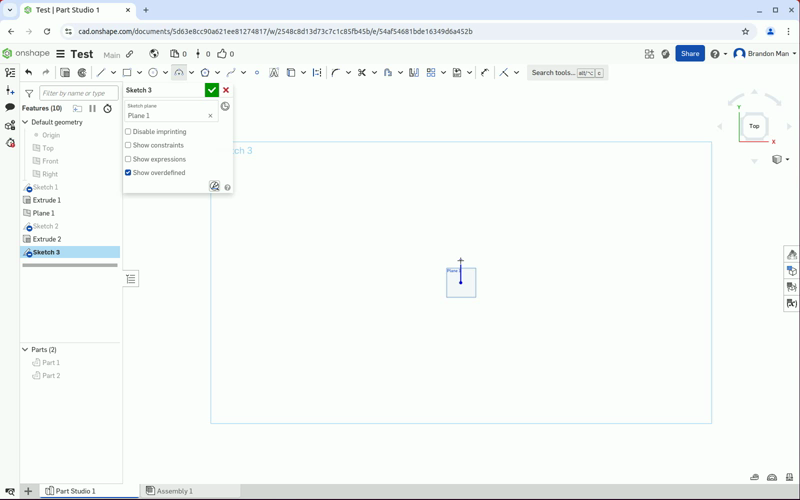
click(460, 260)
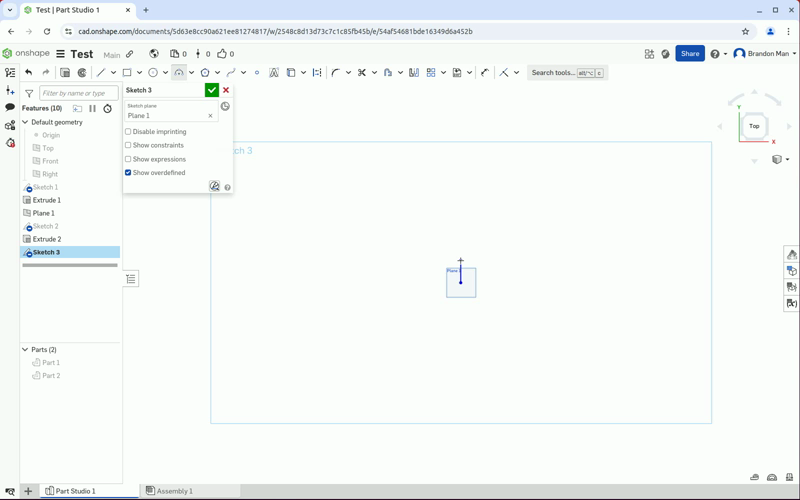
key_down(shift)
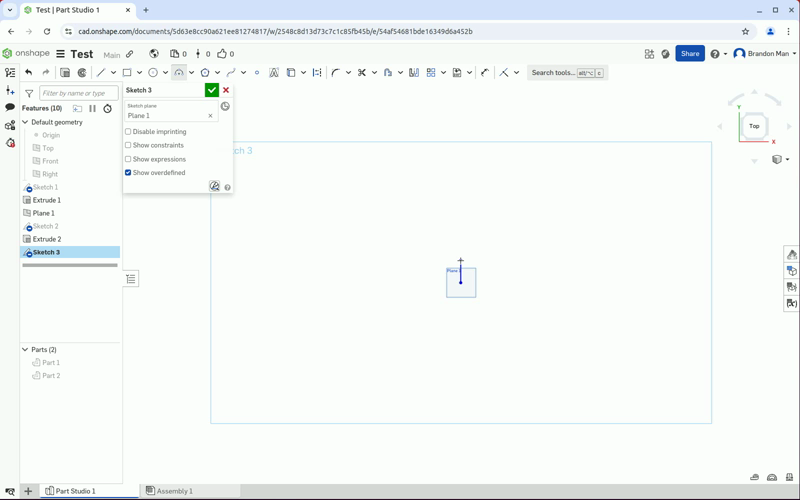
mouse_move(460, 215)
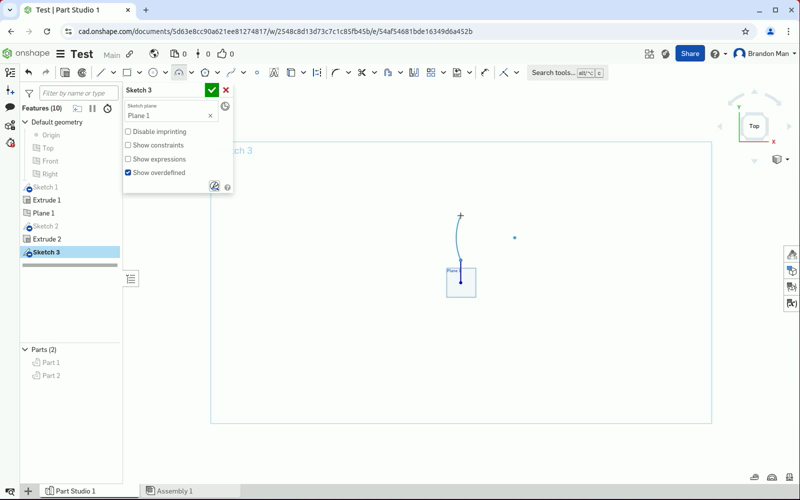
click(460, 215)
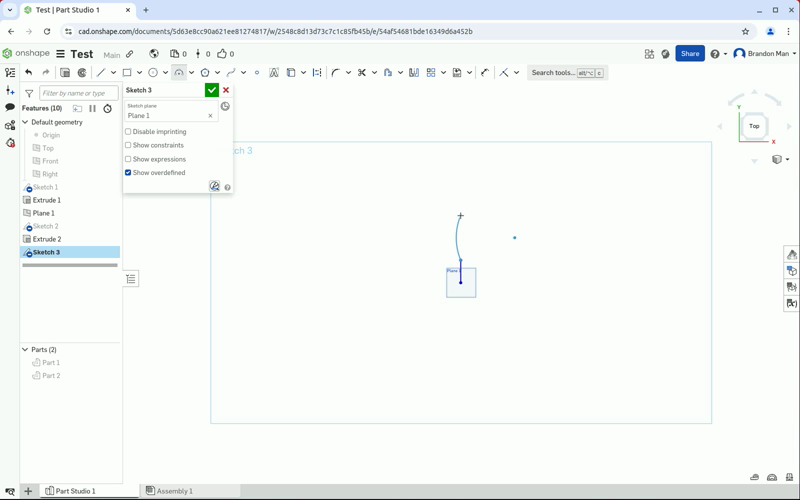
mouse_move(438, 237)
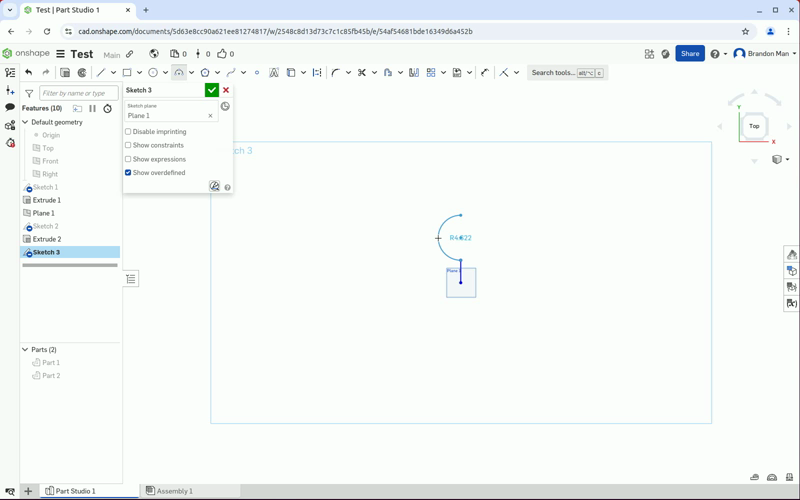
click(438, 237)
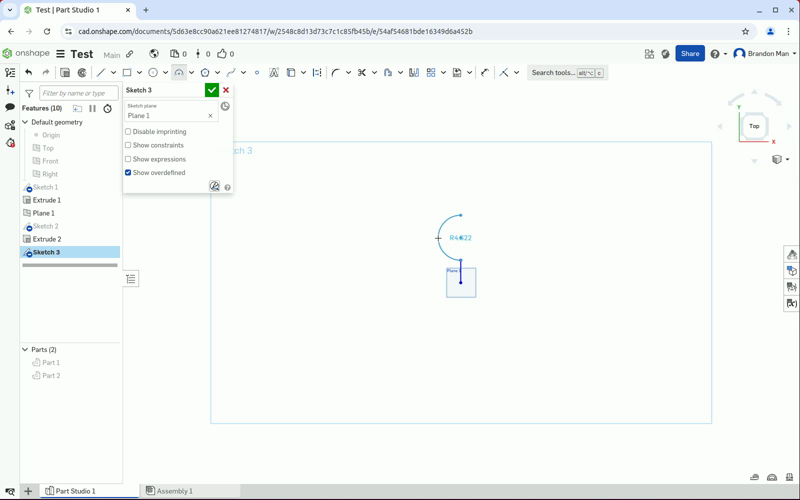
key_up(shift)
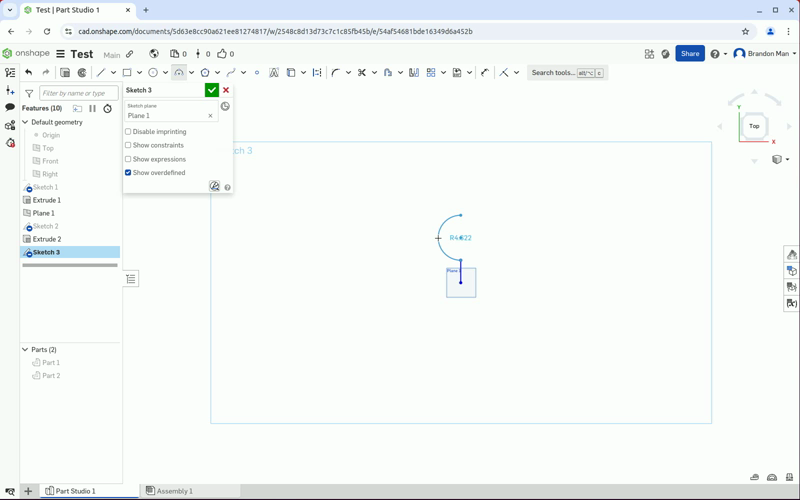
key(esc)
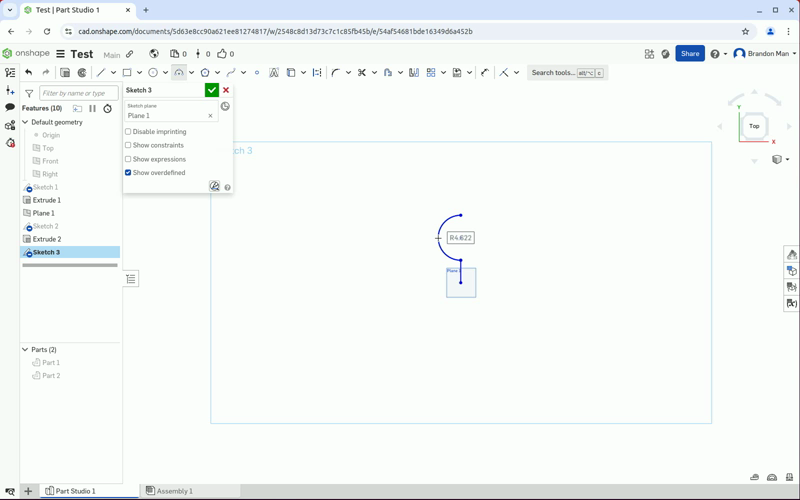
key(l)
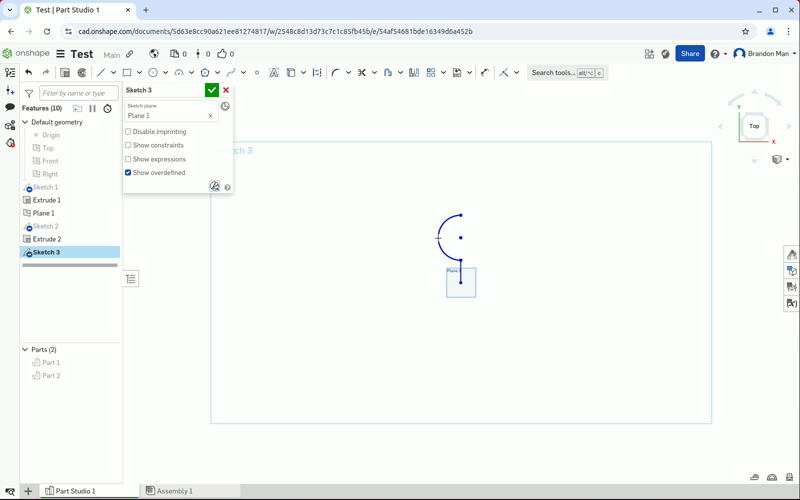
mouse_move(460, 215)
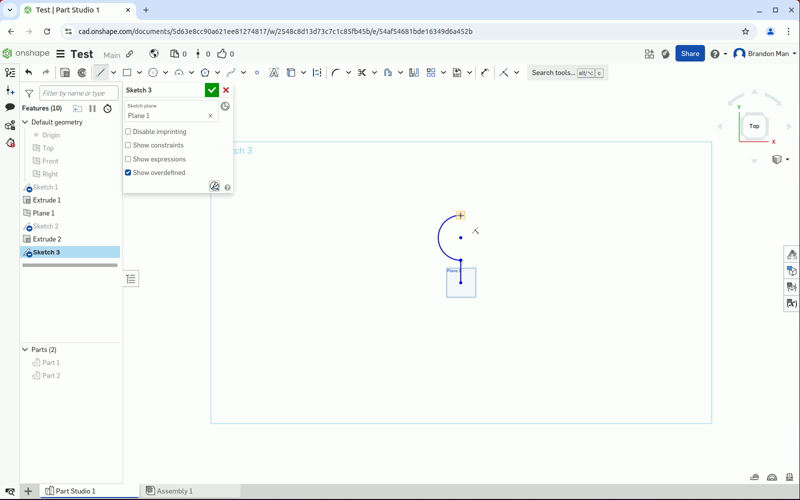
click(460, 215)
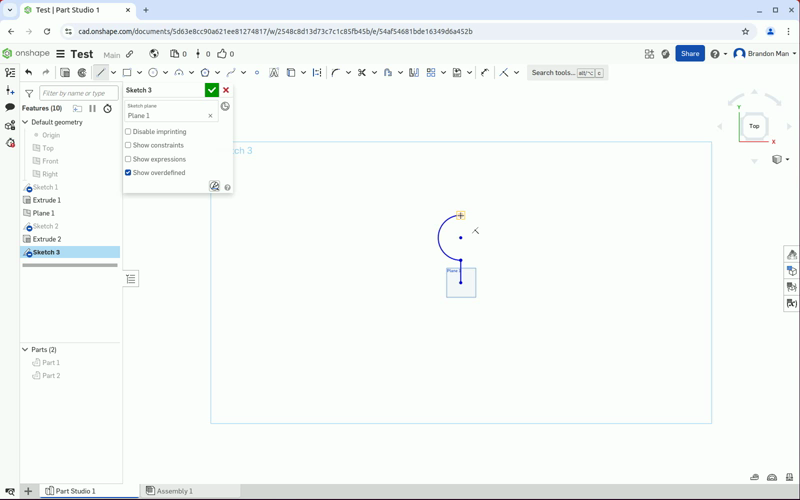
key_down(shift)
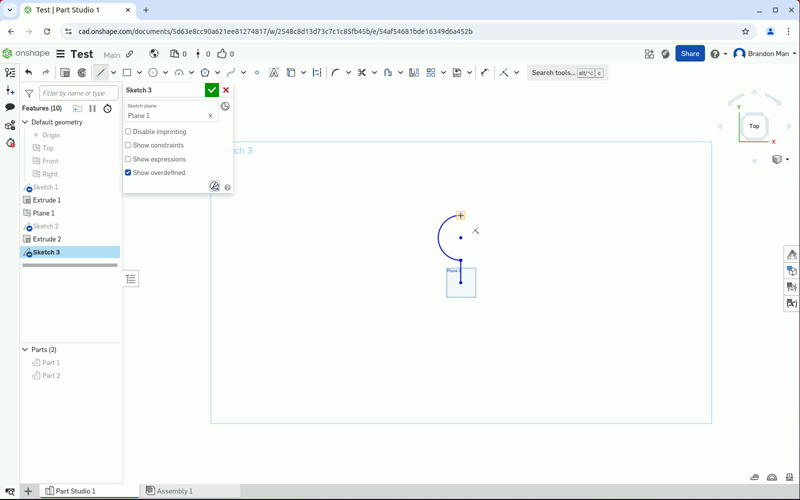
mouse_move(490, 215)
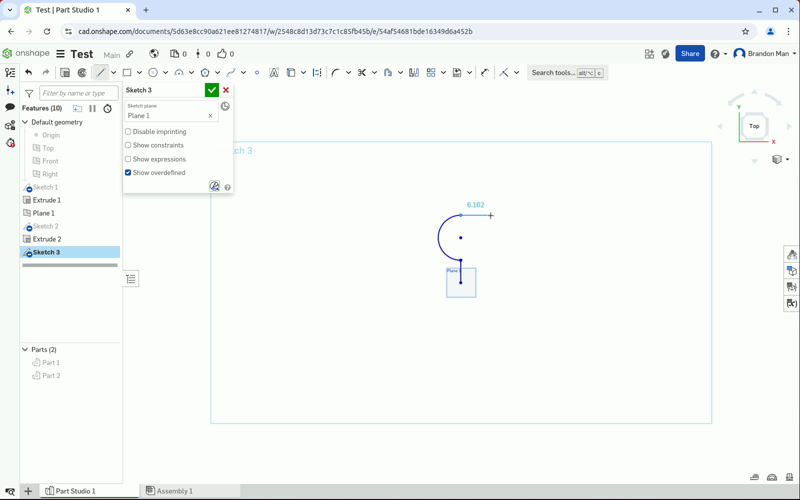
mouse_move(460, 192)
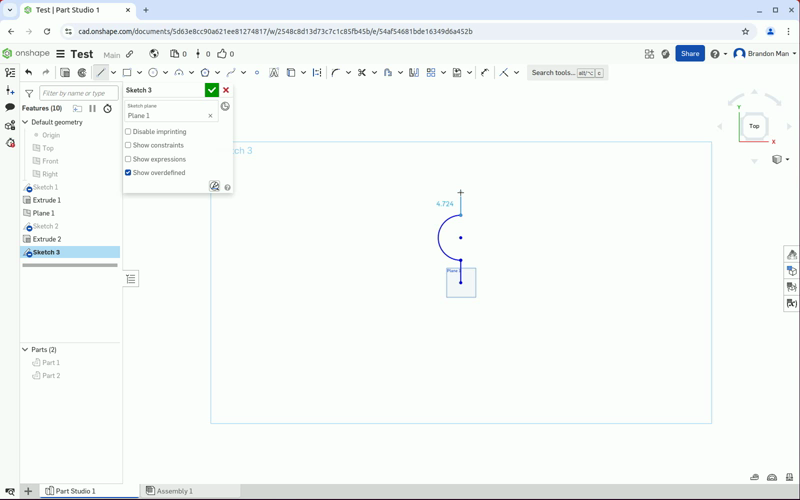
click(460, 192)
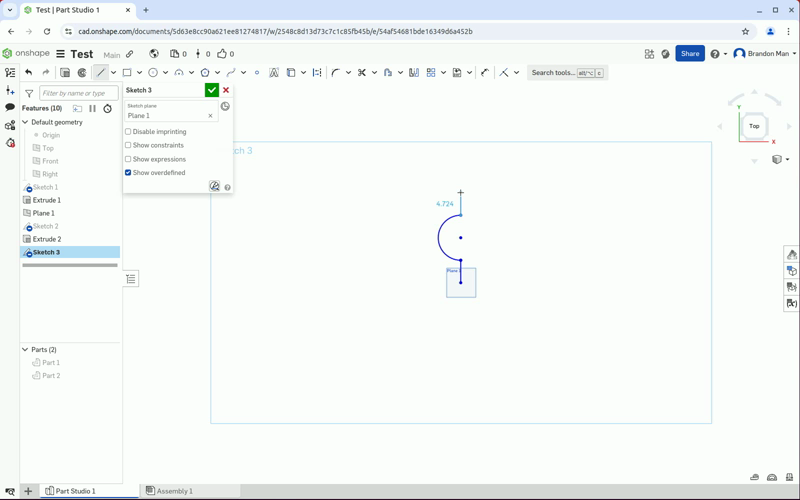
key_up(shift)
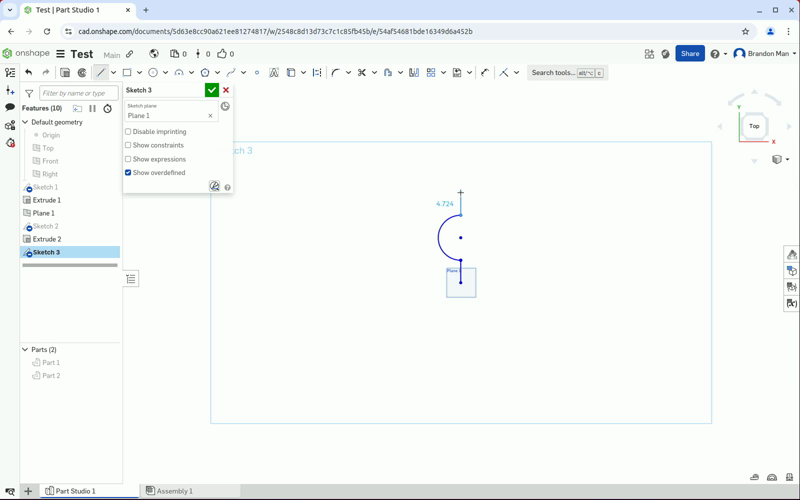
key(esc)
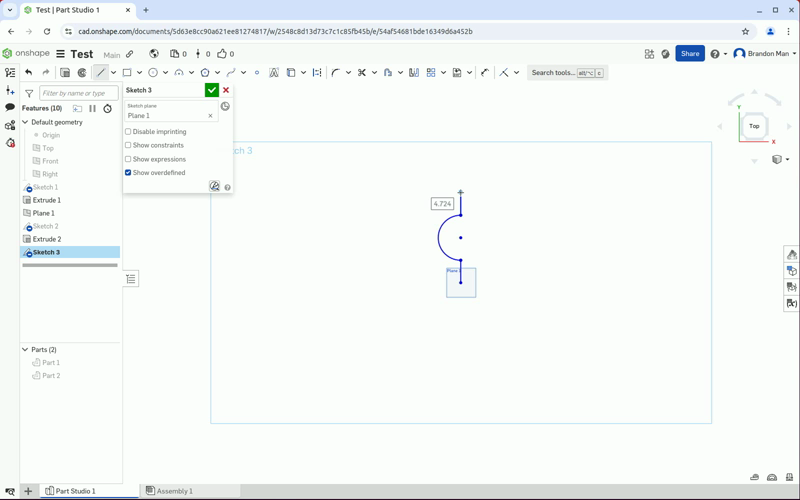
key(a)
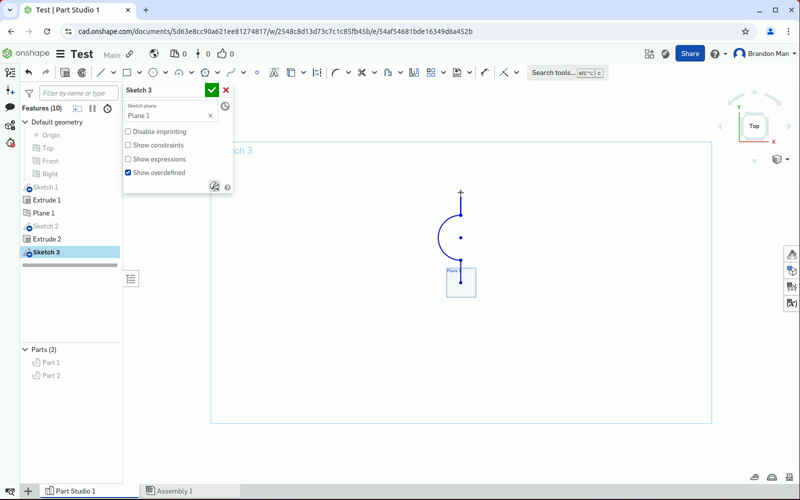
mouse_move(460, 192)
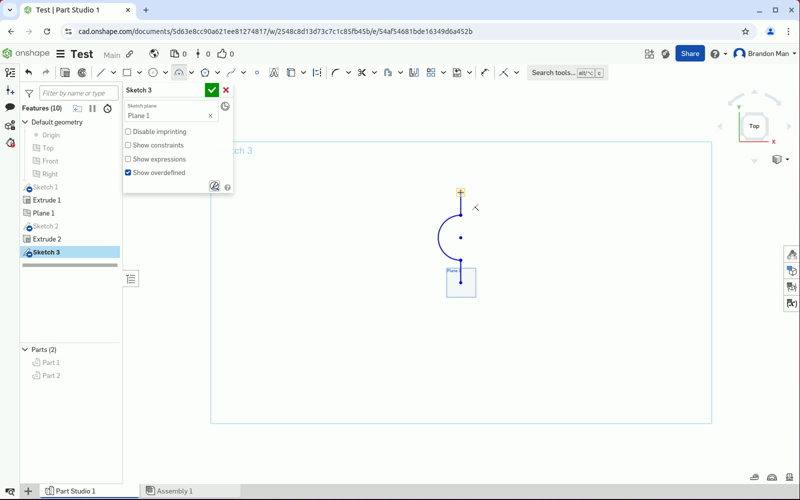
click(460, 192)
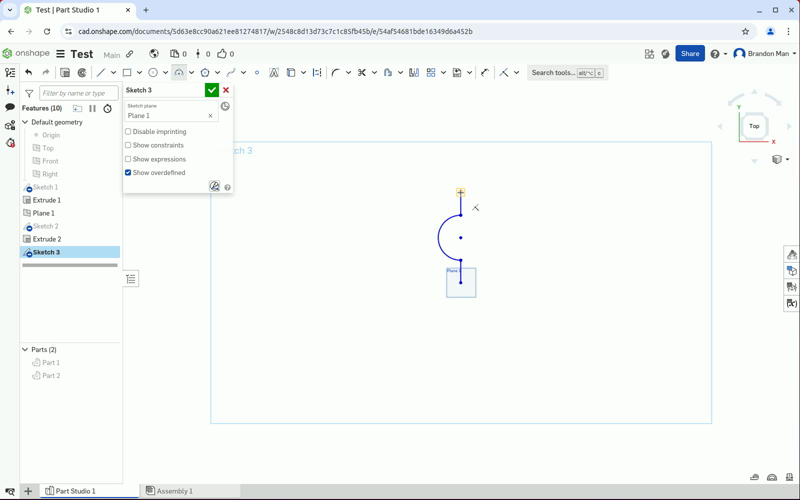
mouse_move(460, 282)
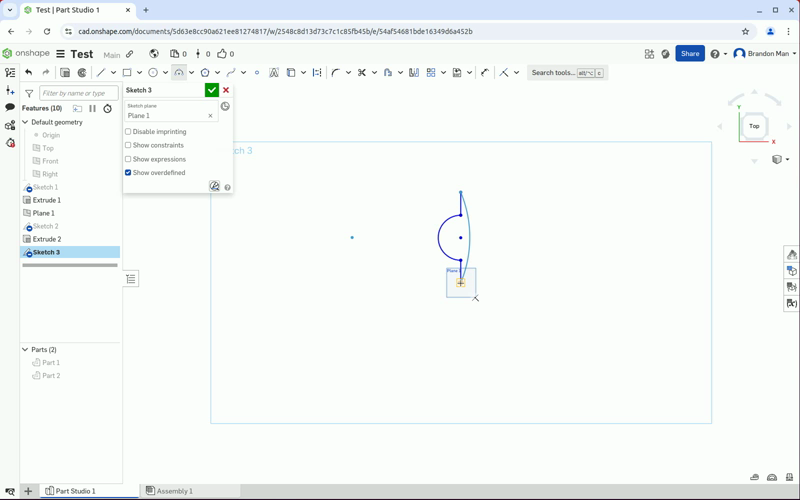
click(460, 282)
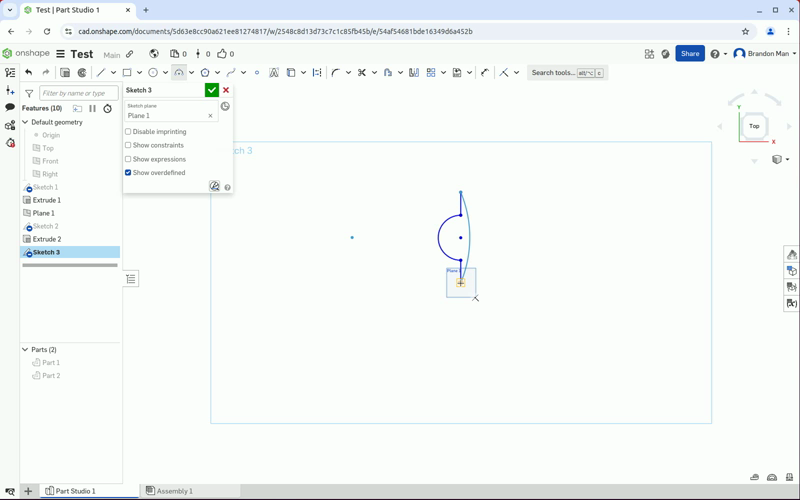
key_down(shift)
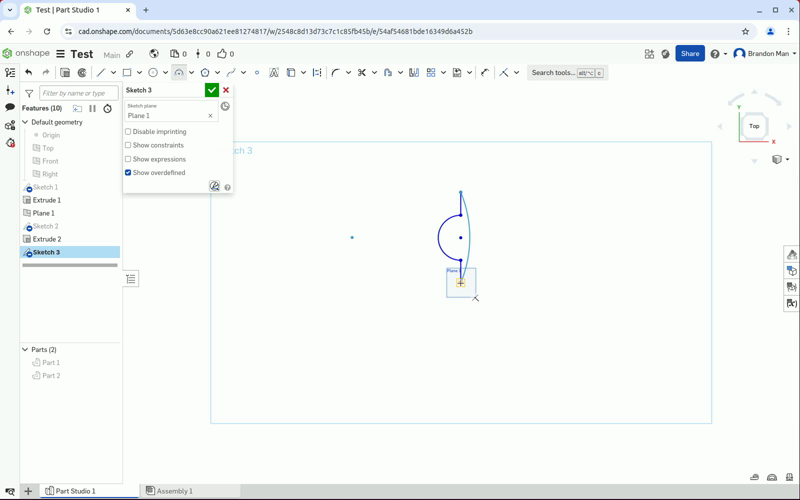
mouse_move(415, 237)
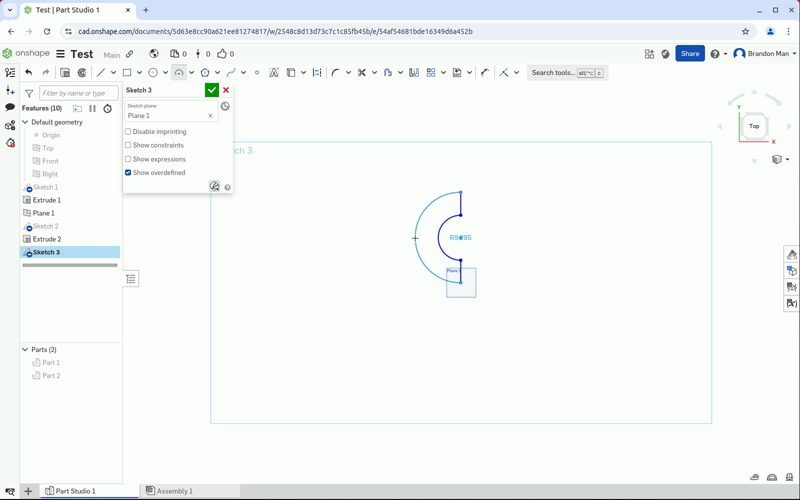
click(415, 237)
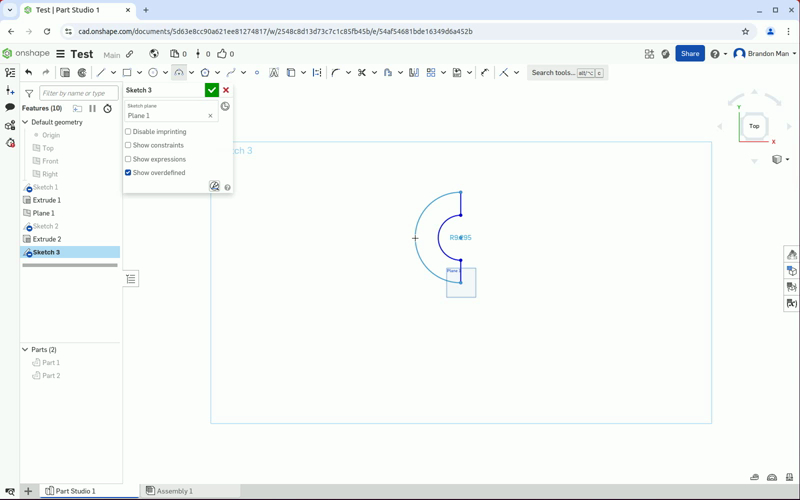
key_up(shift)
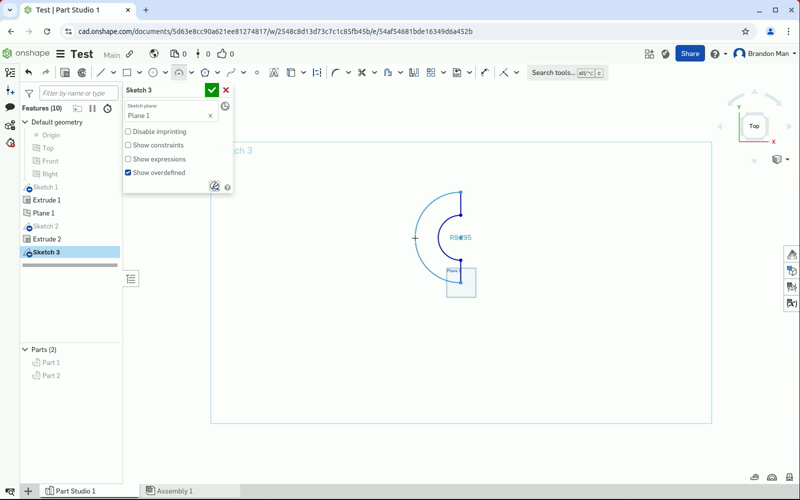
key(esc)
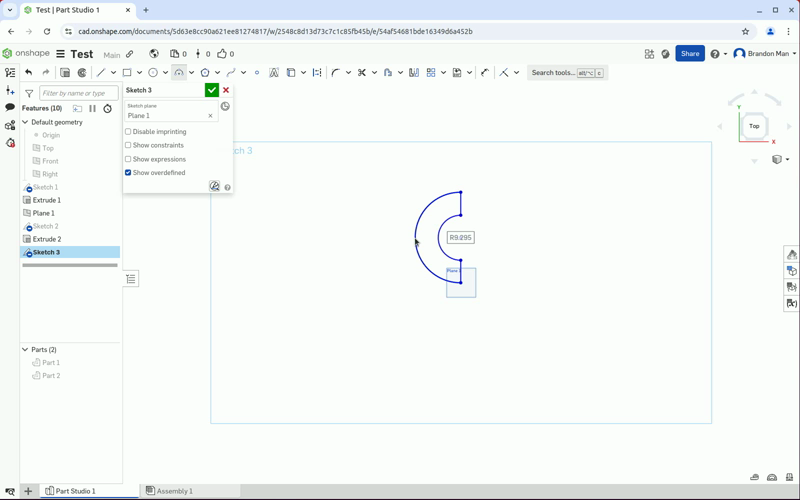
mouse_move(450, 223)
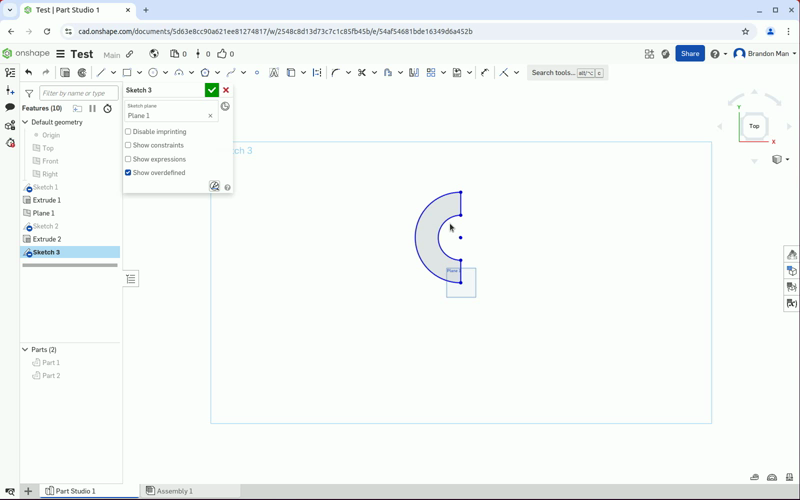
scroll(6)
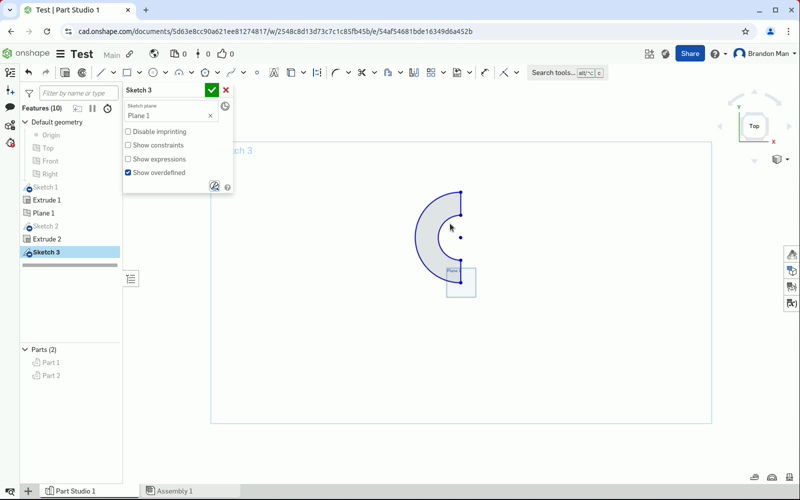
scroll(6)
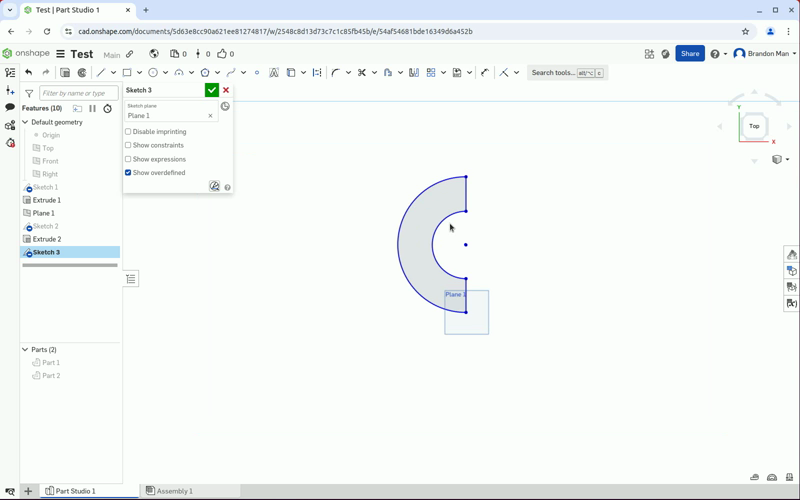
scroll(6)
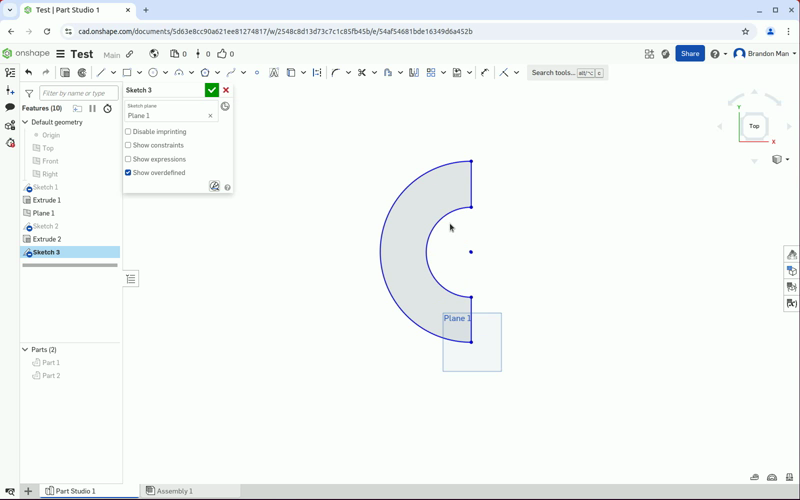
scroll(6)
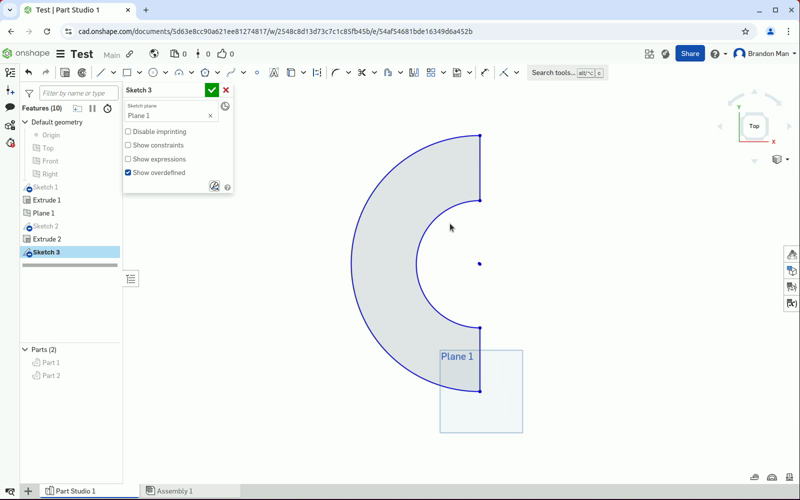
scroll(6)
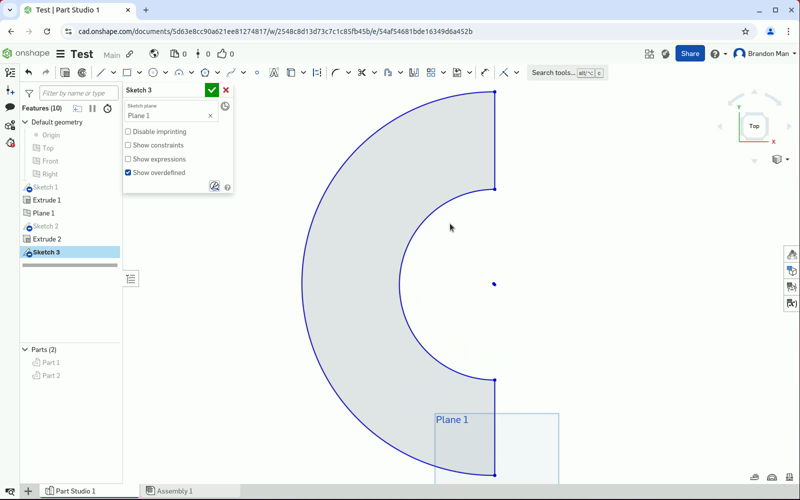
scroll(6)
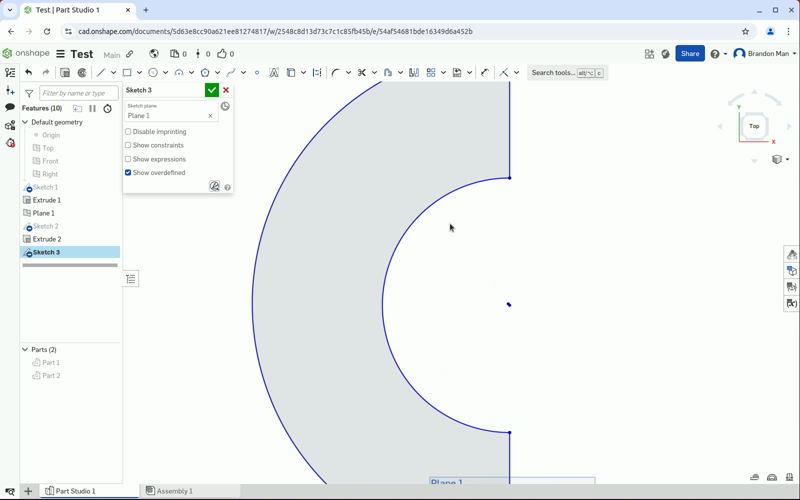
scroll(6)
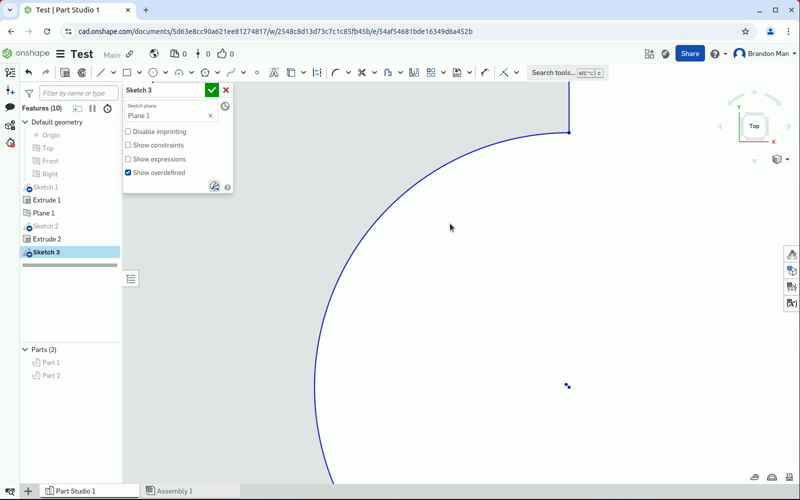
click(450, 223)
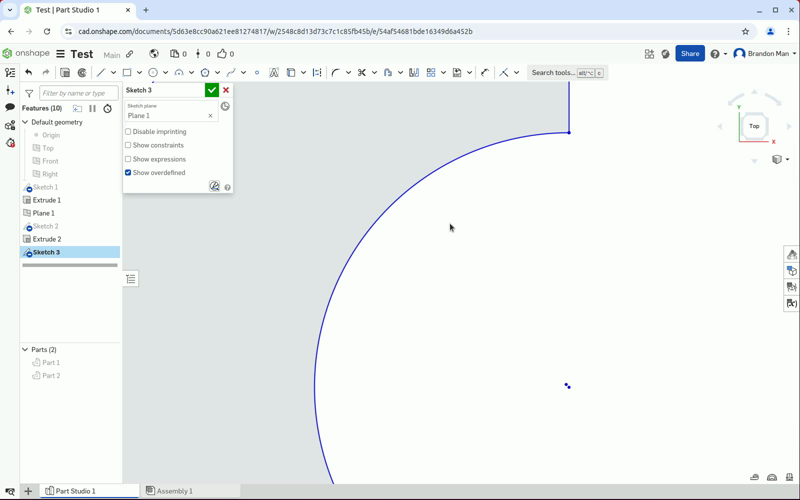
scroll(-6)
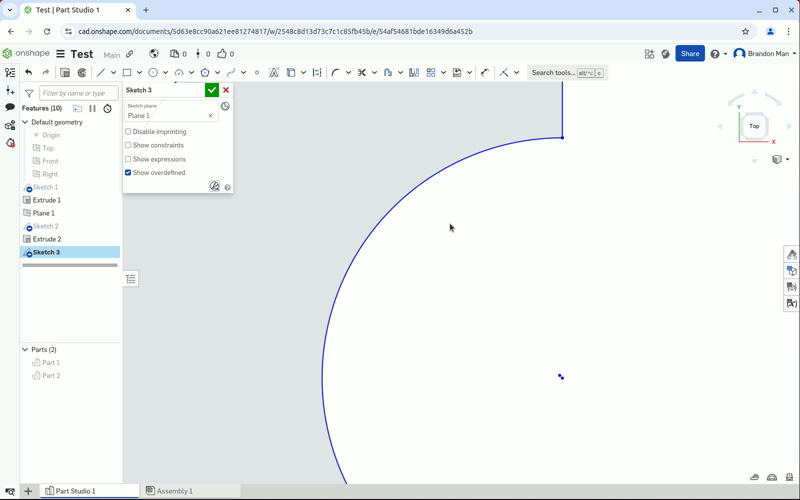
scroll(-6)
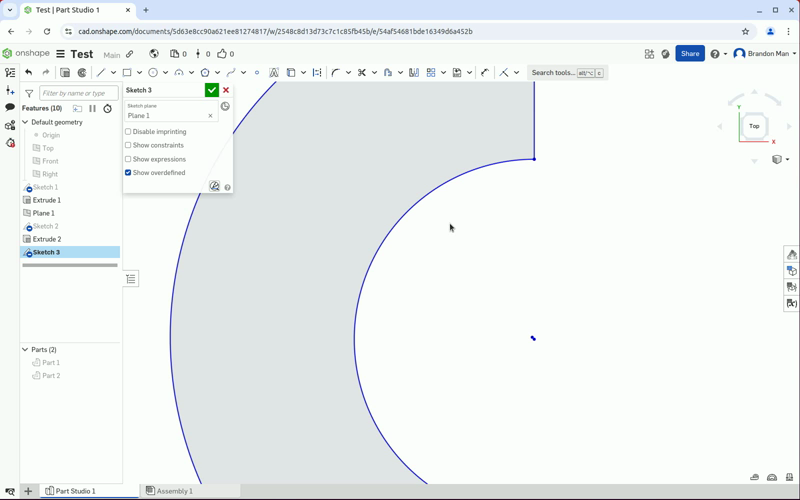
scroll(-6)
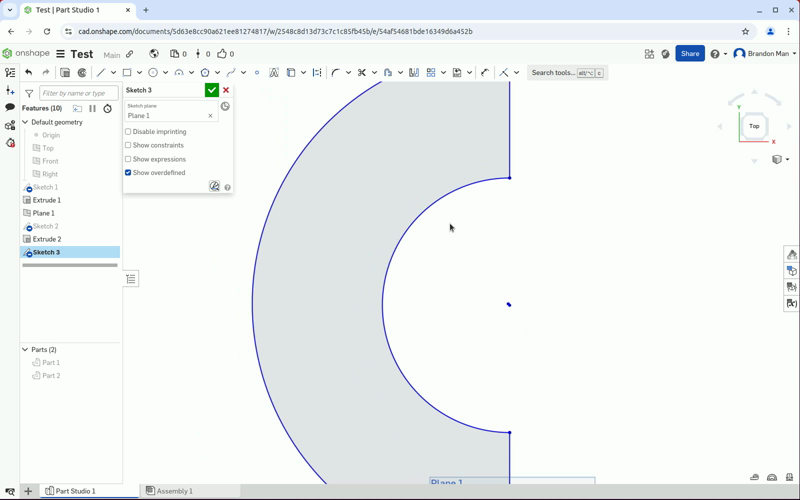
scroll(-6)
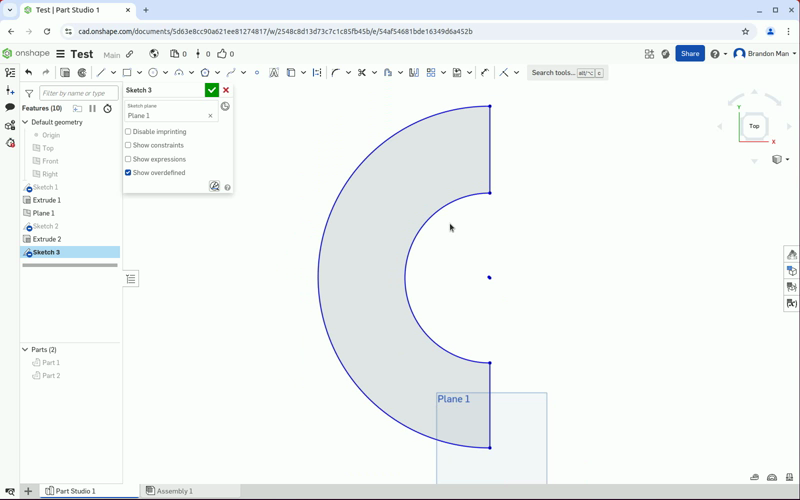
scroll(-6)
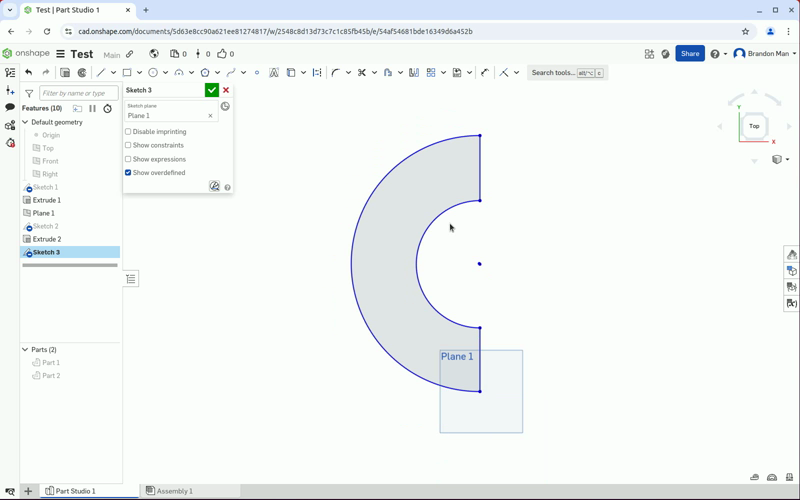
scroll(-6)
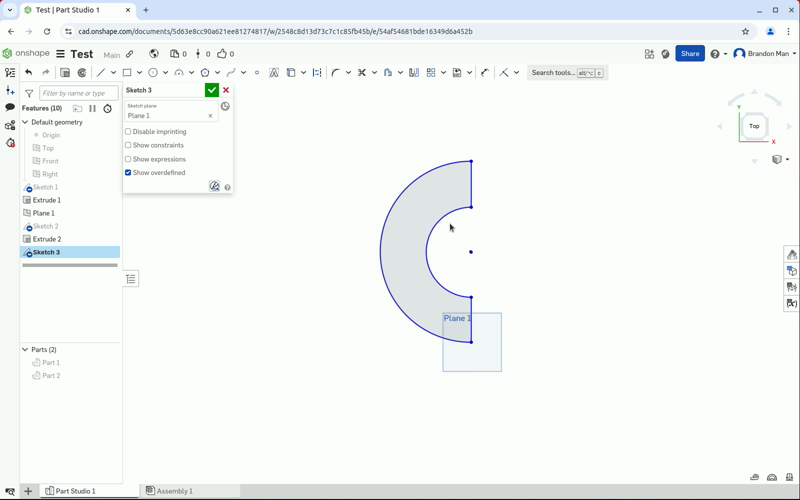
scroll(-6)
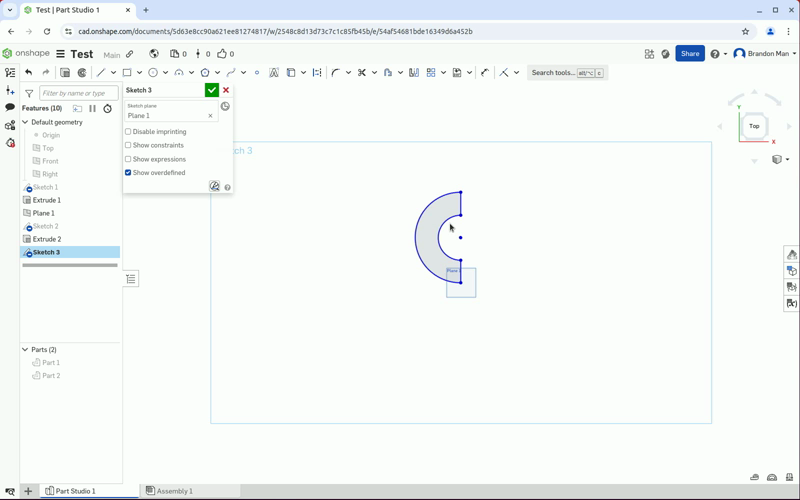
mouse_move(73, 352)
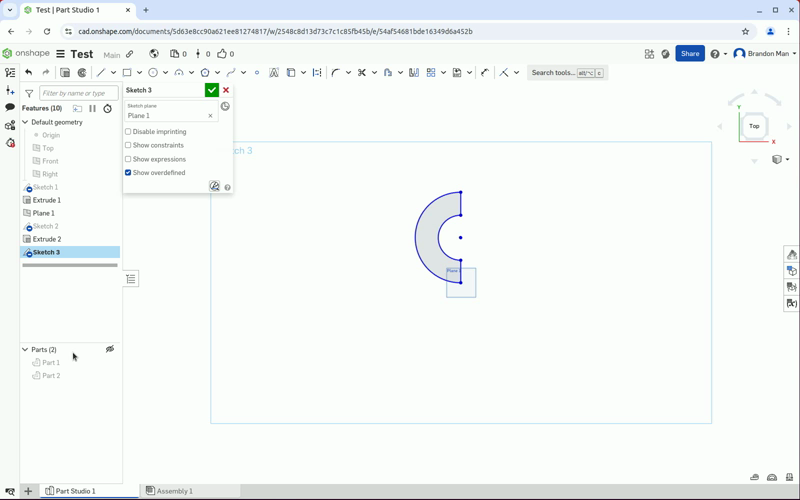
key(shift+y)
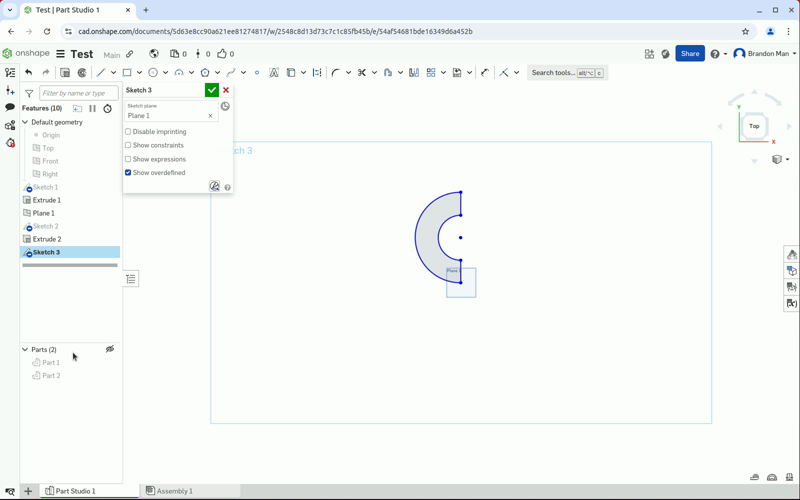
key(shift+e)
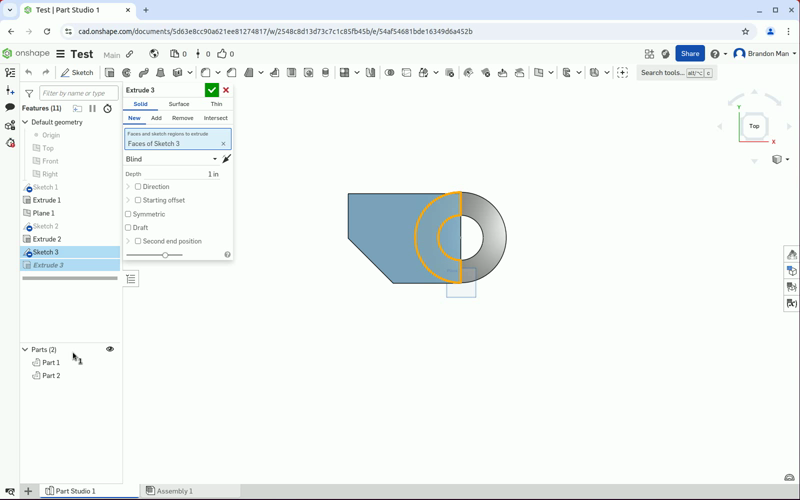
mouse_move(143, 106)
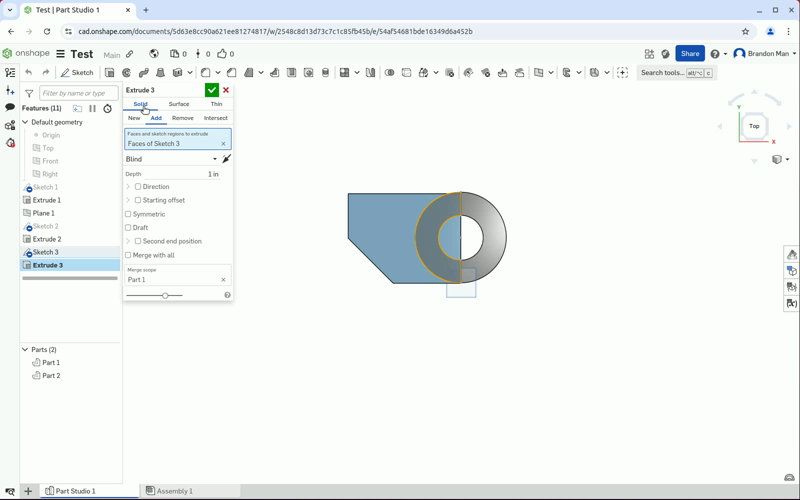
click(143, 106)
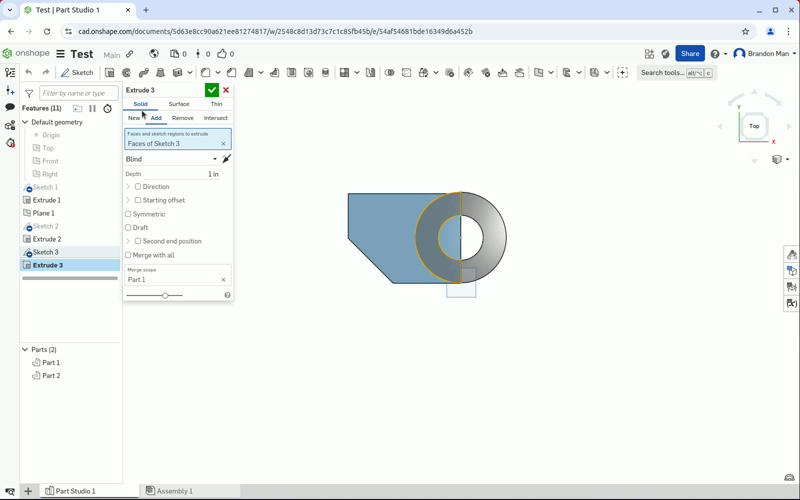
mouse_move(137, 120)
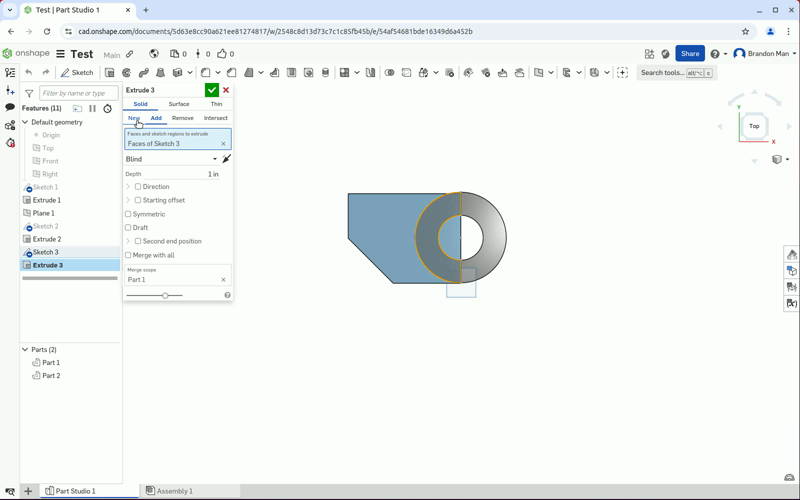
click(137, 120)
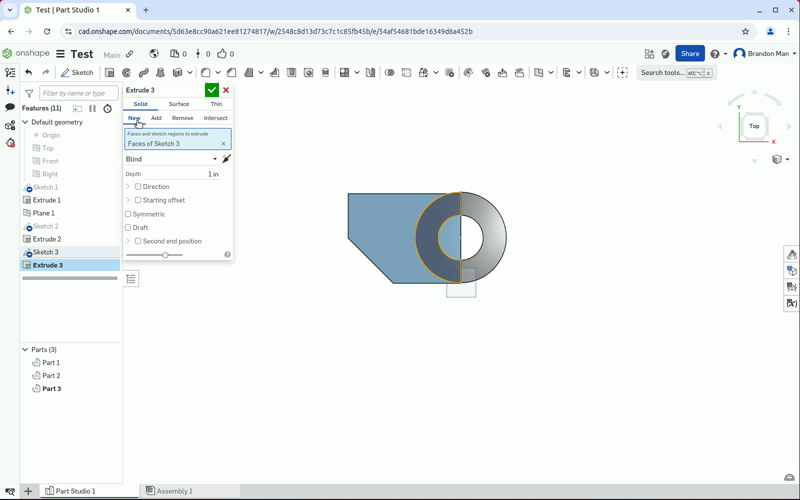
key(tab, 4)
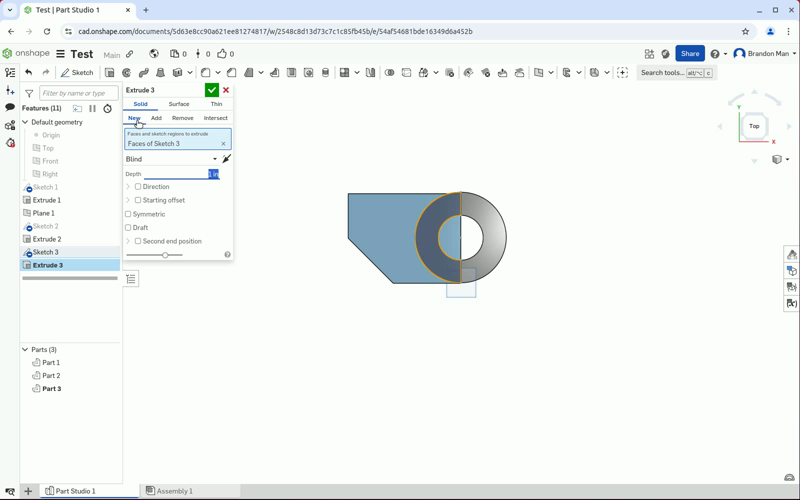
text(-13.961)
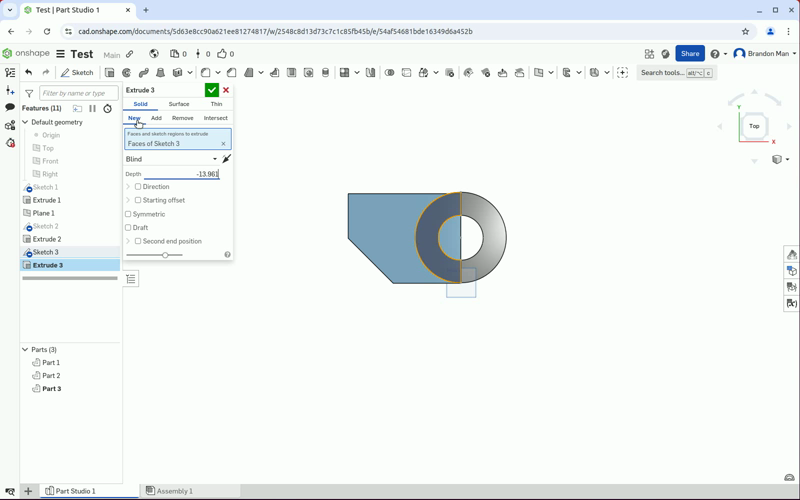
key(enter)
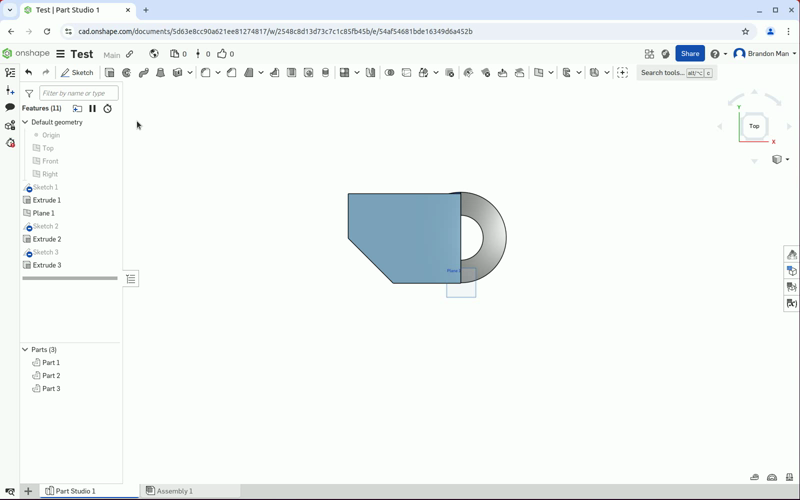
key(shift+h)
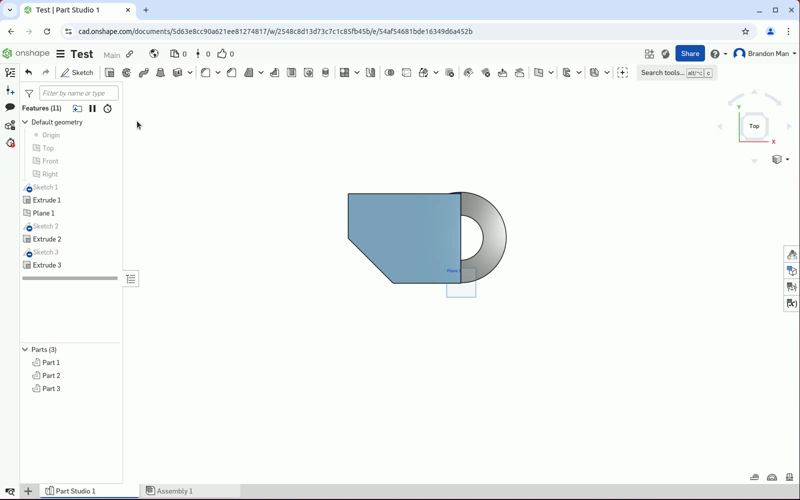
key(shift+h)
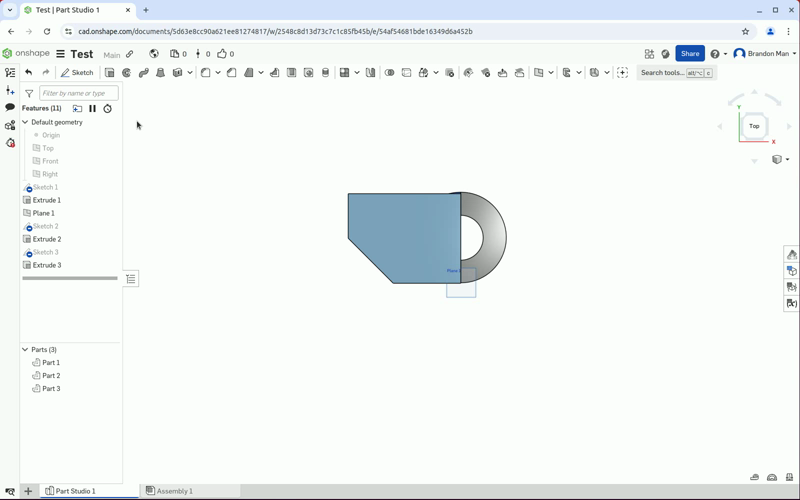
key(shift+7)
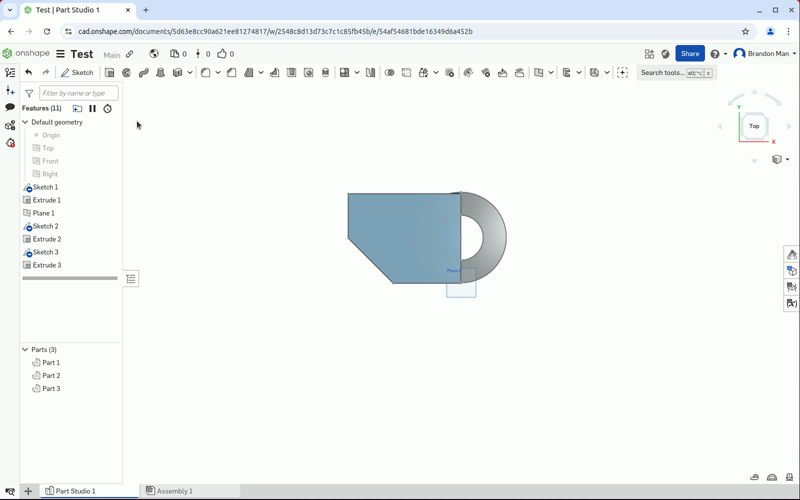
key(up, 3)
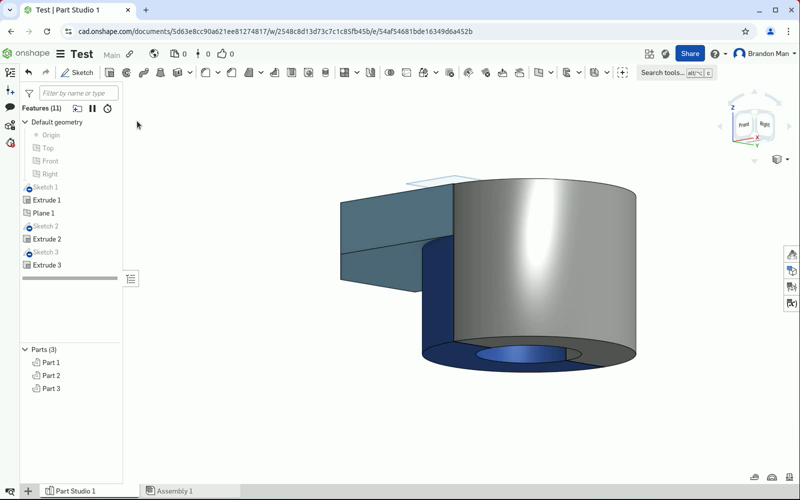
key(left, 3)
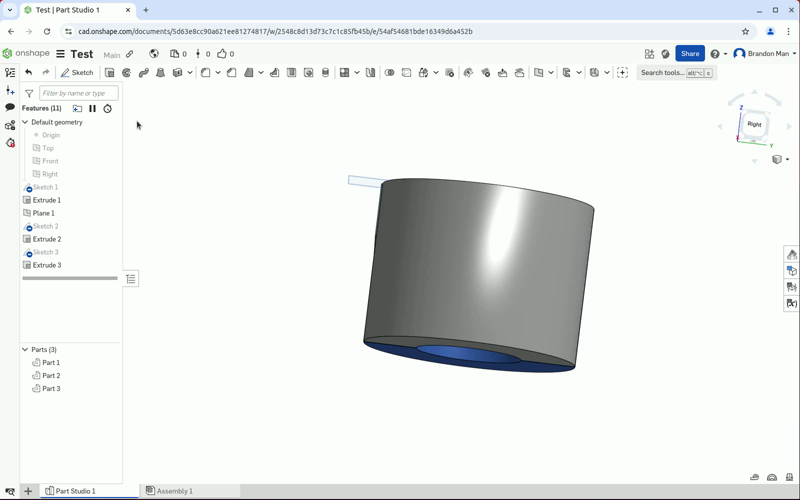
key(right, 3)
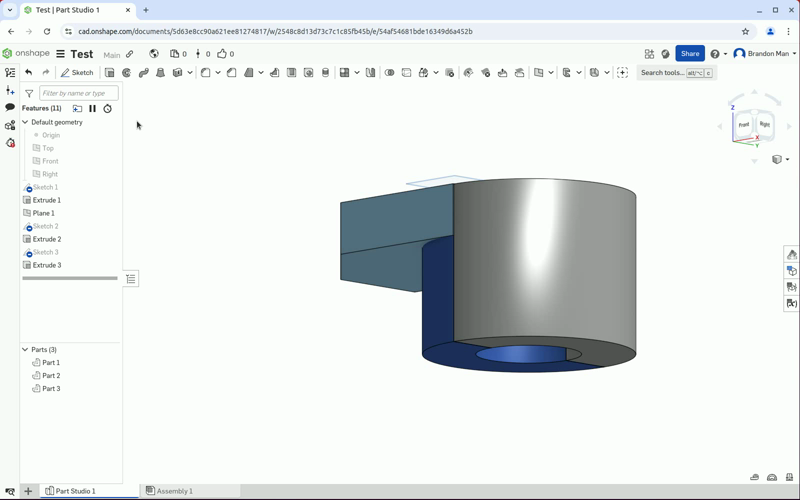
key(down, 3)
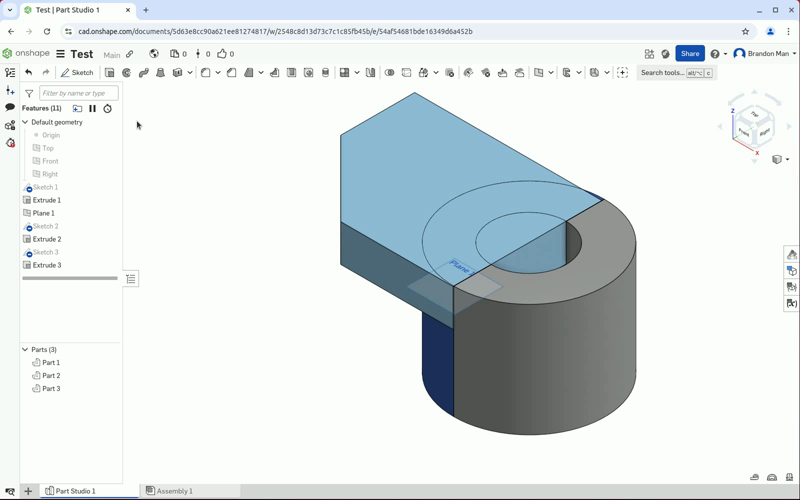
mouse_move(73, 189)
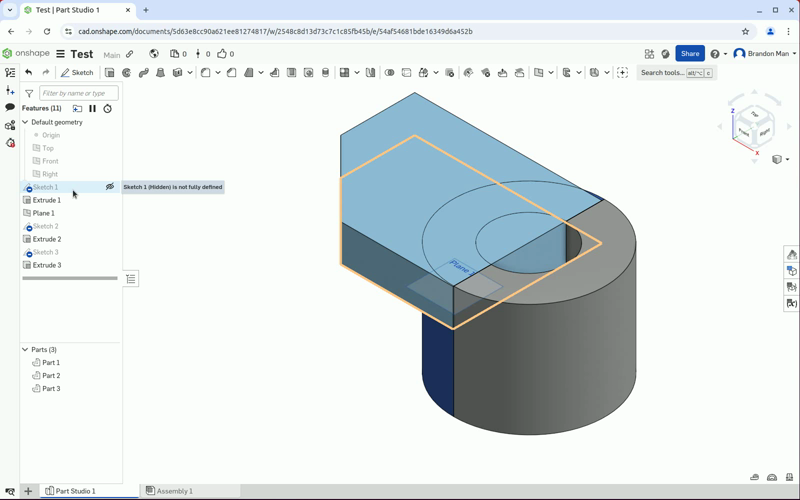
click(73, 189)